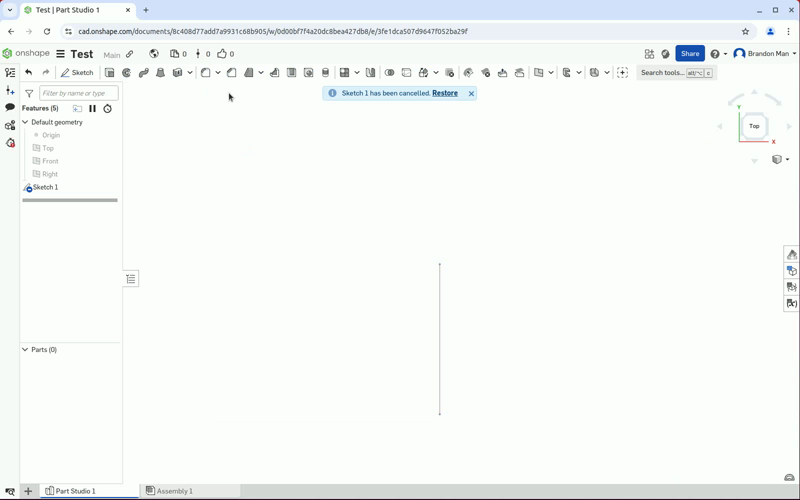
key(shift+h)
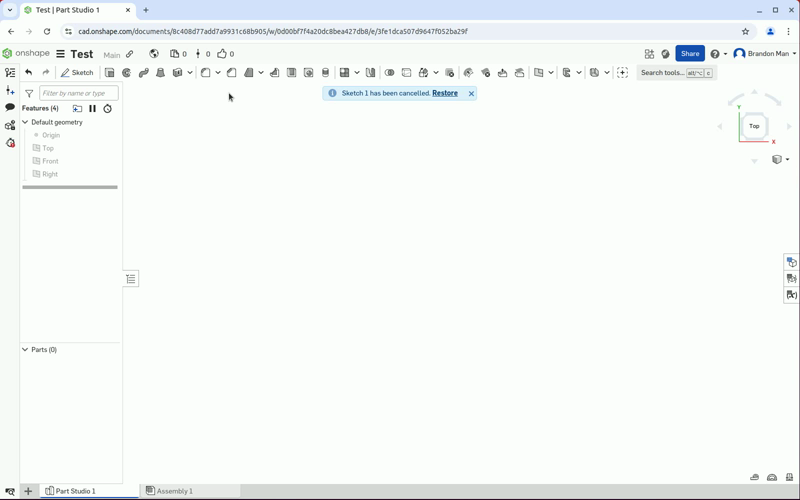
mouse_move(73, 352)
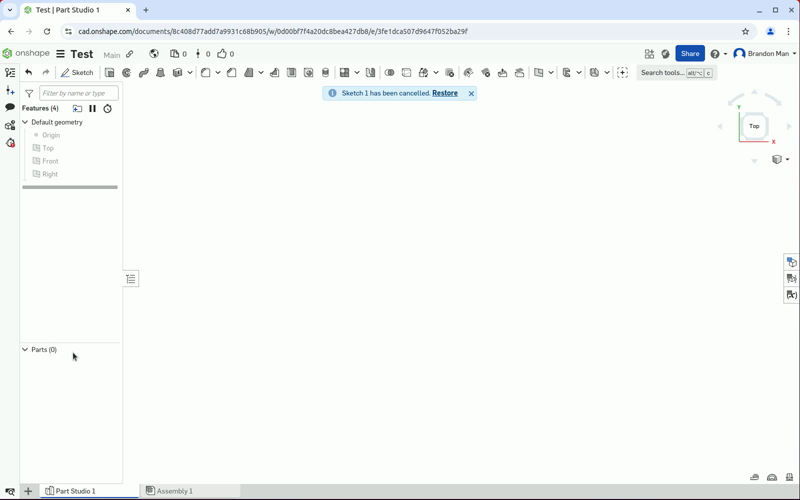
key(y)
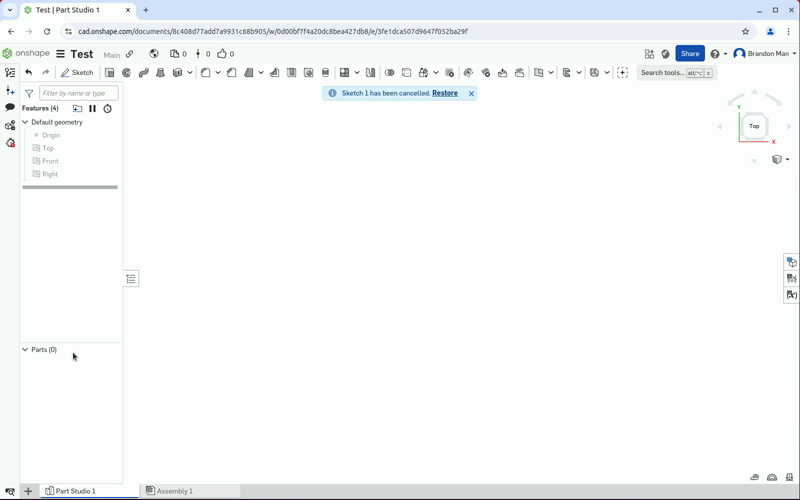
key(shift+p)
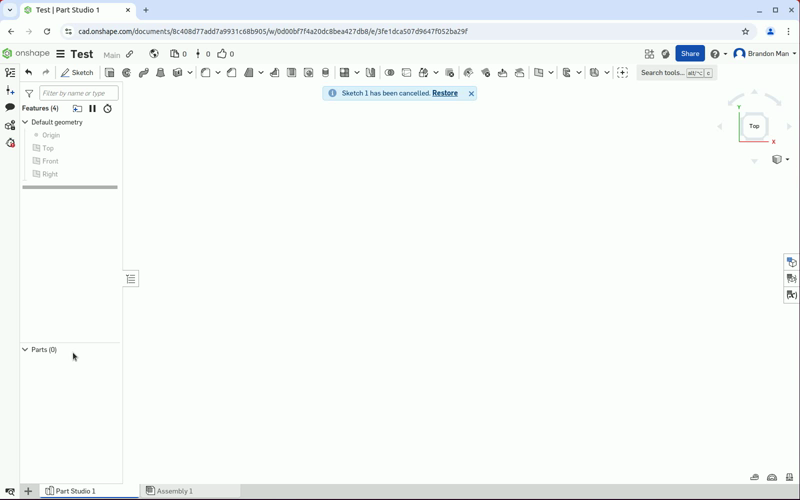
key(space)
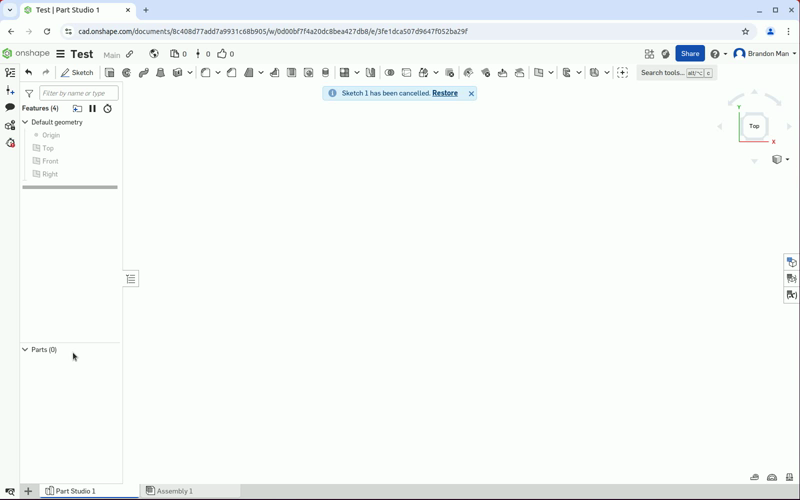
key_down(shift)
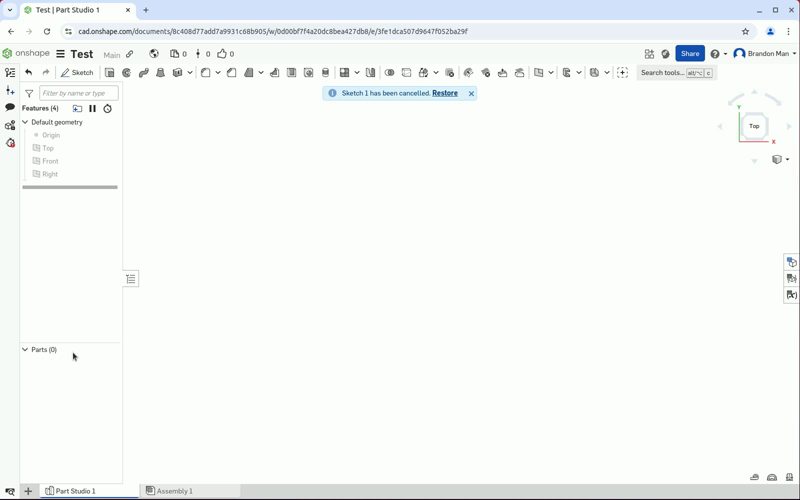
key(up)
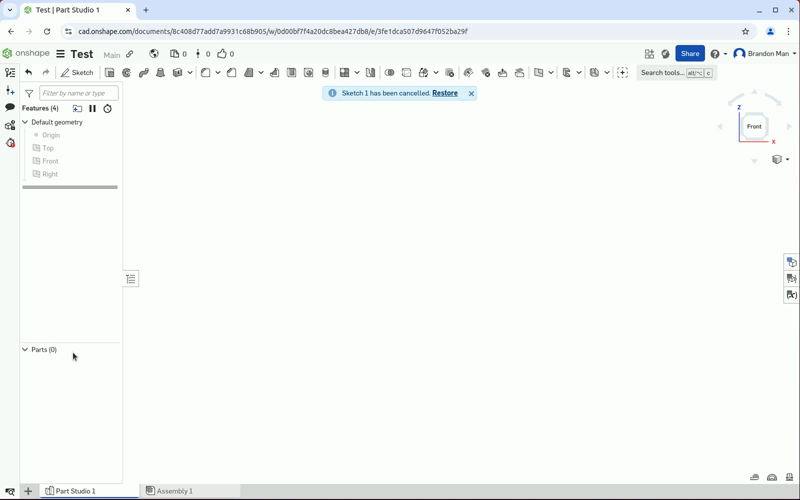
key_up(shift)
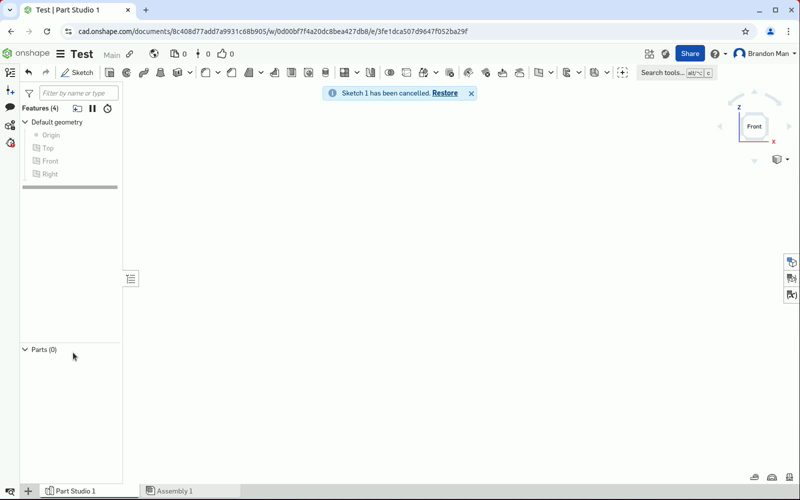
mouse_move(73, 352)
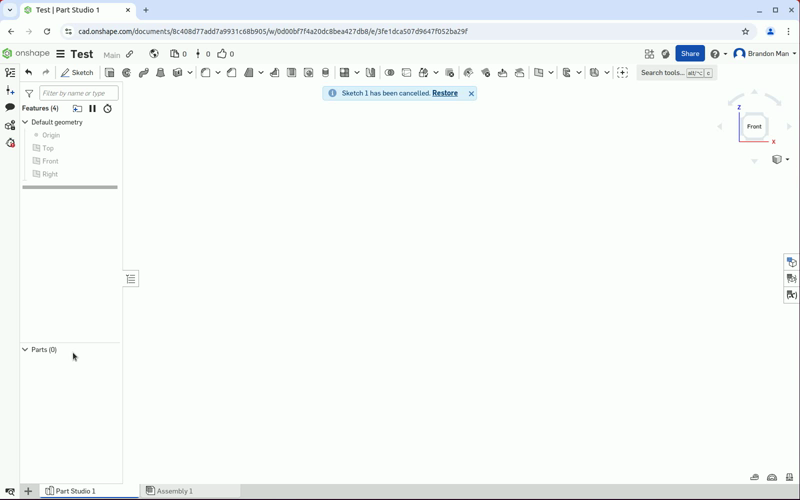
key(shift+y)
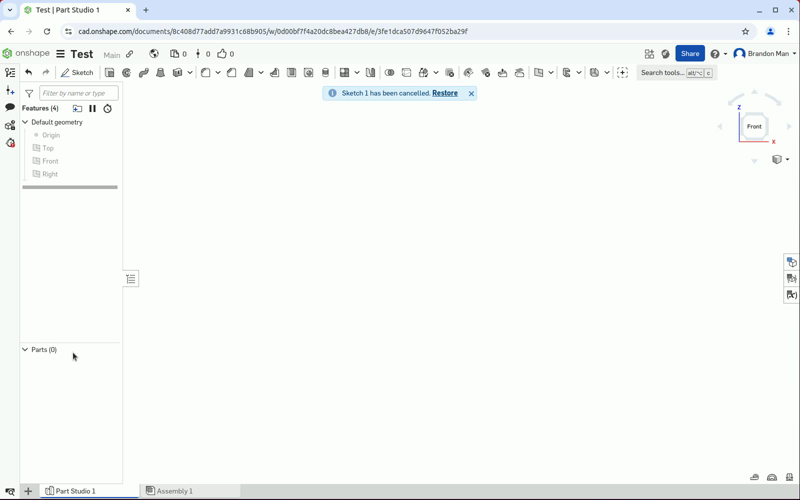
key(shift+s)
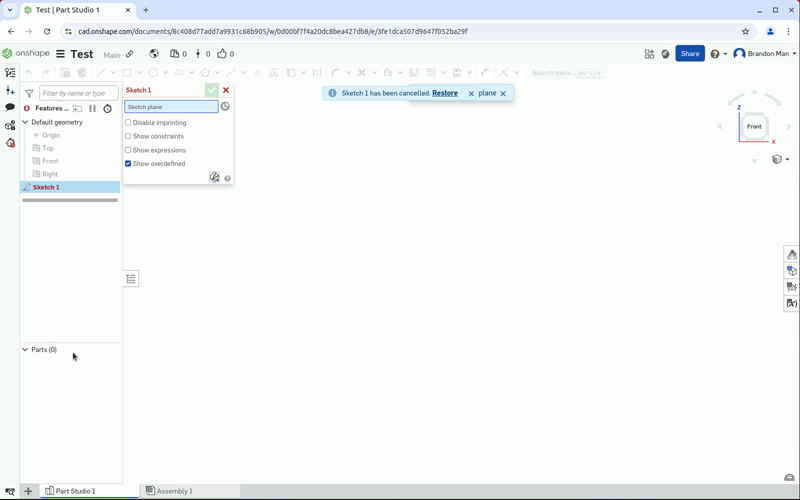
mouse_move(73, 163)
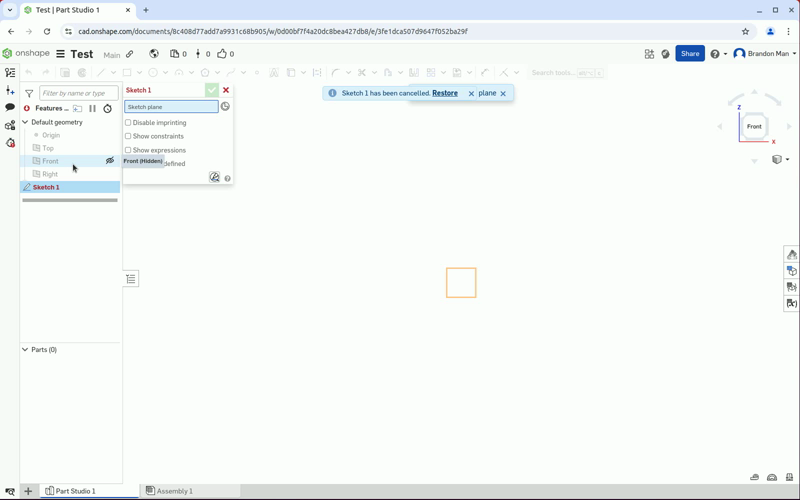
click(73, 163)
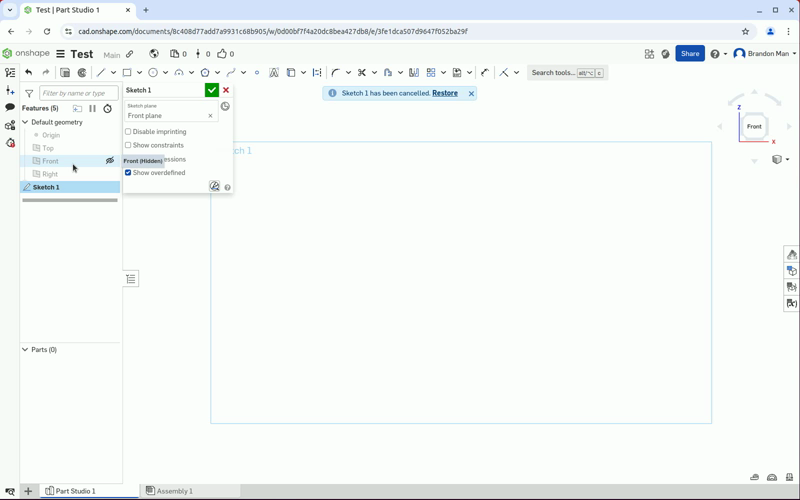
mouse_move(73, 352)
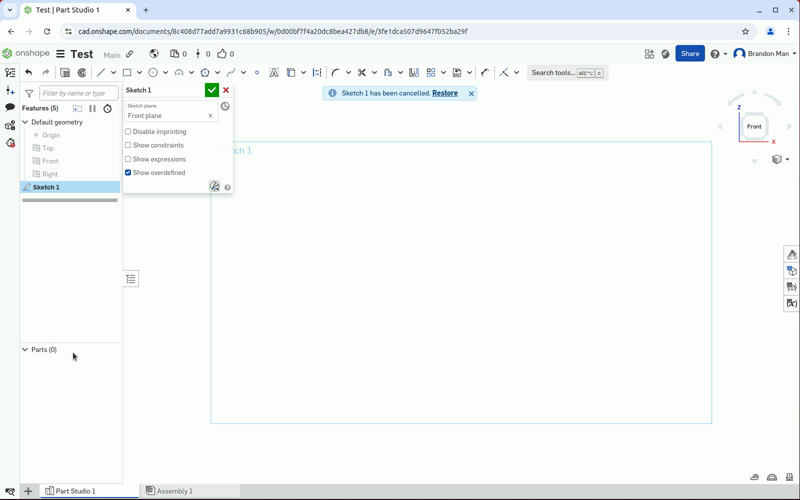
key(y)
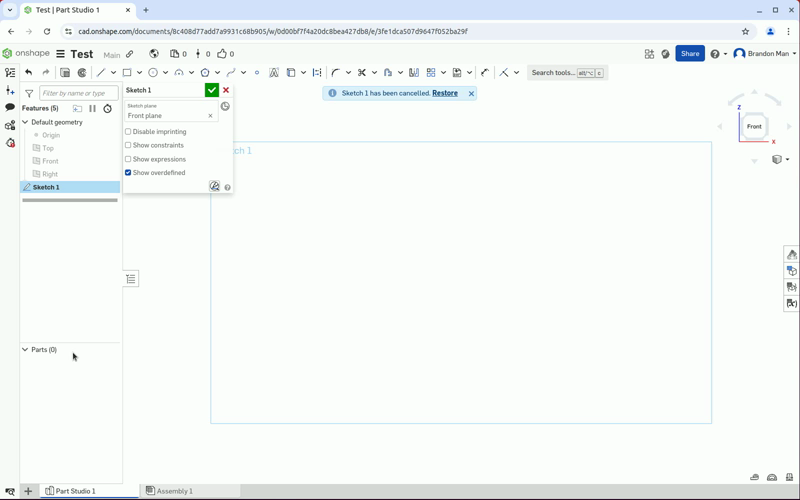
key(c)
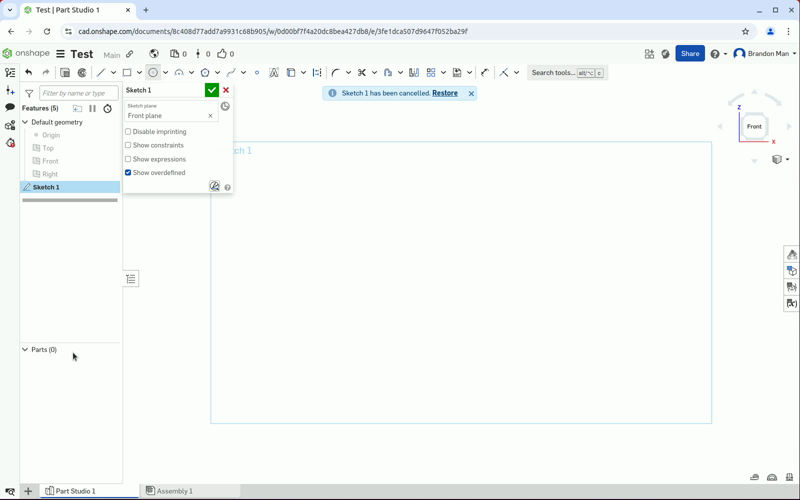
key_down(shift)
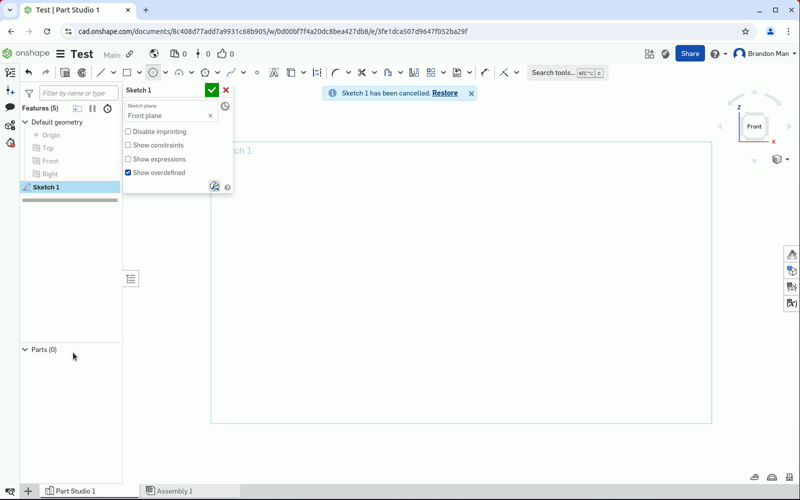
mouse_move(461, 282)
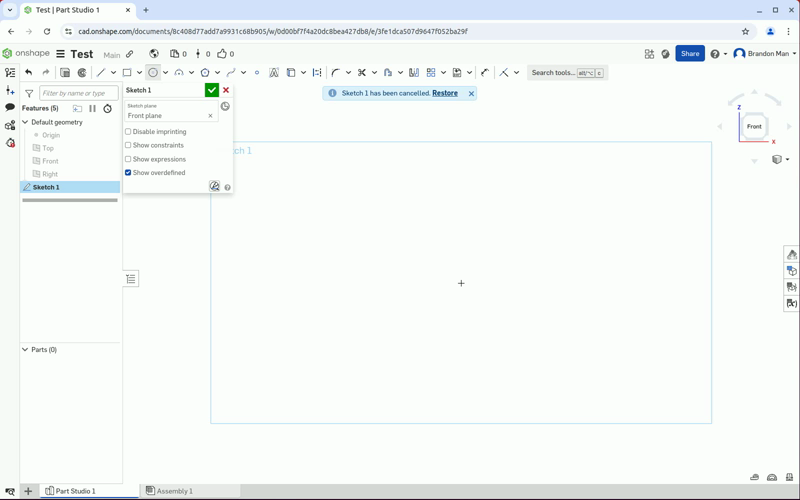
click(461, 282)
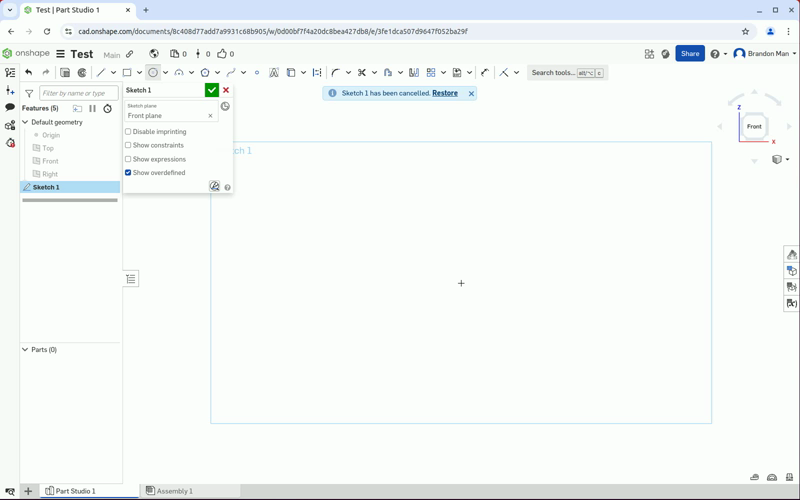
key_up(shift)
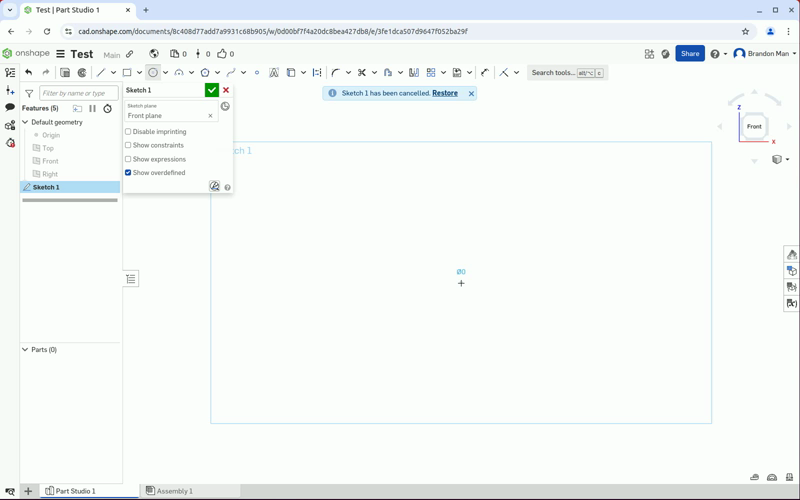
mouse_move(574, 282)
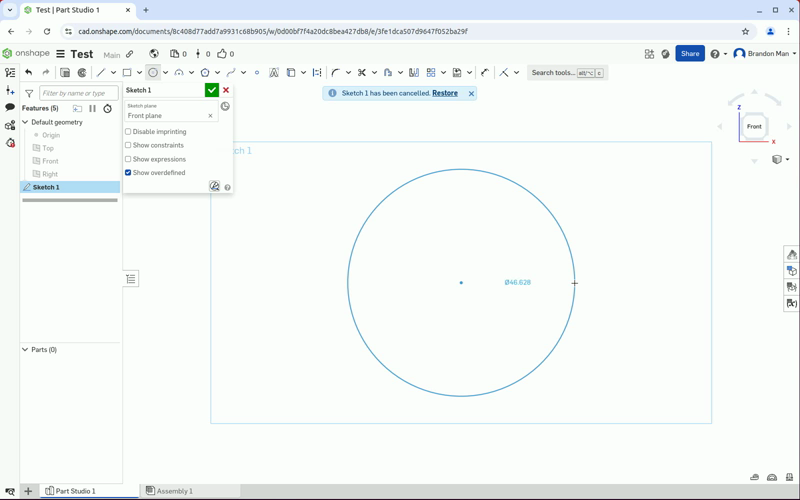
click(574, 282)
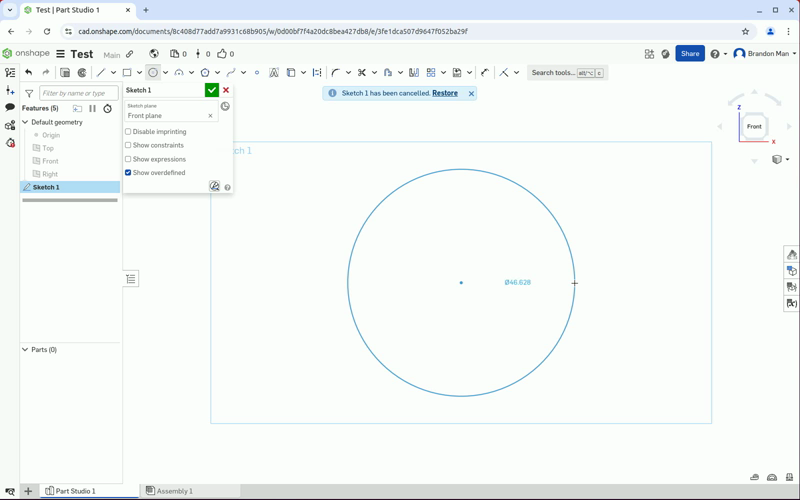
key(esc)
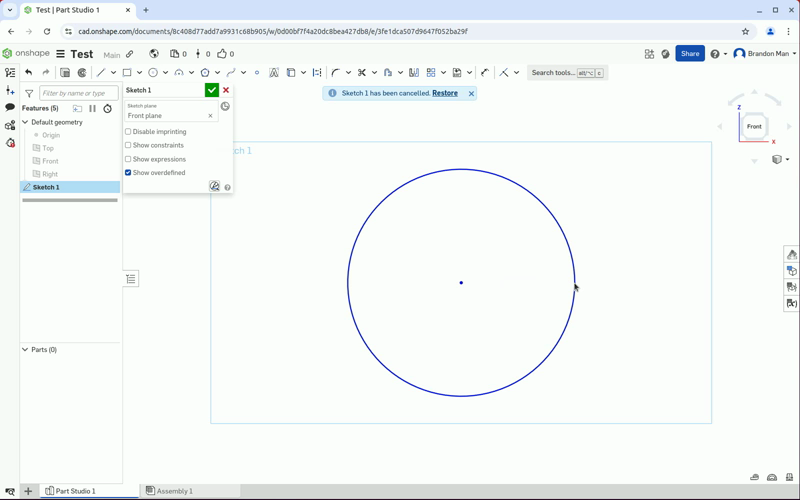
key(l)
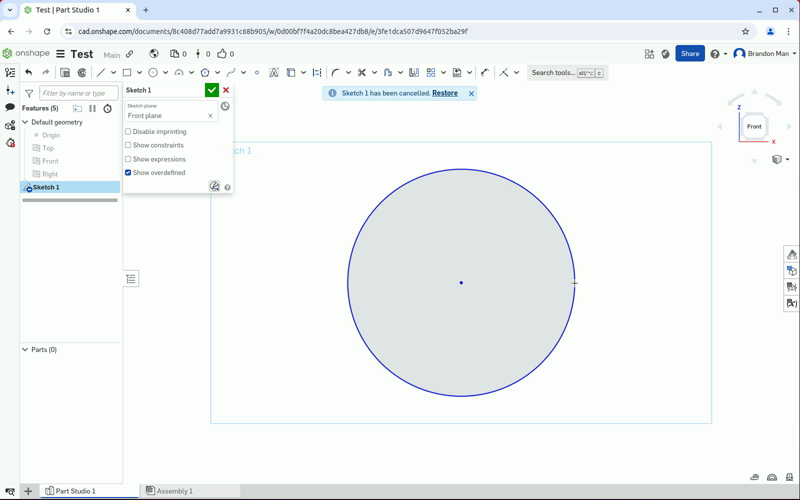
key_down(shift)
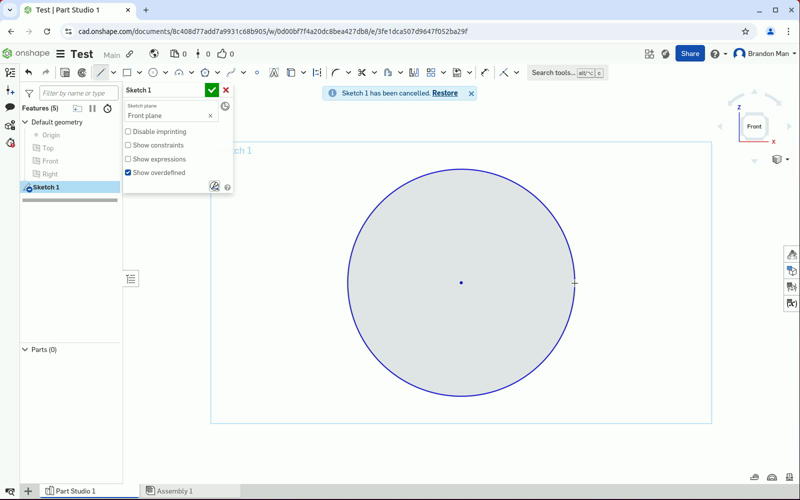
mouse_move(357, 249)
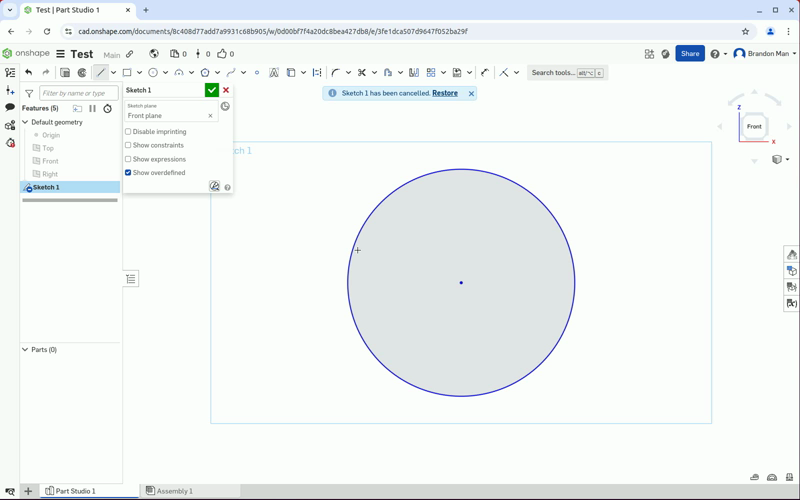
click(357, 249)
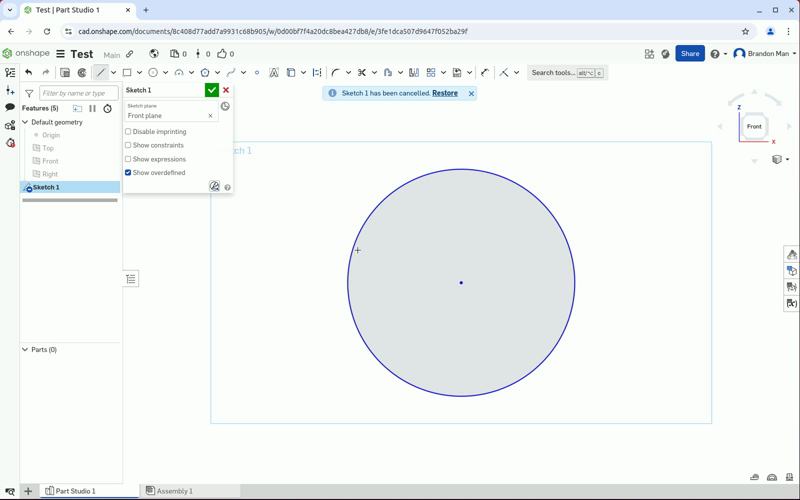
key_up(shift)
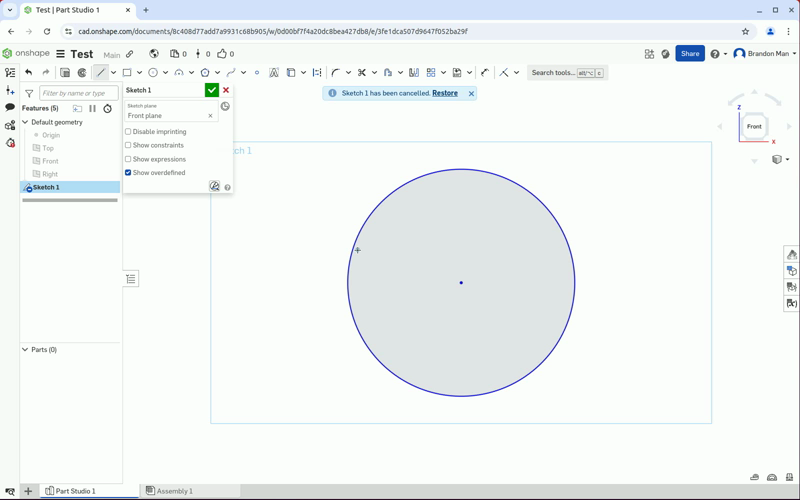
key_down(shift)
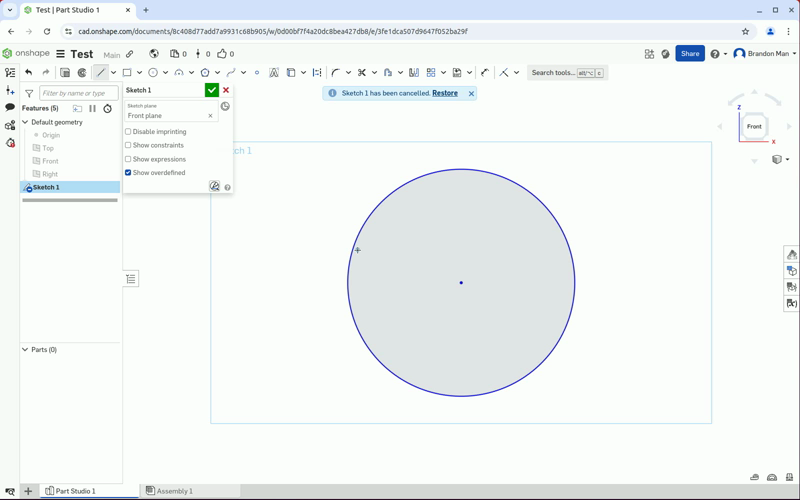
mouse_move(381, 355)
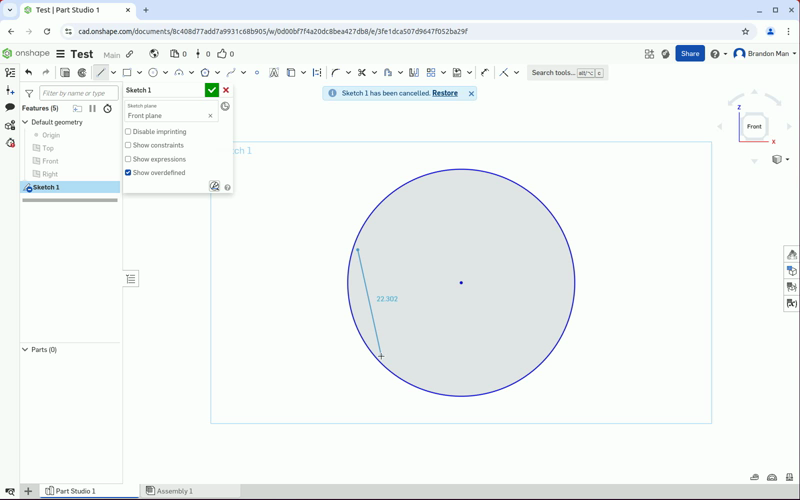
click(381, 355)
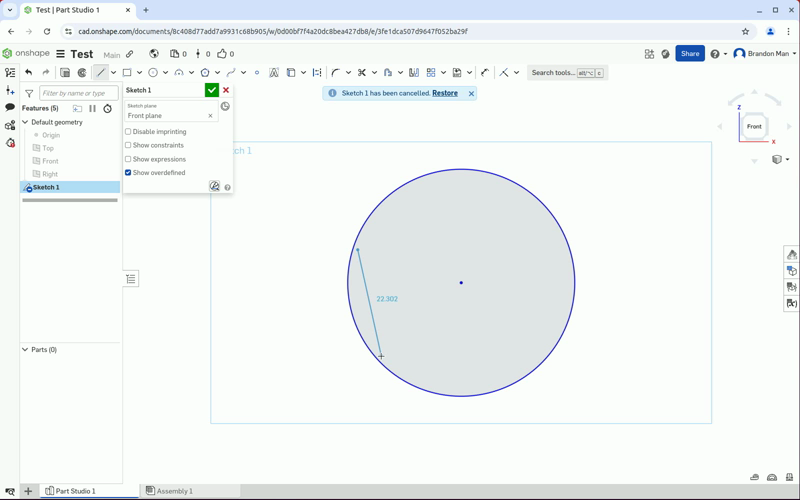
key_up(shift)
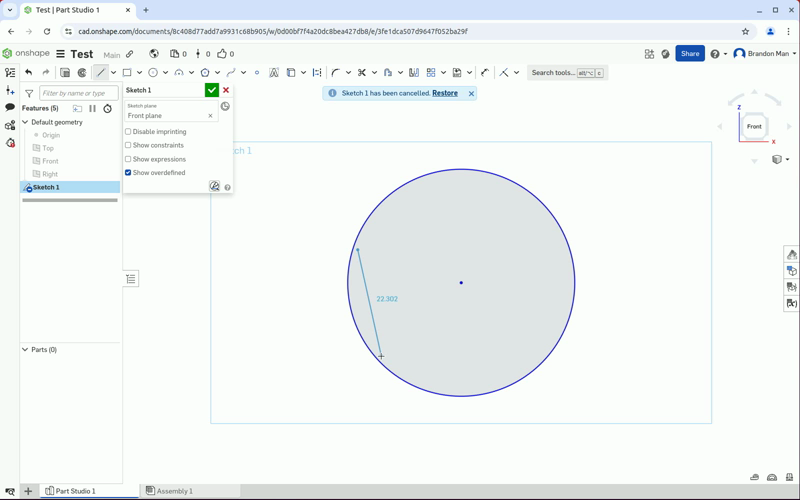
key_down(shift)
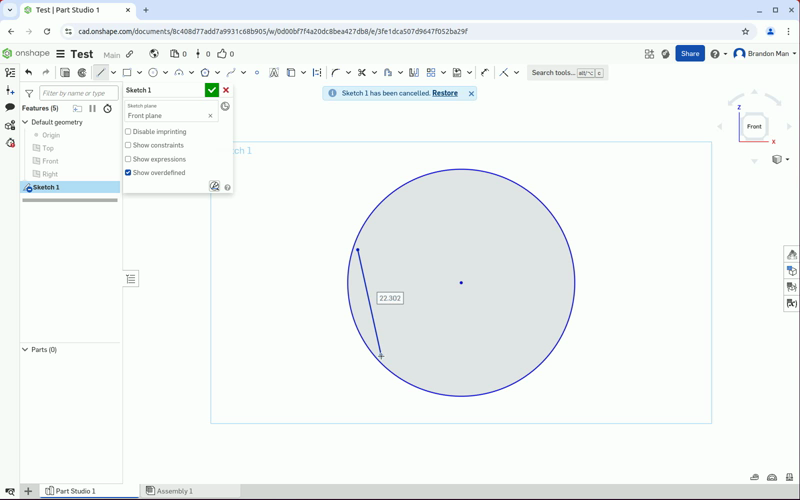
mouse_move(482, 388)
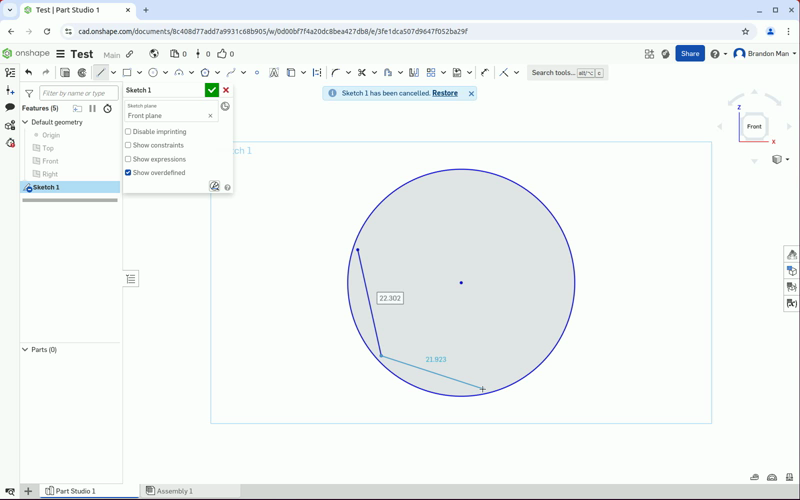
click(482, 388)
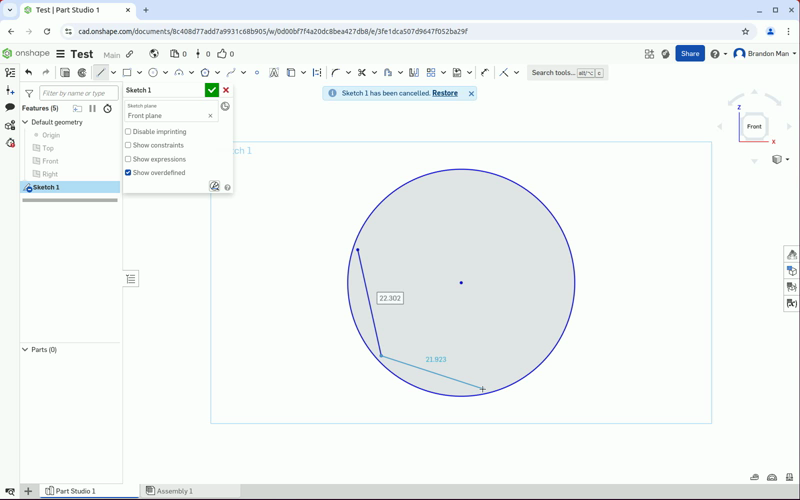
key_up(shift)
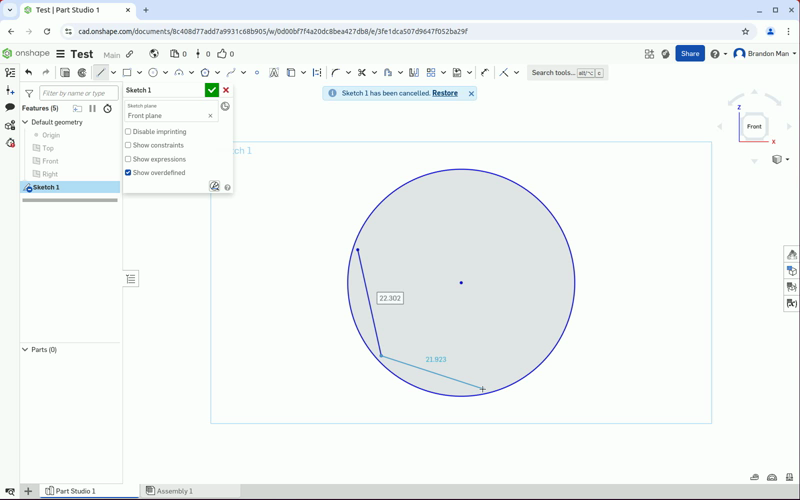
key_down(shift)
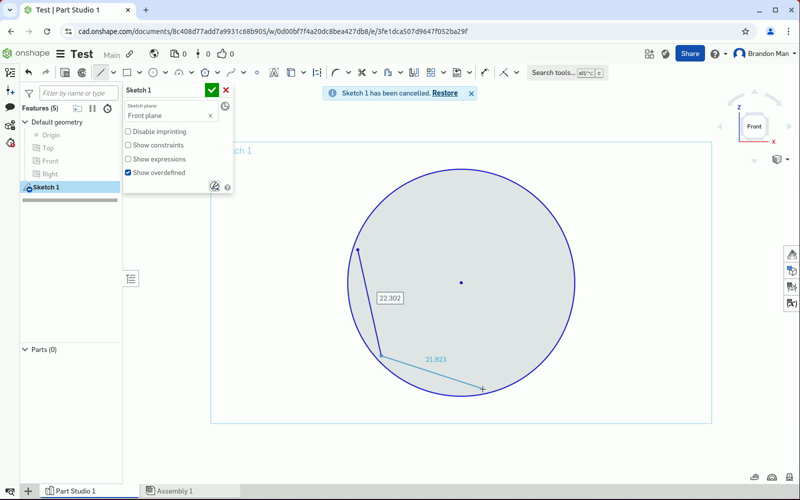
mouse_move(562, 315)
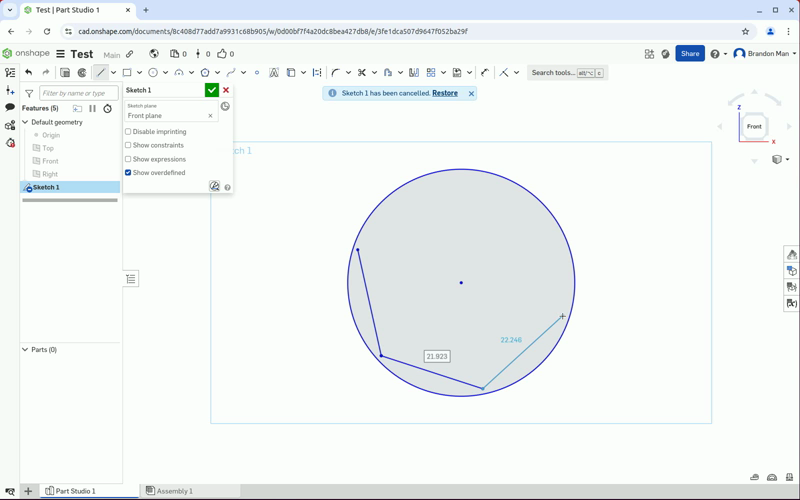
click(562, 315)
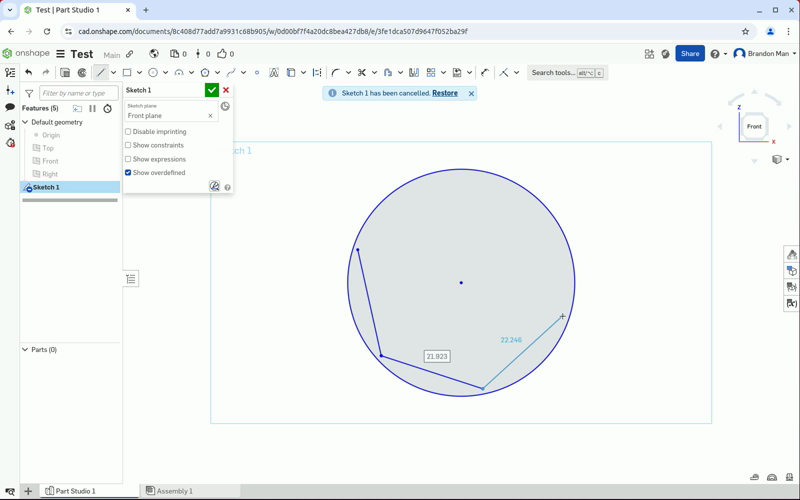
key_up(shift)
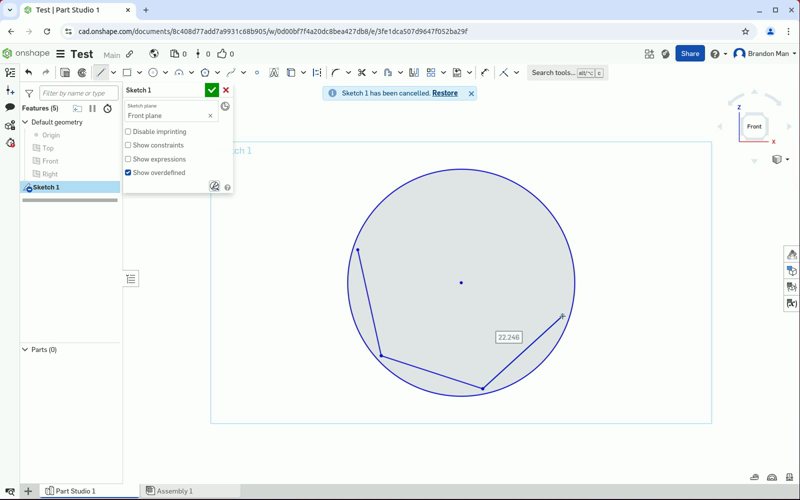
key_down(shift)
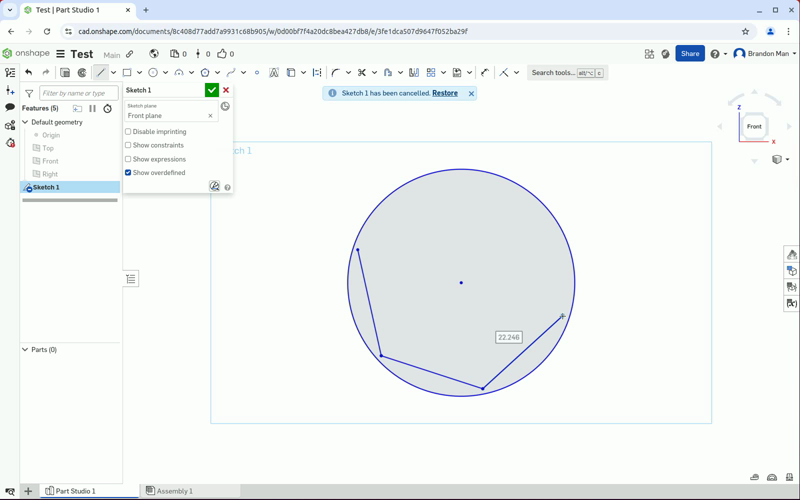
mouse_move(539, 209)
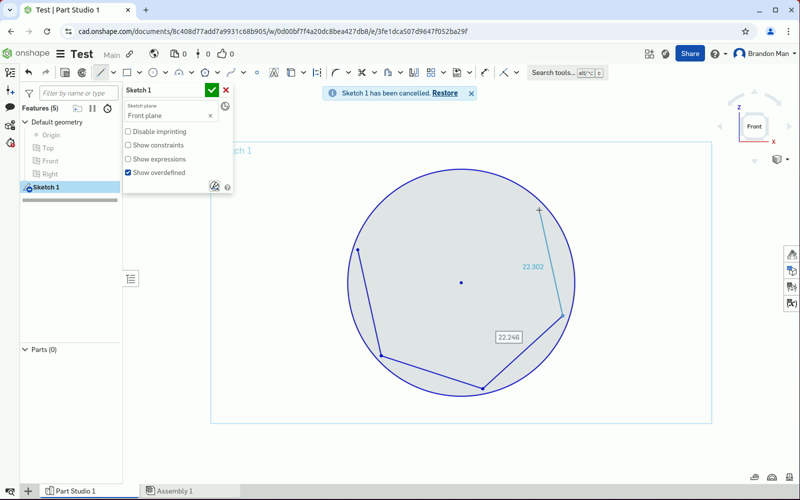
click(539, 209)
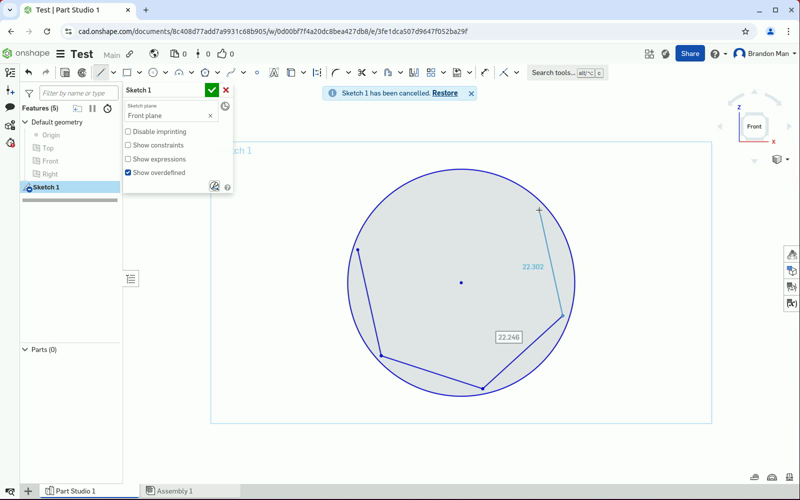
key_up(shift)
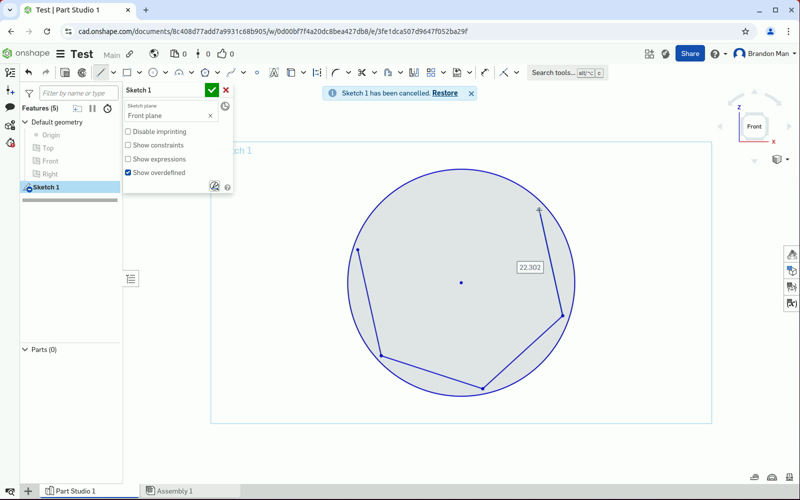
key_down(shift)
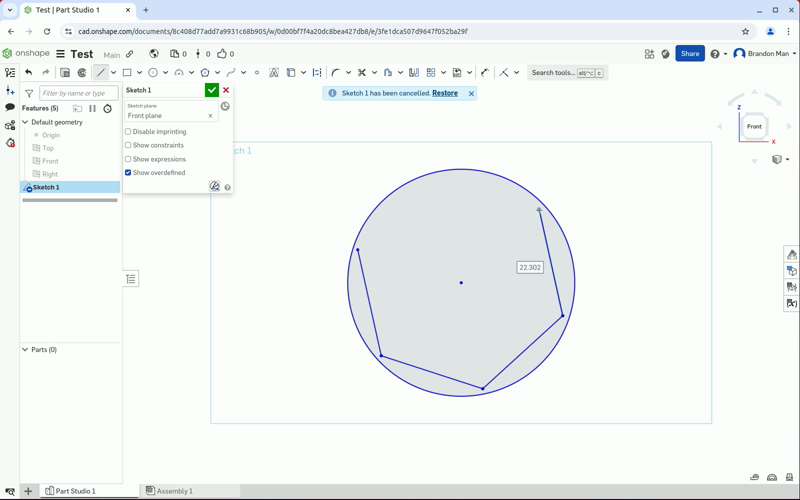
mouse_move(437, 177)
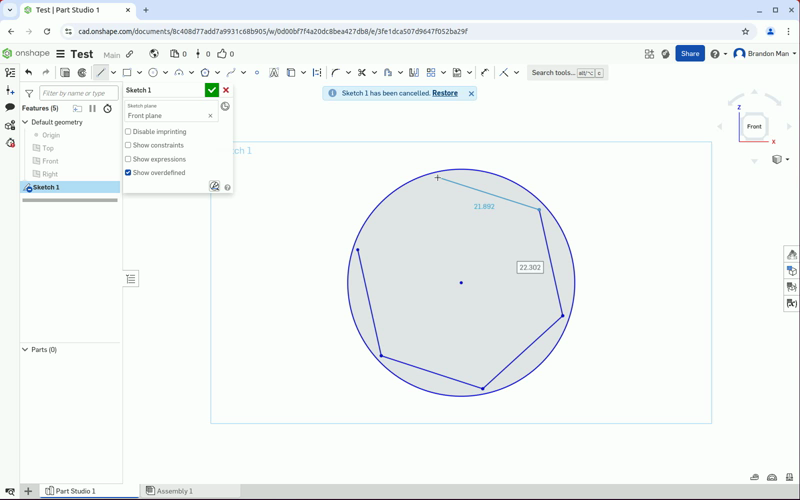
click(437, 177)
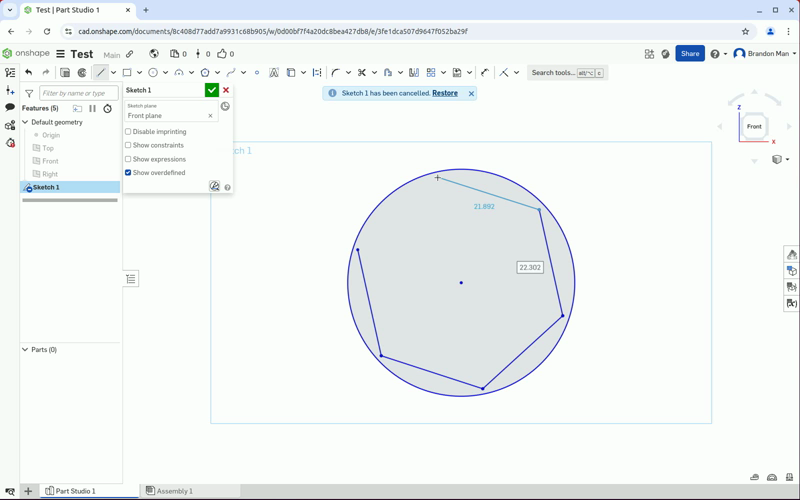
key_up(shift)
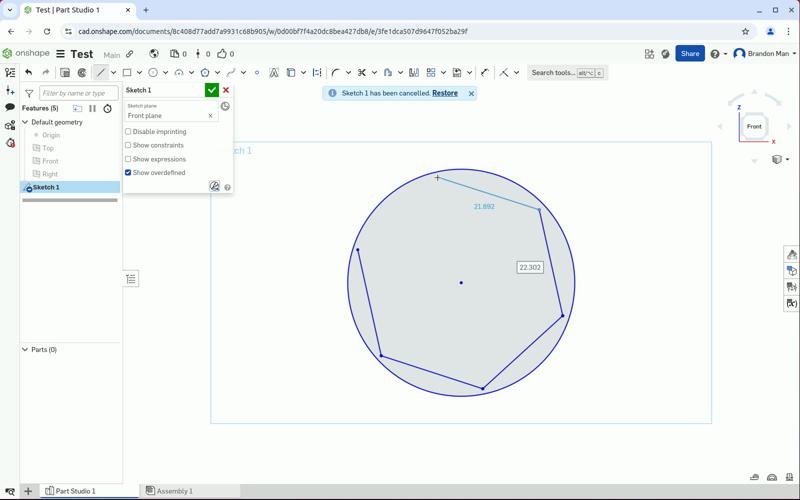
key_down(shift)
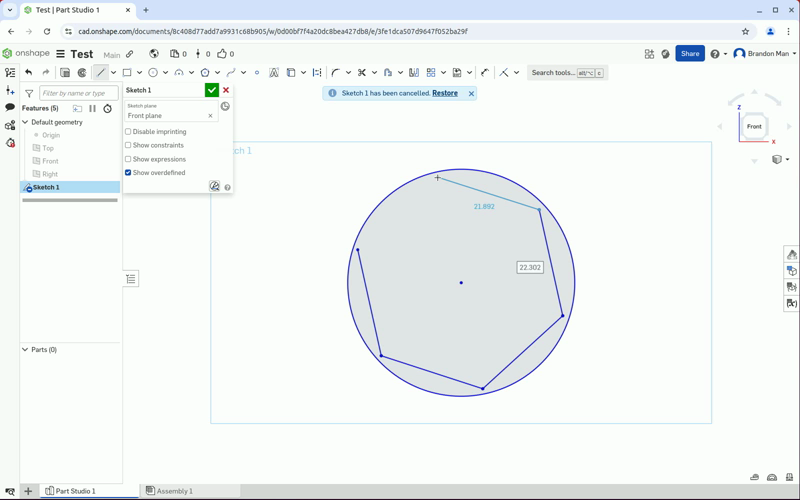
mouse_move(357, 249)
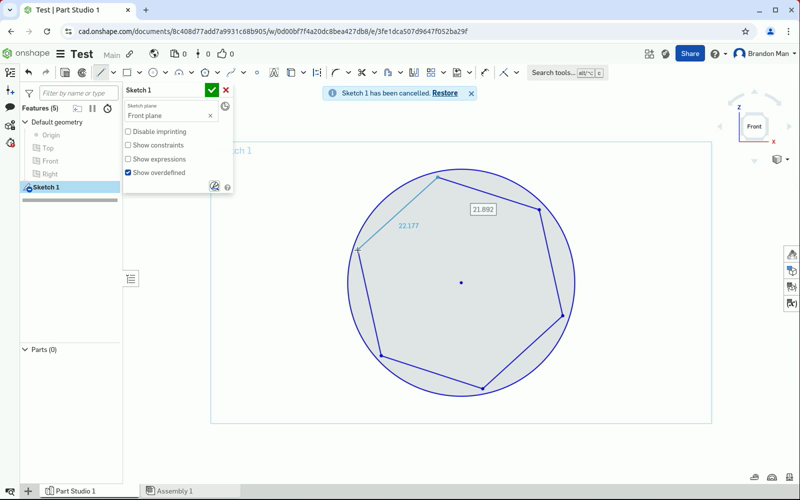
key_up(shift)
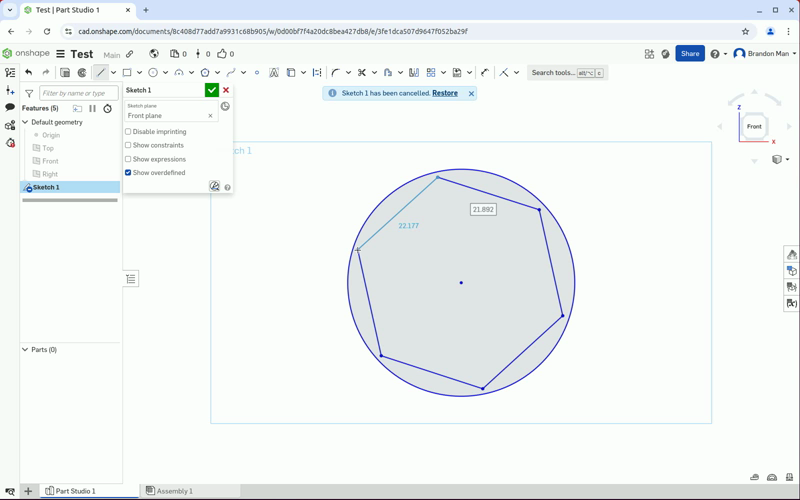
click(357, 249)
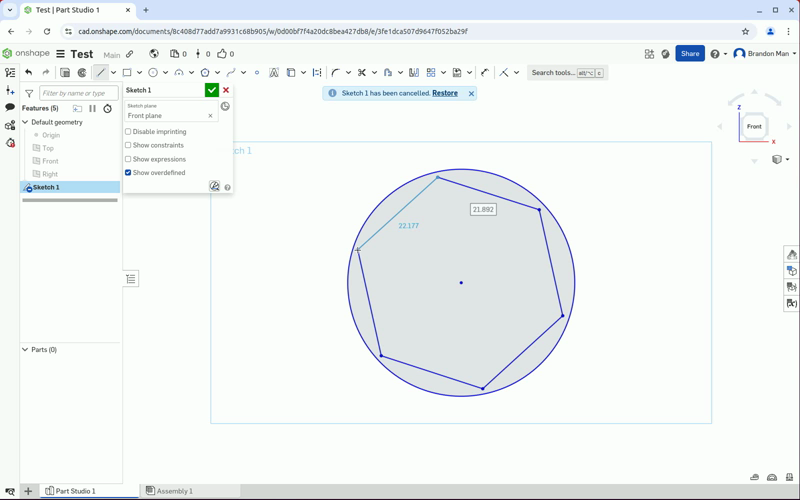
key(esc)
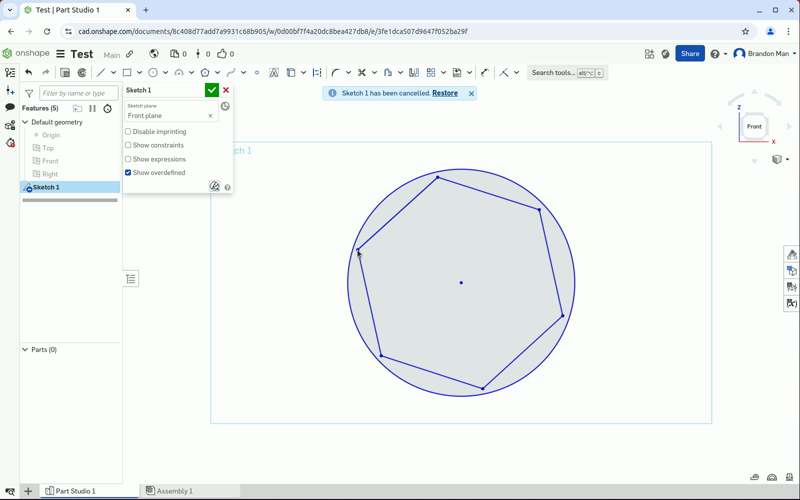
mouse_move(423, 379)
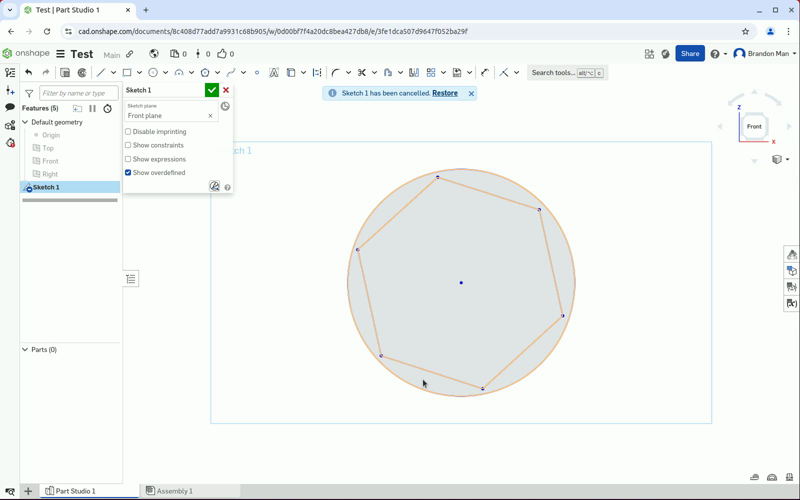
click(423, 379)
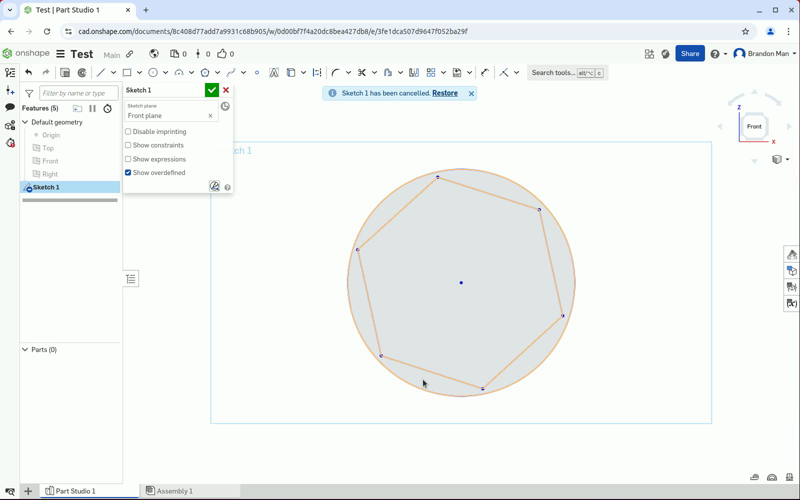
mouse_move(73, 352)
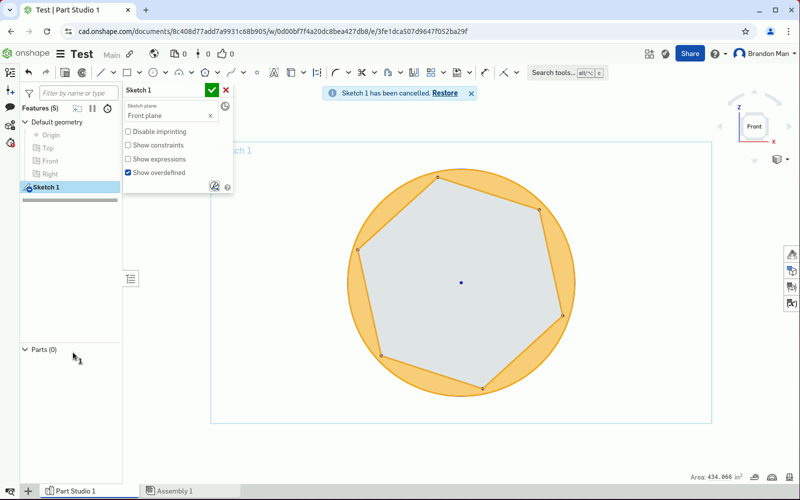
key(shift+y)
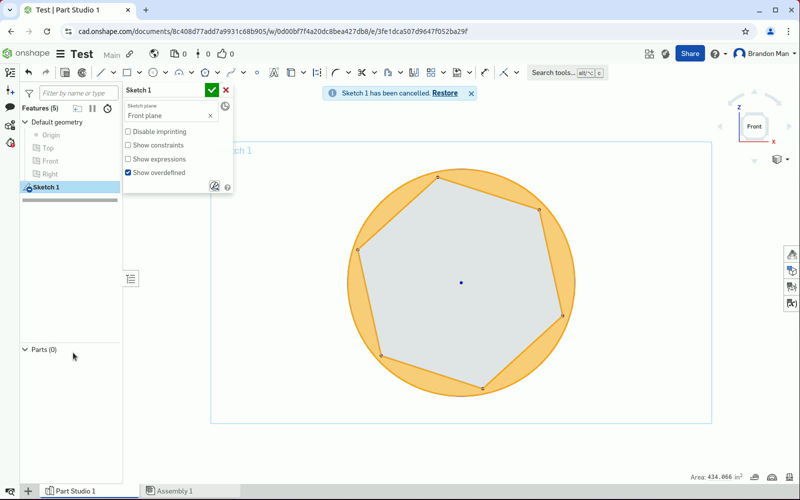
key(shift+e)
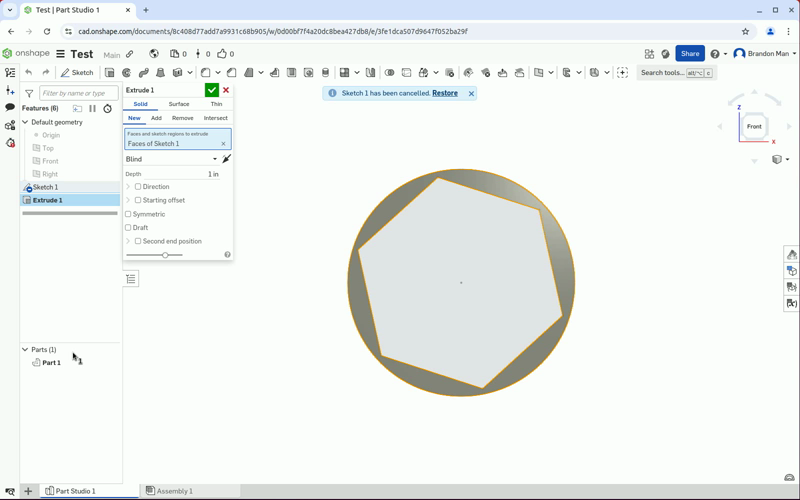
mouse_move(143, 106)
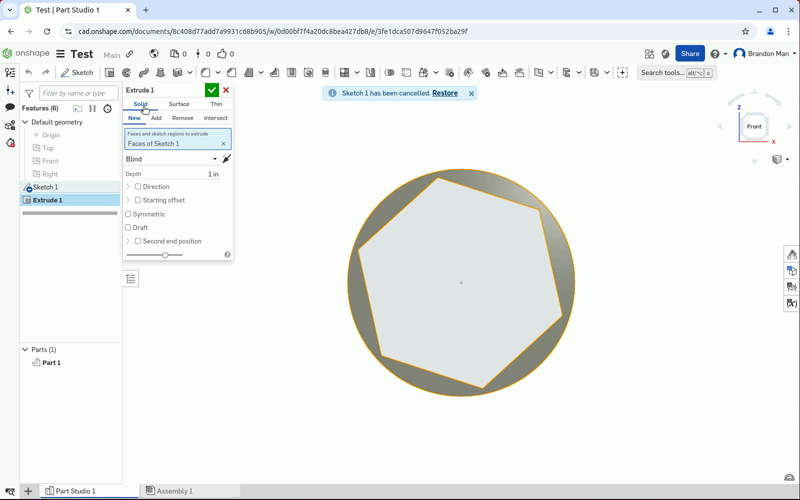
click(143, 106)
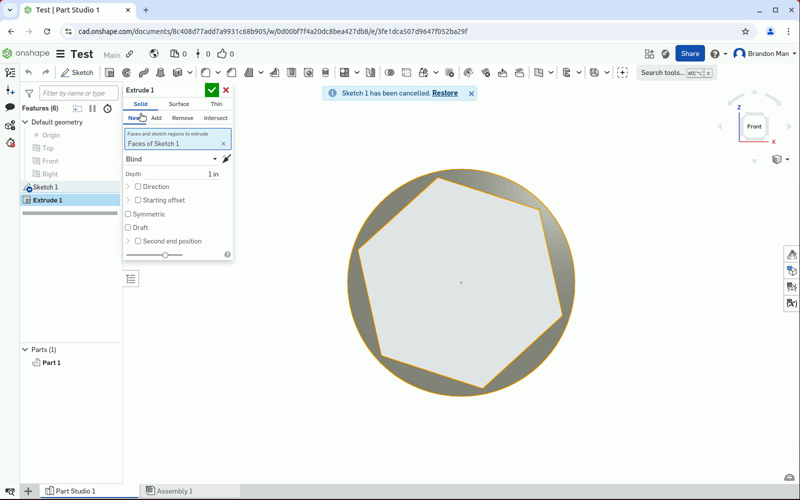
mouse_move(137, 120)
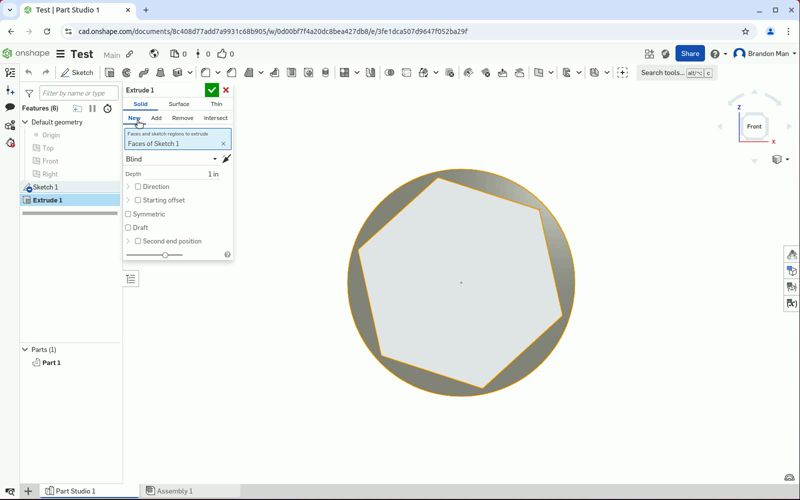
click(137, 120)
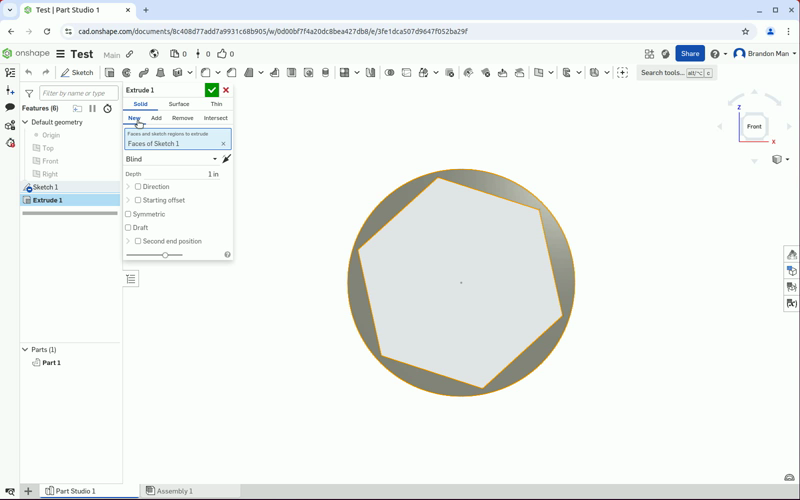
key(tab, 4)
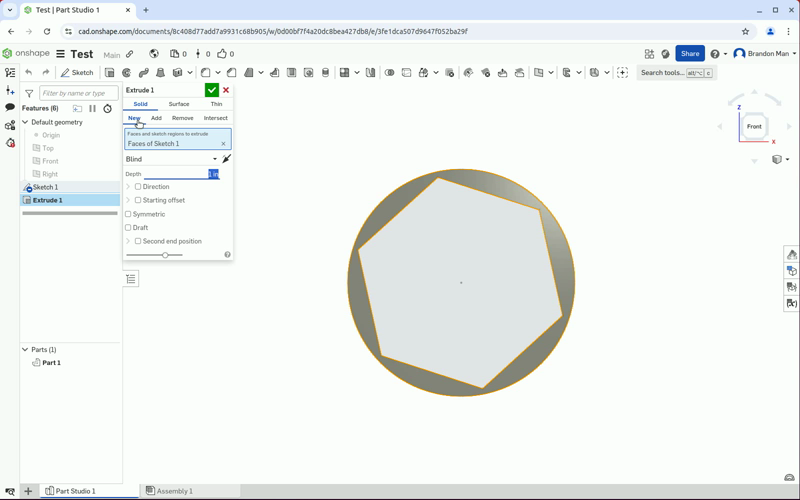
text(7.703)
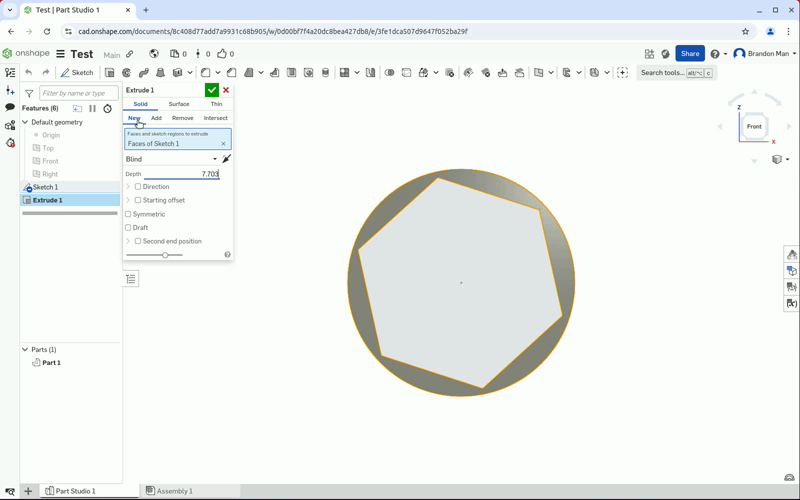
key(enter)
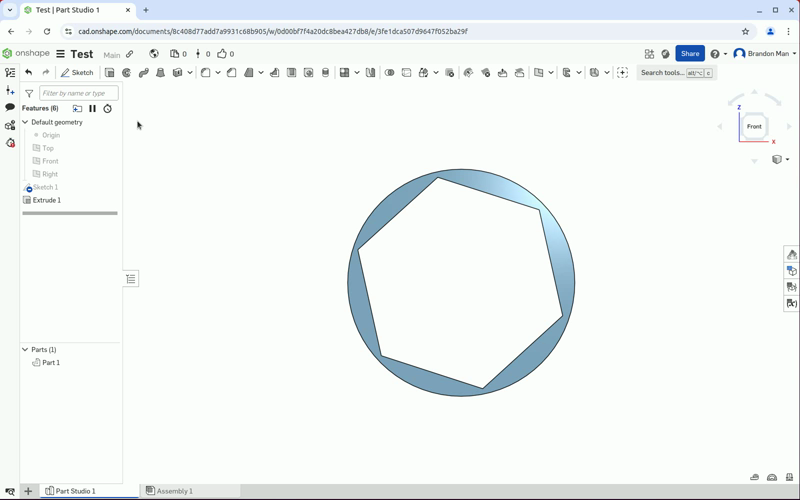
key(shift+h)
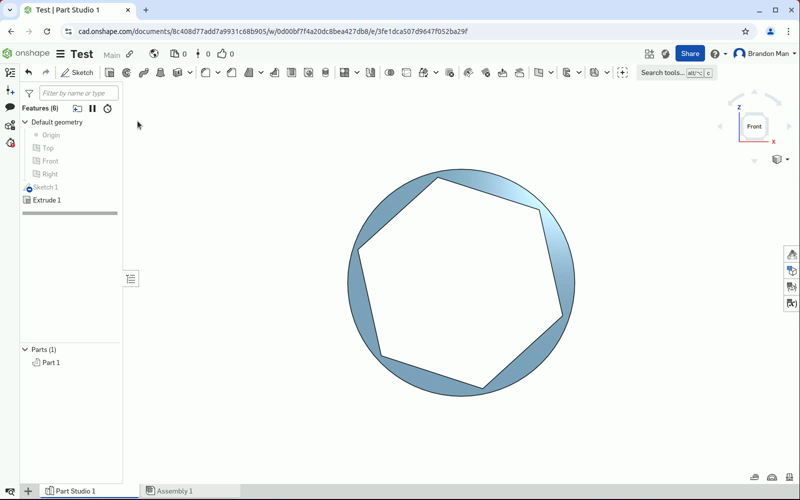
key(shift+h)
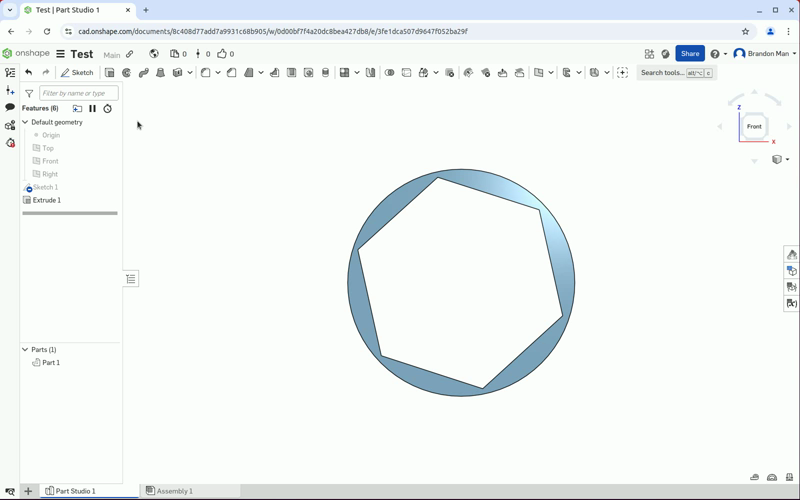
mouse_move(73, 189)
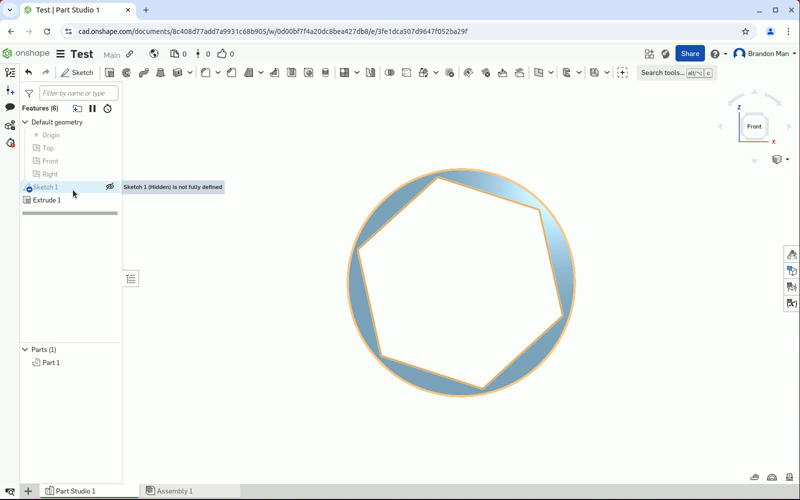
click(73, 189)
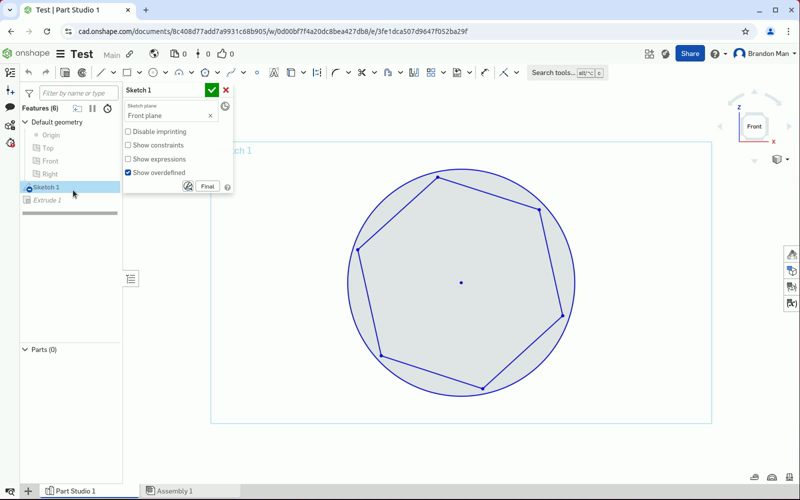
mouse_move(229, 92)
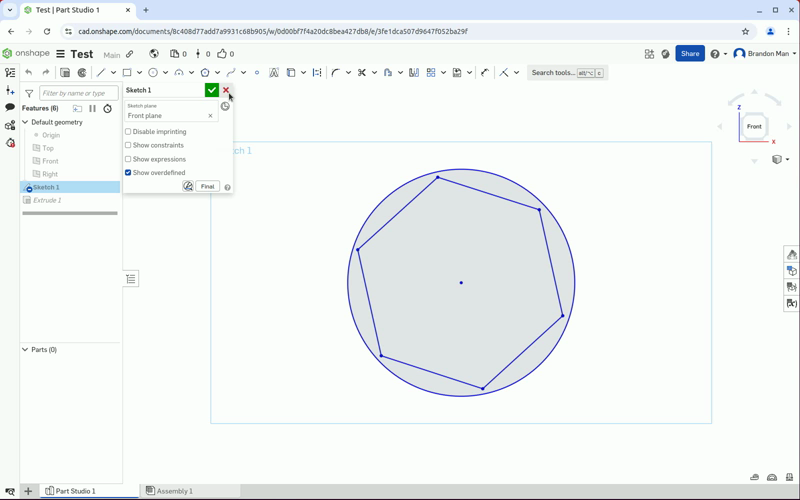
click(229, 92)
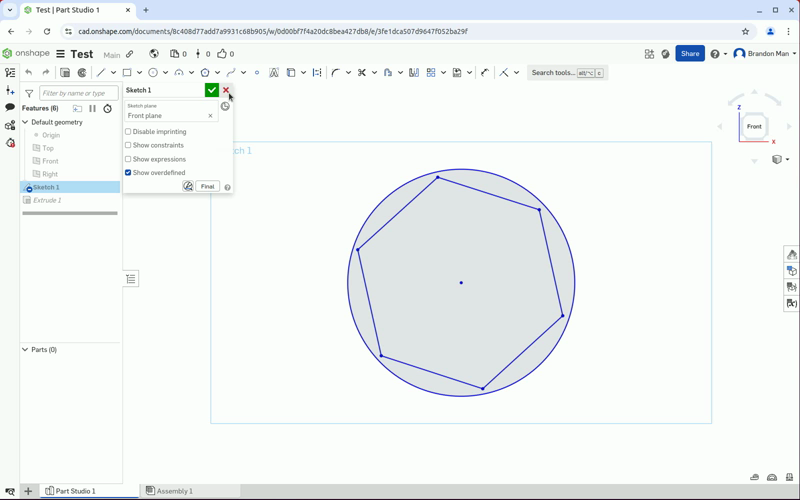
key(shift+s)
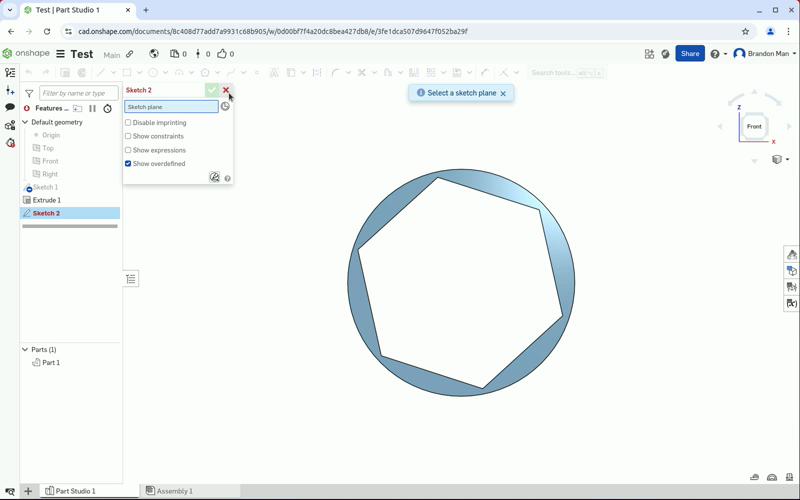
mouse_move(73, 163)
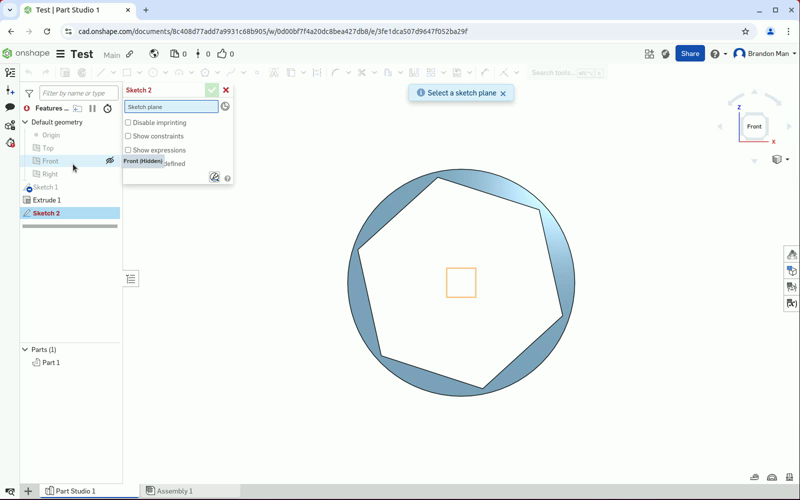
click(73, 163)
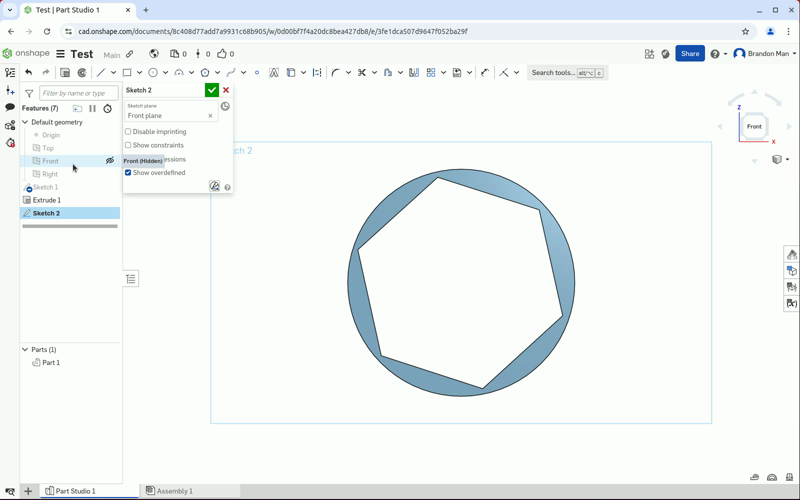
mouse_move(73, 352)
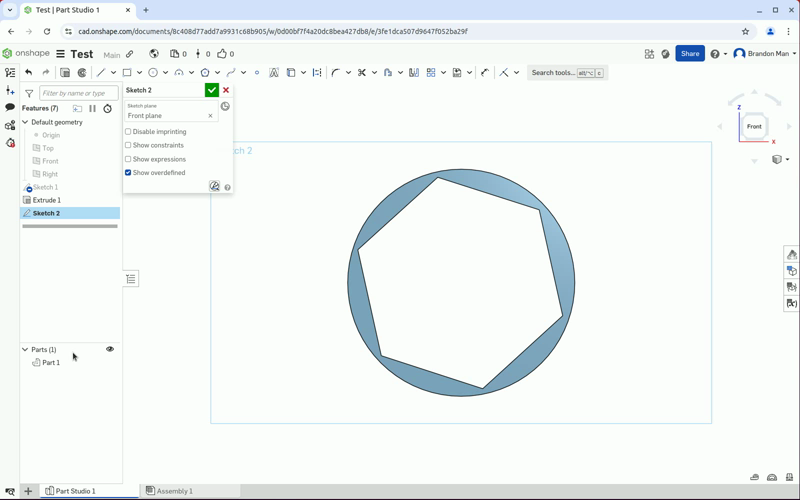
key(y)
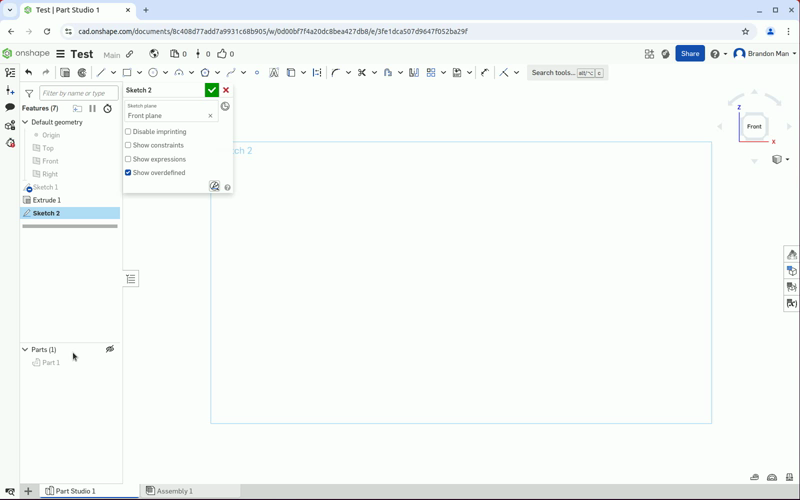
key(c)
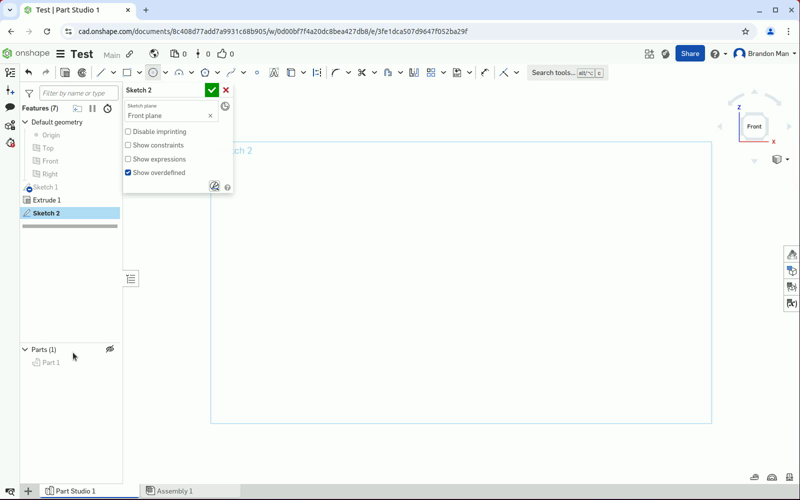
key_down(shift)
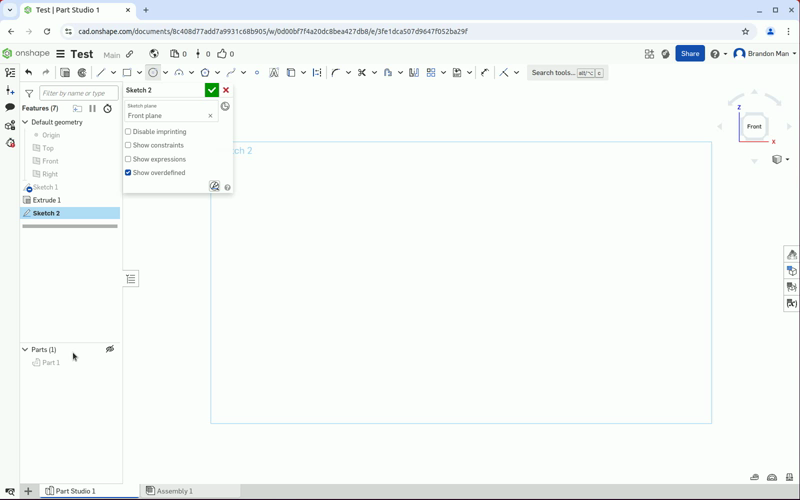
mouse_move(461, 282)
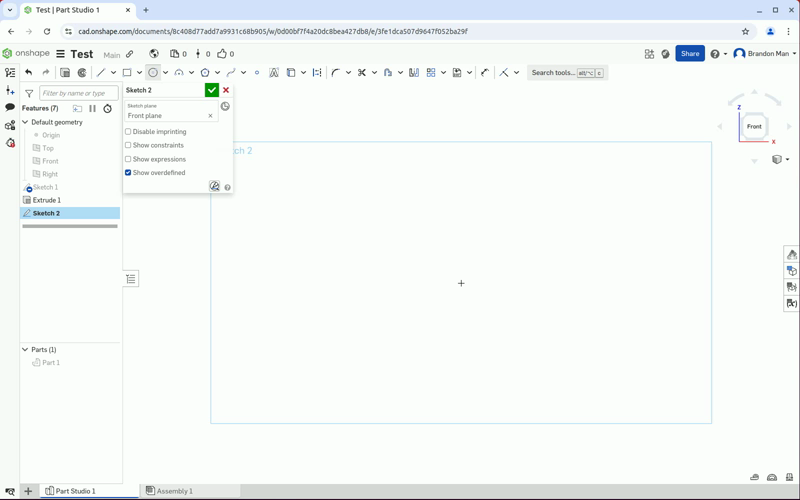
click(461, 282)
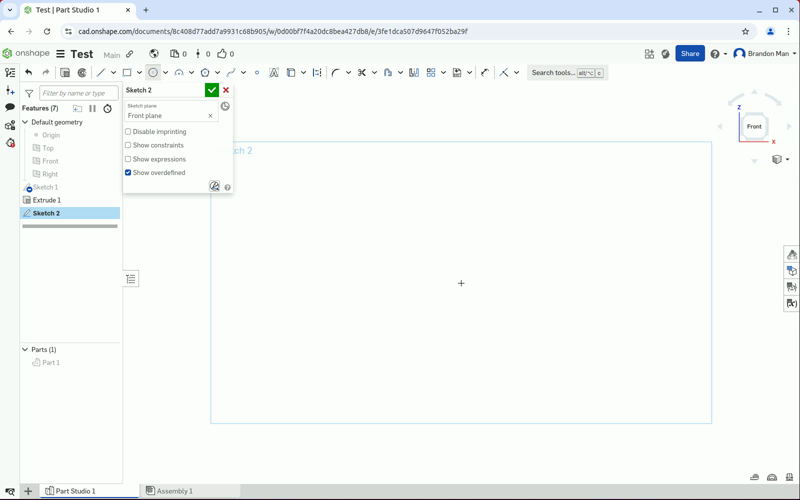
key_up(shift)
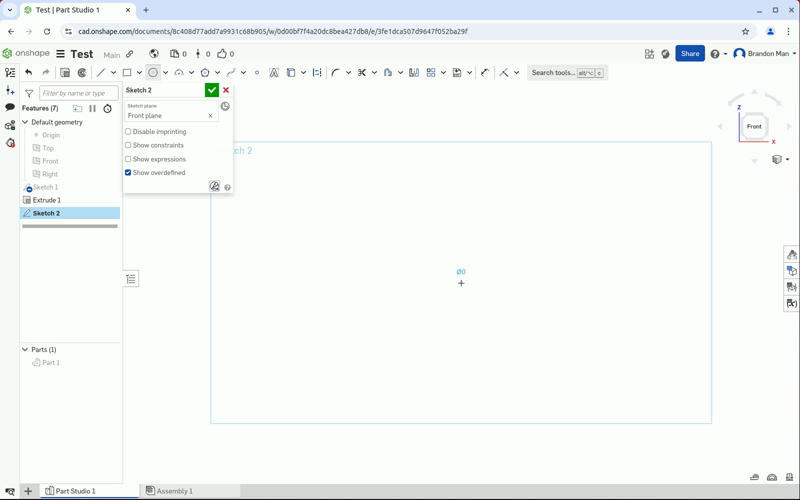
mouse_move(574, 282)
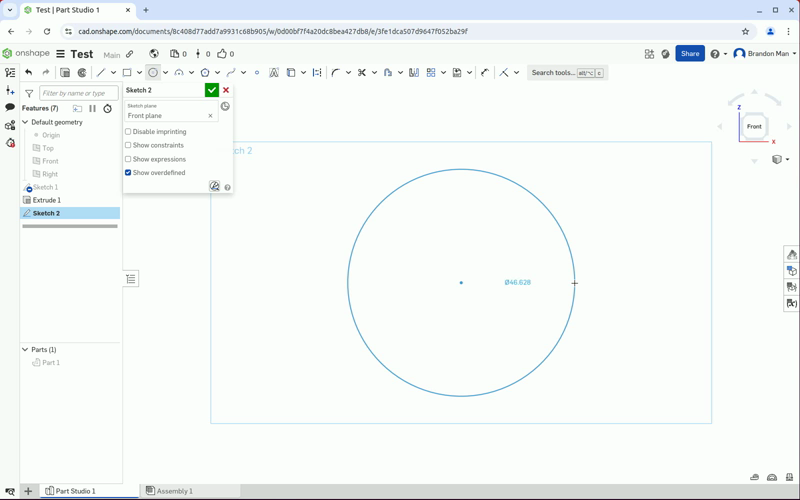
click(574, 282)
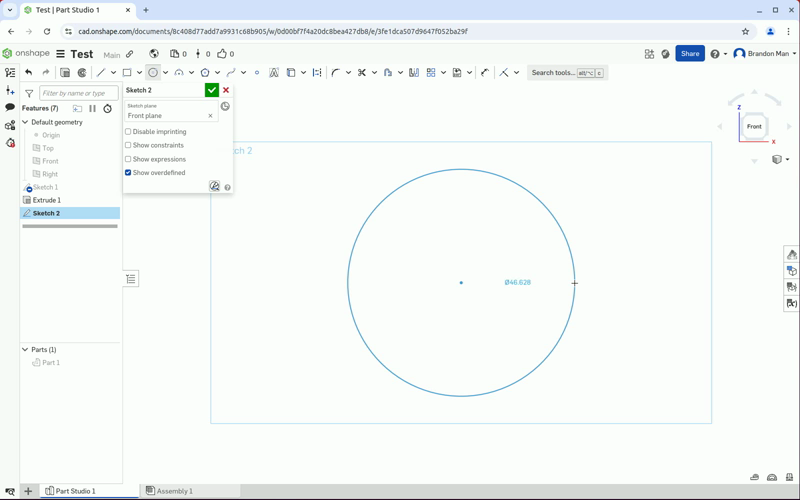
key(esc)
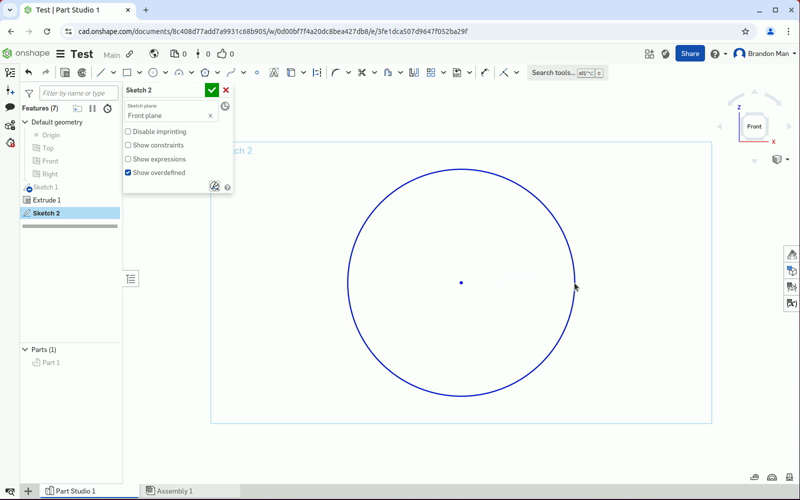
key(l)
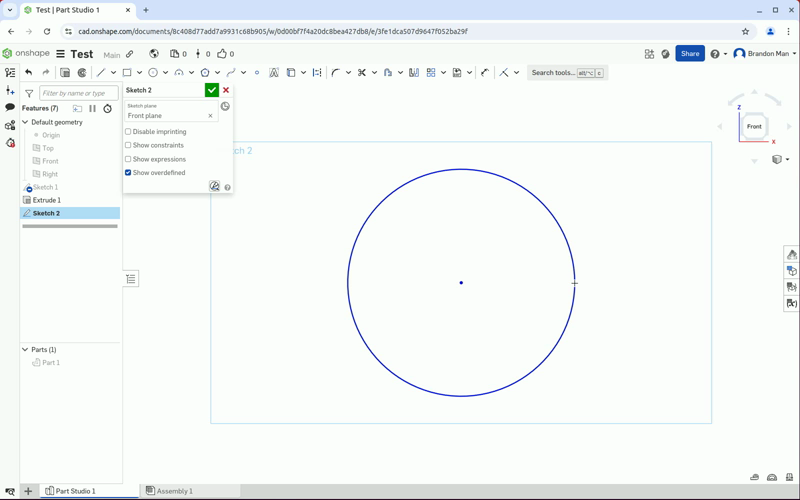
key_down(shift)
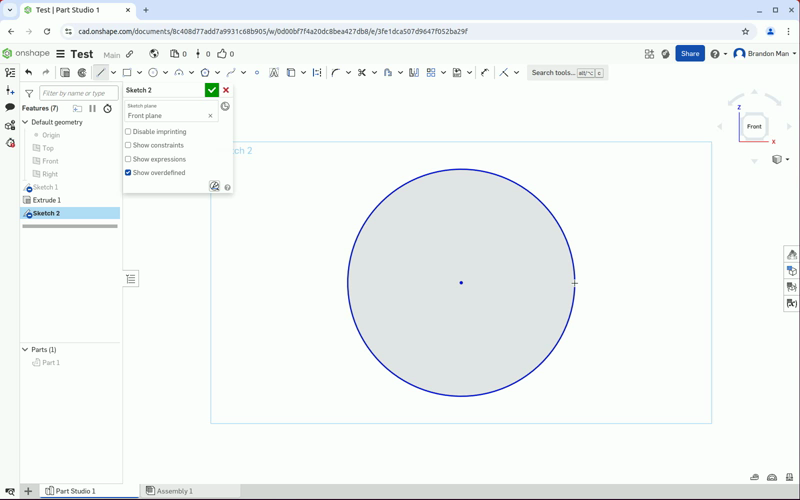
mouse_move(357, 249)
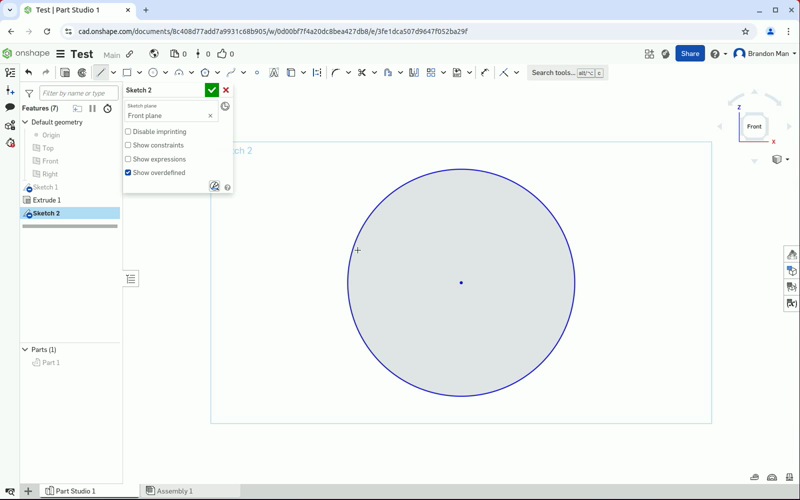
click(357, 249)
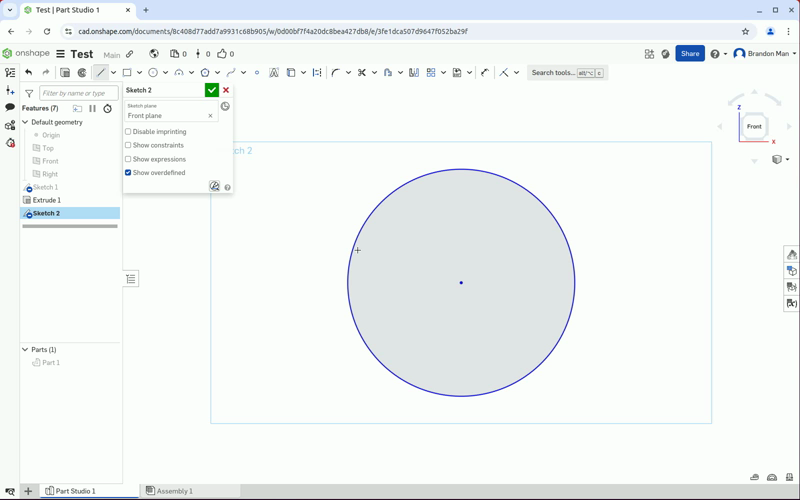
key_up(shift)
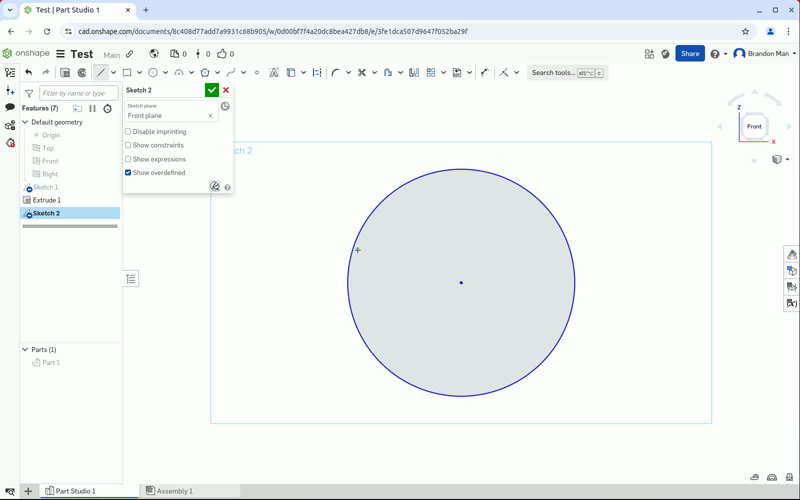
key_down(shift)
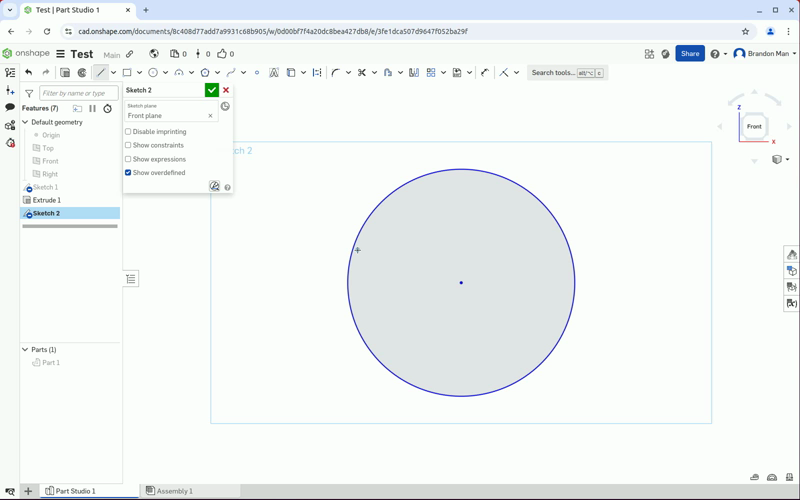
mouse_move(381, 355)
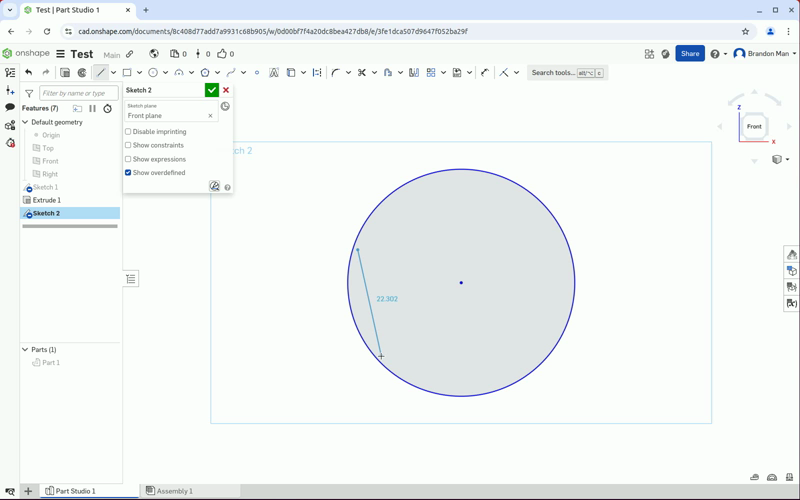
click(381, 355)
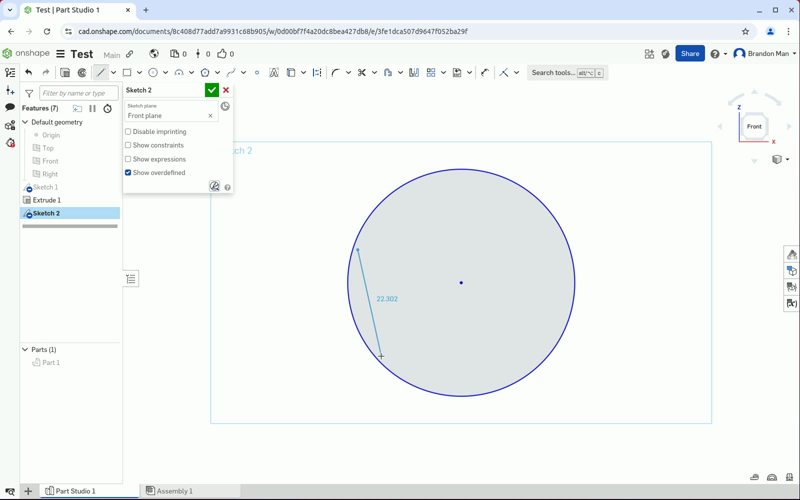
key_up(shift)
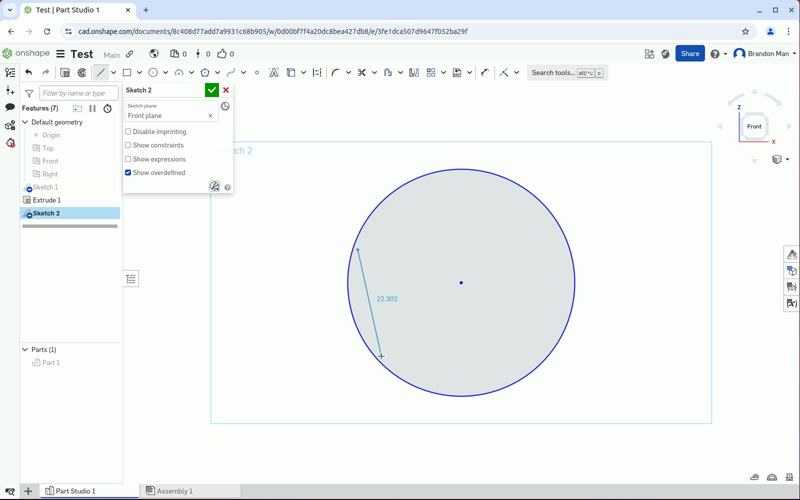
key_down(shift)
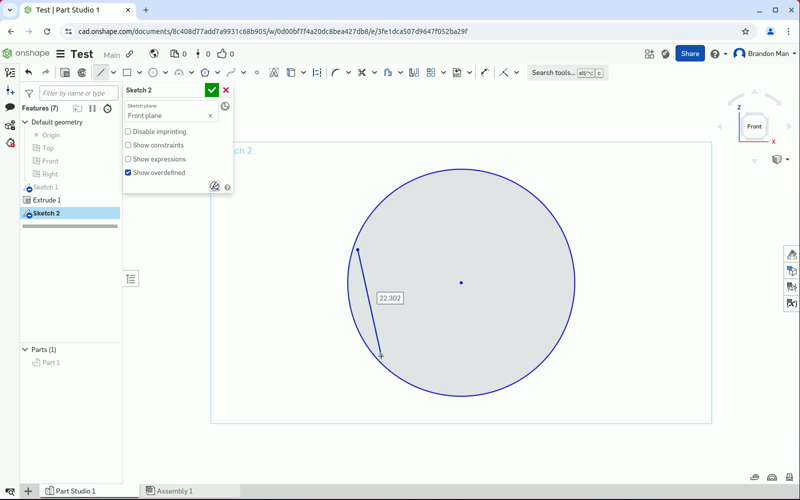
mouse_move(482, 388)
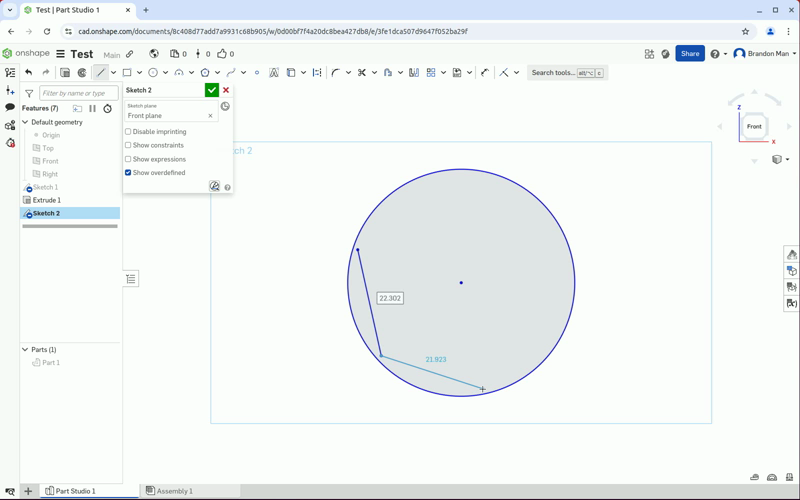
click(482, 388)
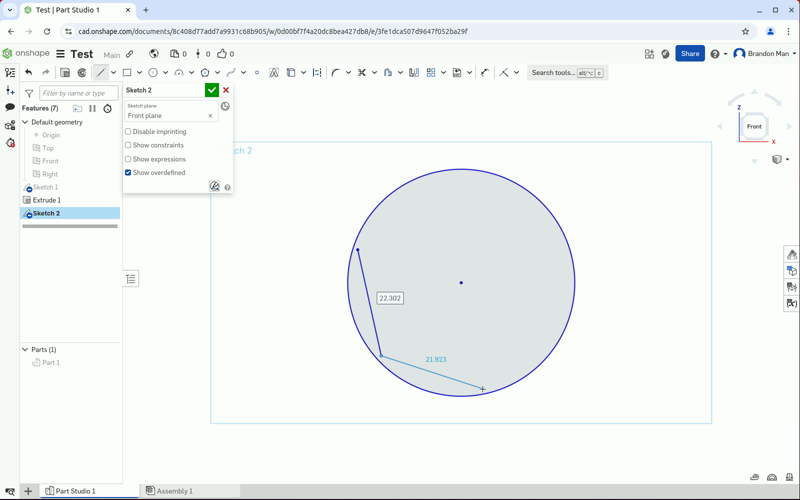
key_up(shift)
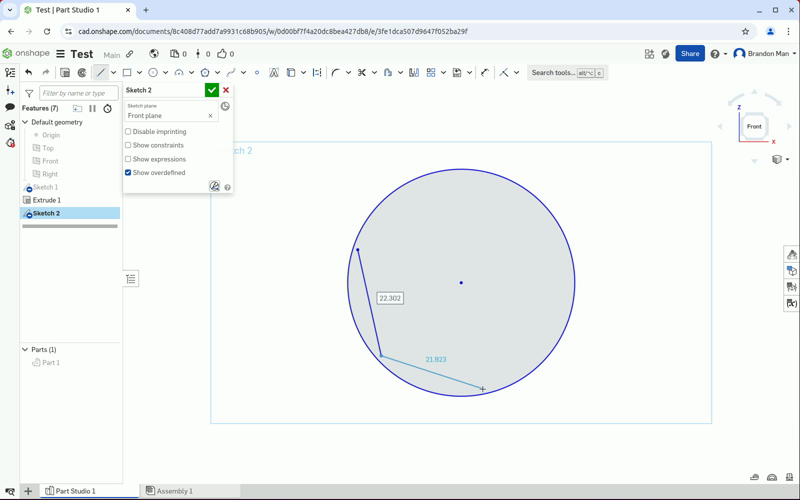
key_down(shift)
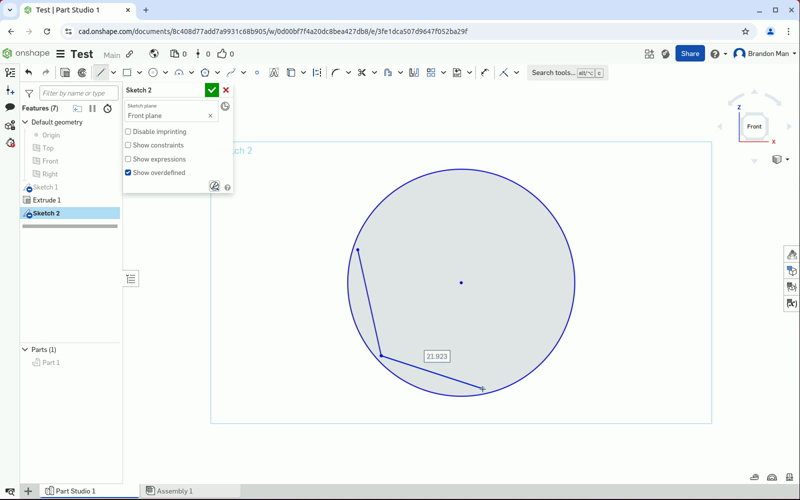
mouse_move(562, 315)
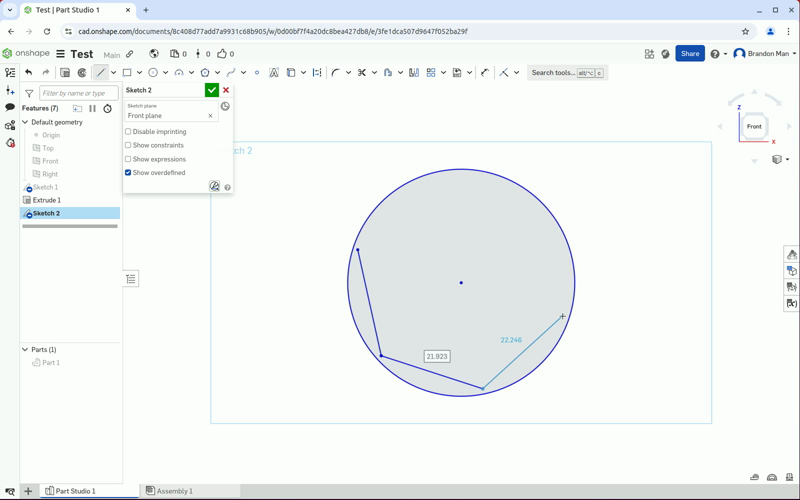
click(562, 315)
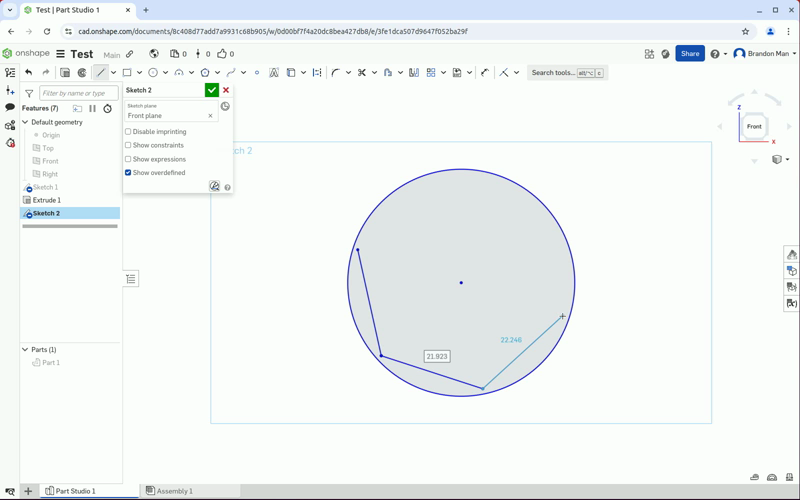
key_up(shift)
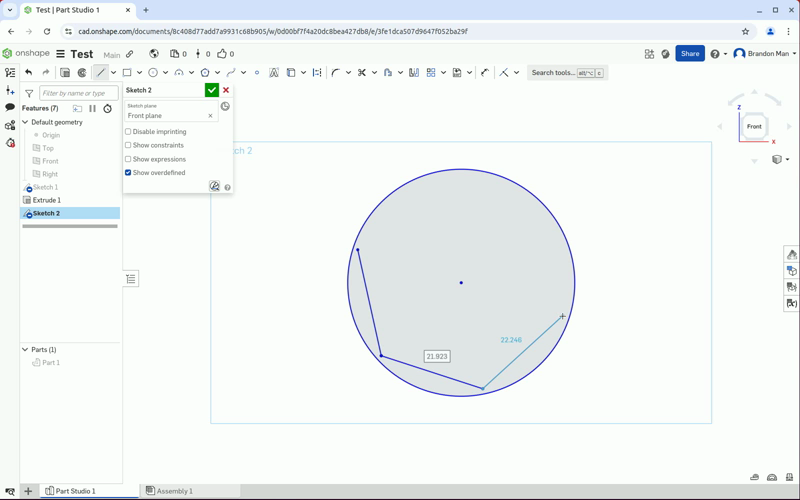
key_down(shift)
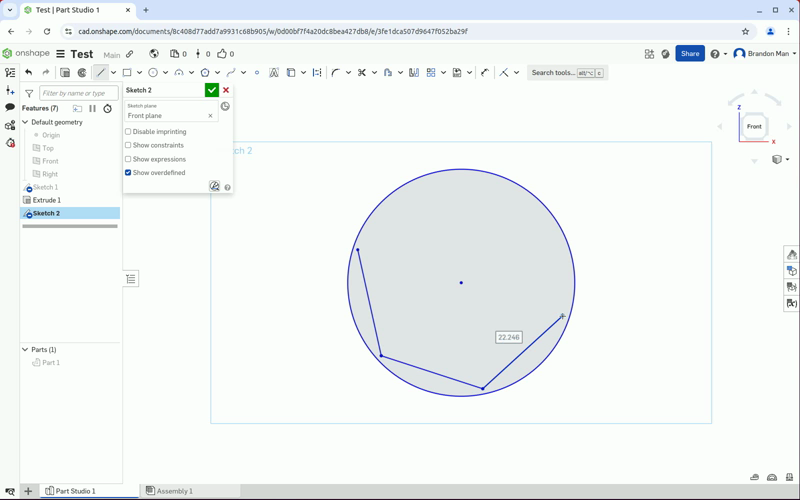
mouse_move(539, 209)
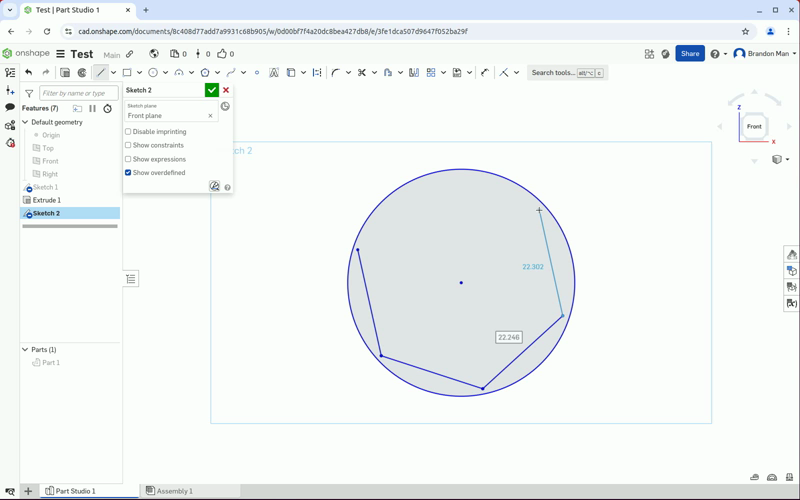
click(539, 209)
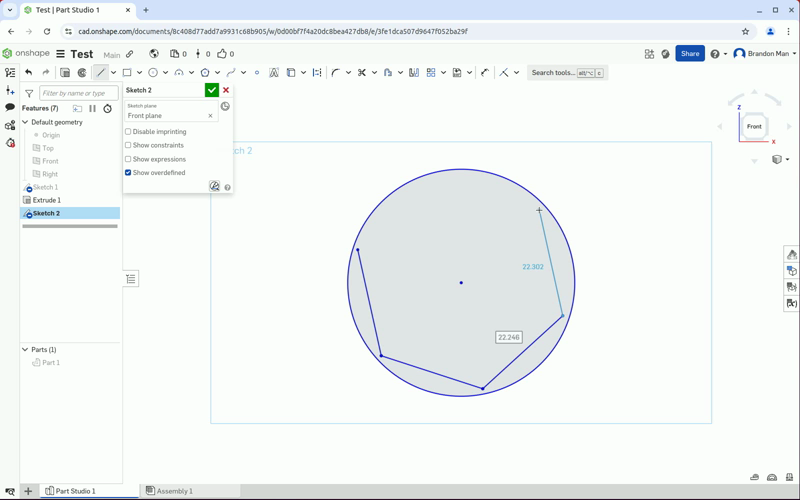
key_up(shift)
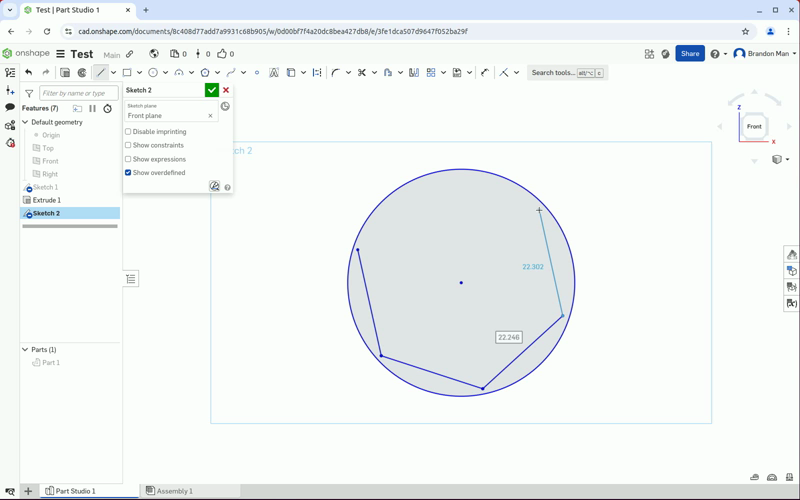
key_down(shift)
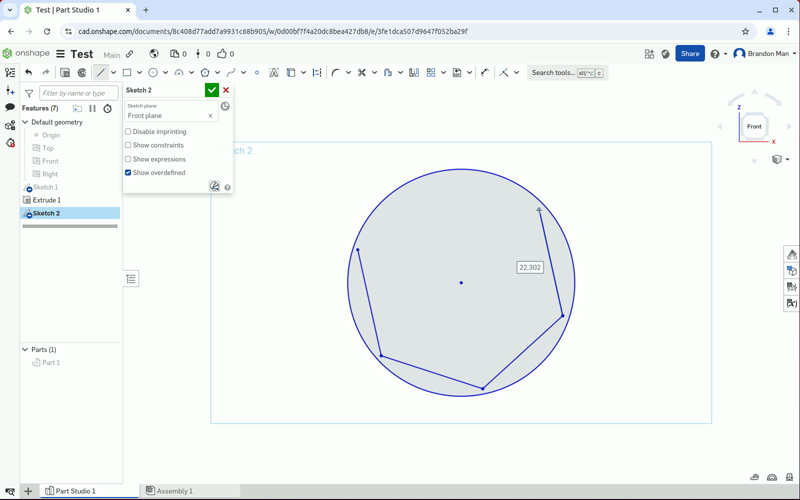
mouse_move(437, 177)
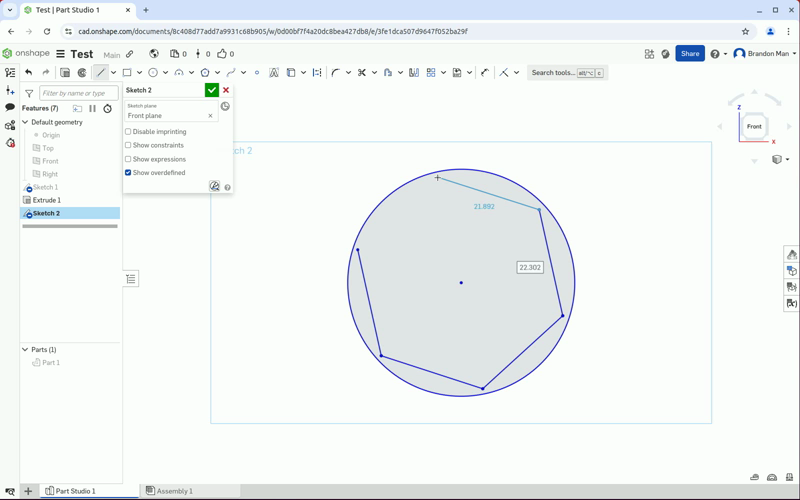
click(437, 177)
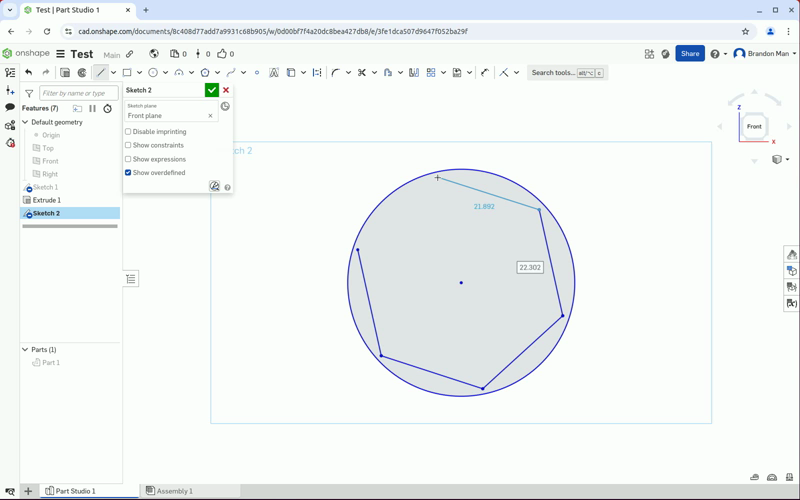
key_up(shift)
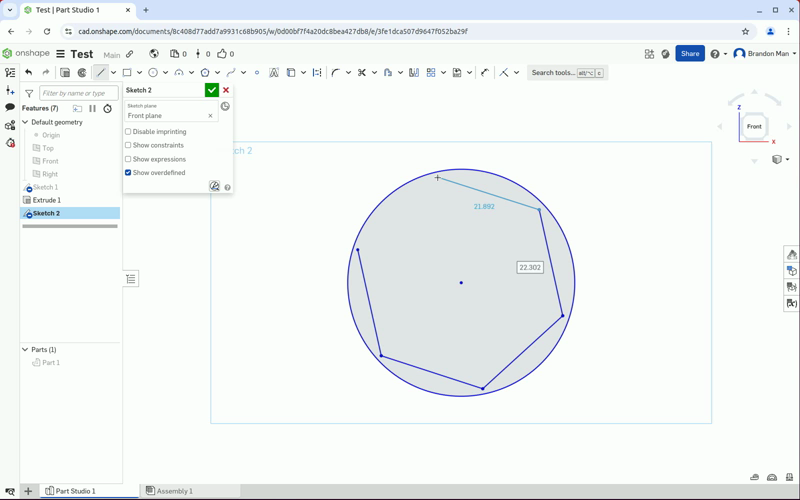
key_down(shift)
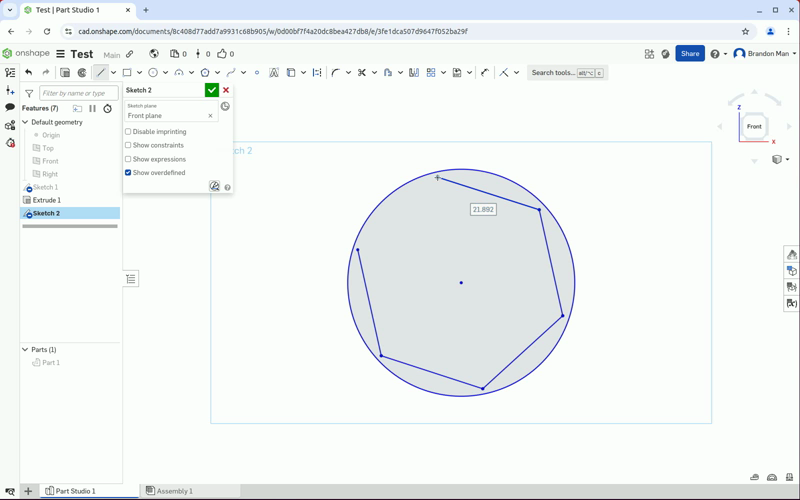
mouse_move(357, 249)
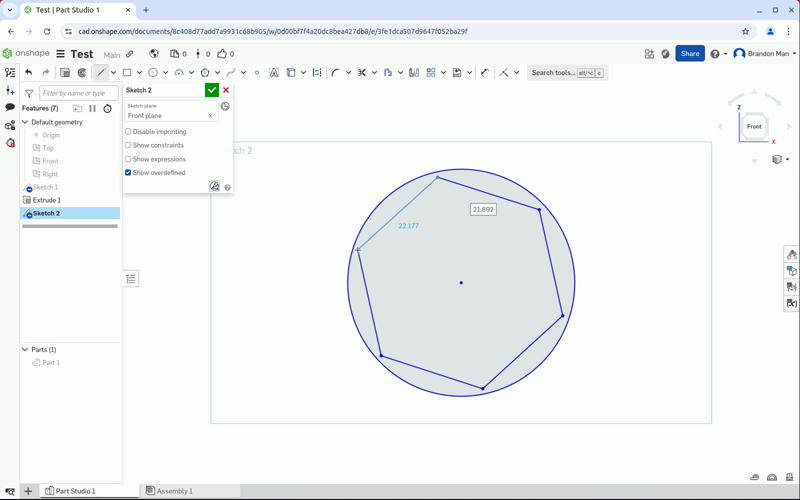
key_up(shift)
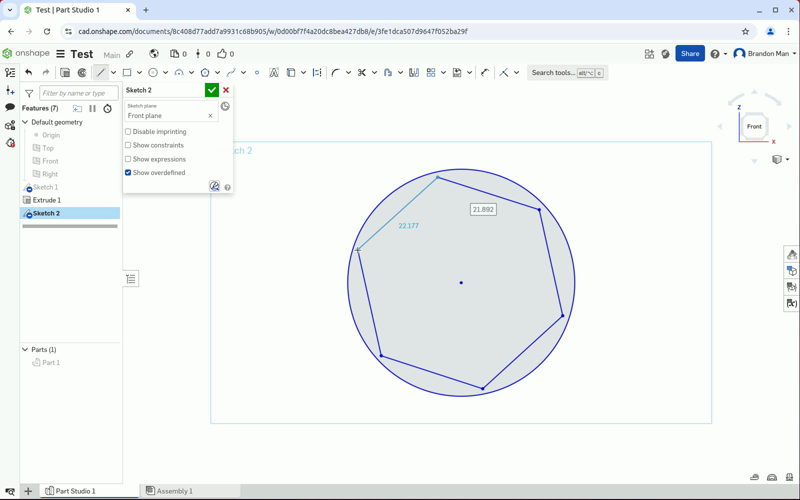
click(357, 249)
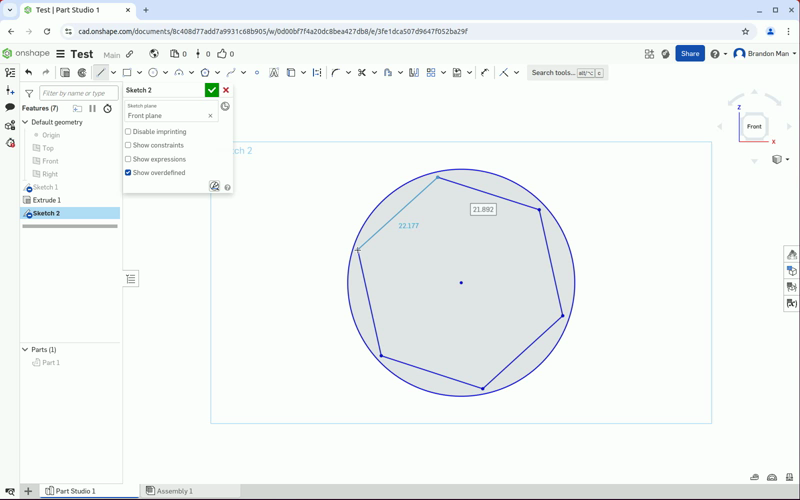
key(esc)
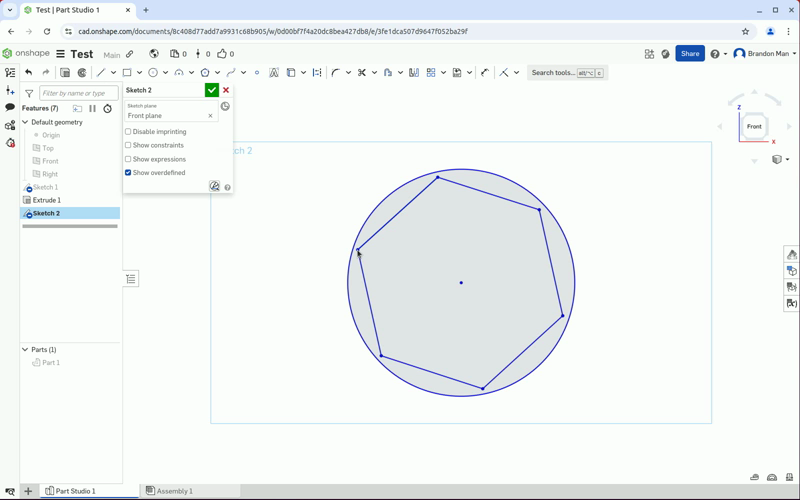
mouse_move(357, 300)
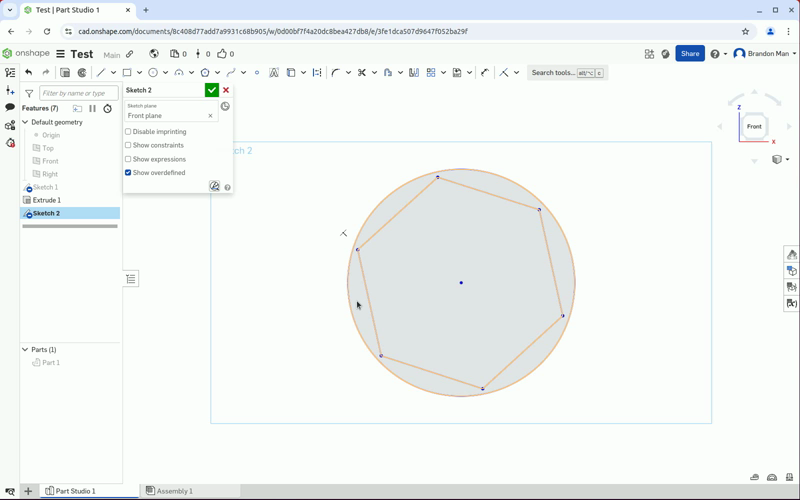
click(357, 300)
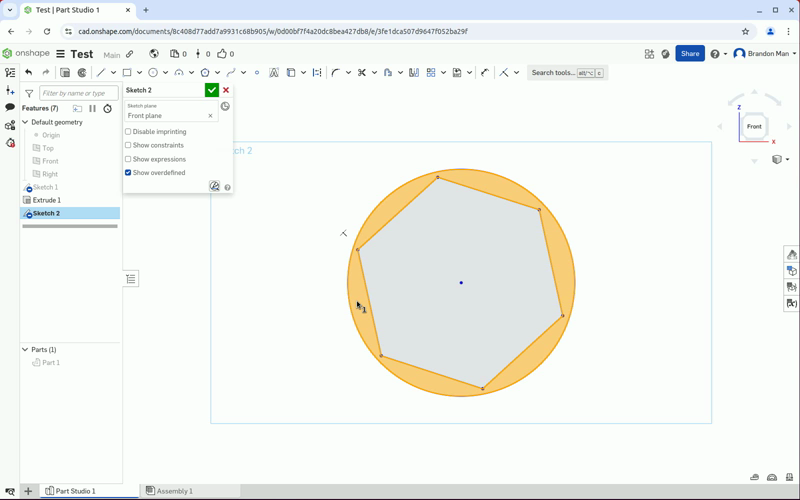
mouse_move(73, 352)
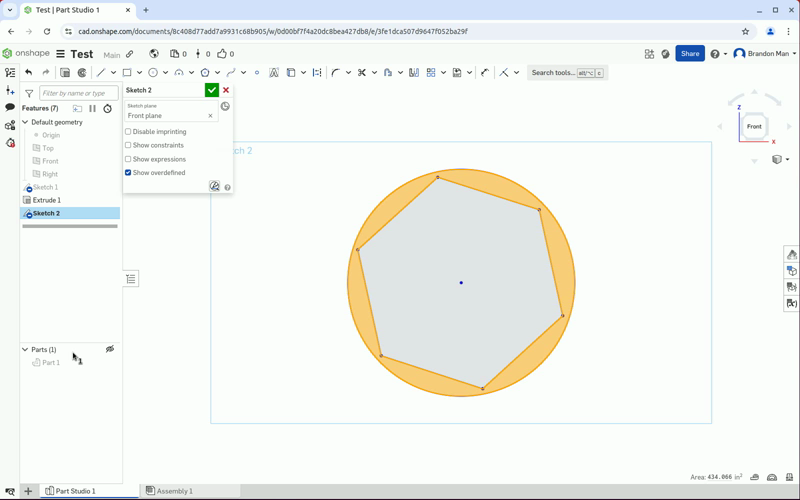
key(shift+y)
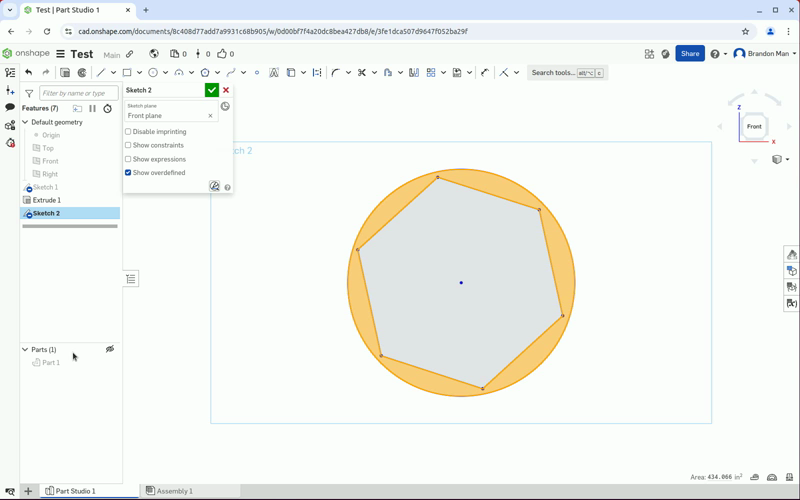
key(shift+e)
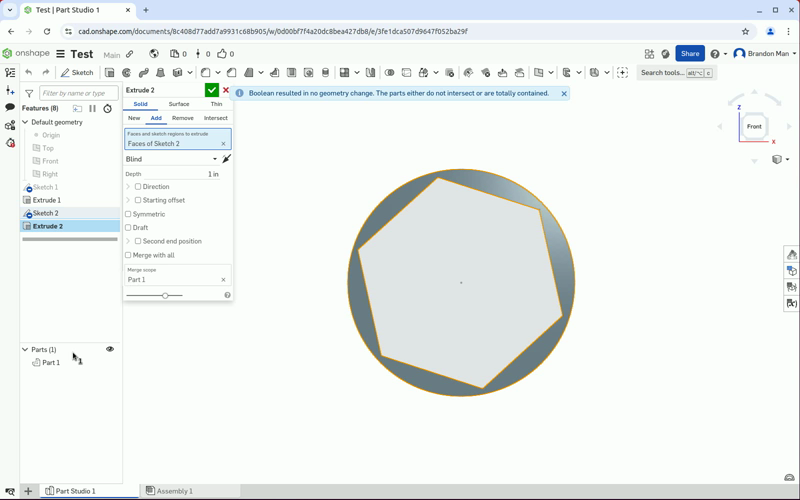
mouse_move(143, 106)
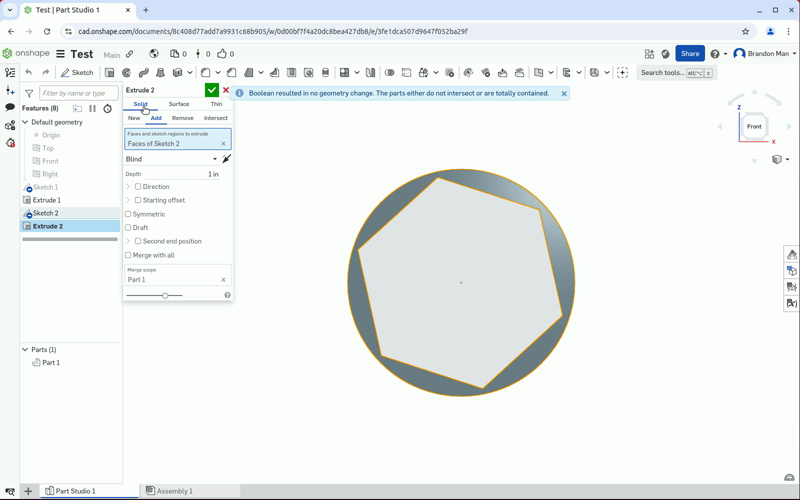
click(143, 106)
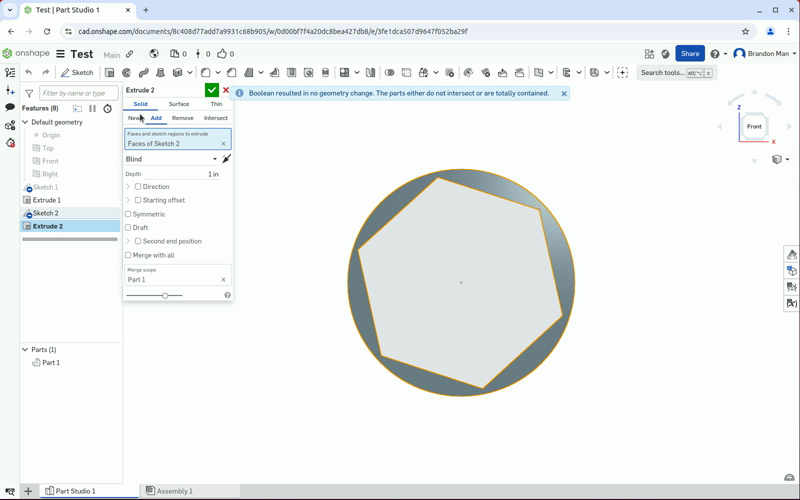
mouse_move(137, 120)
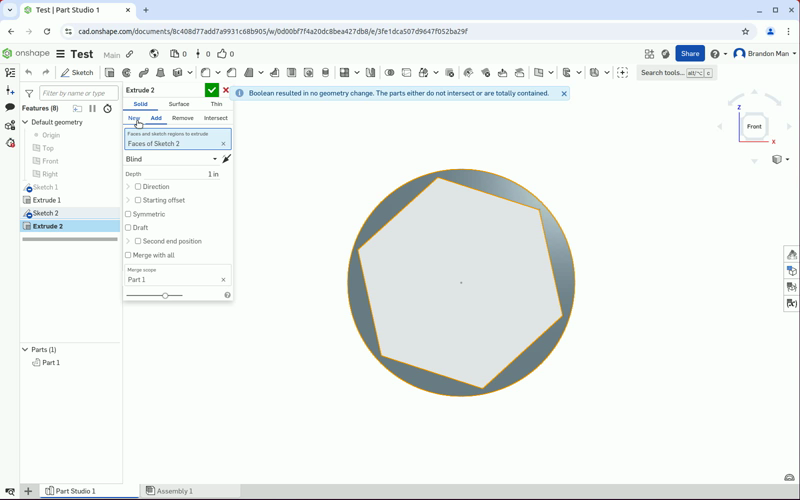
click(137, 120)
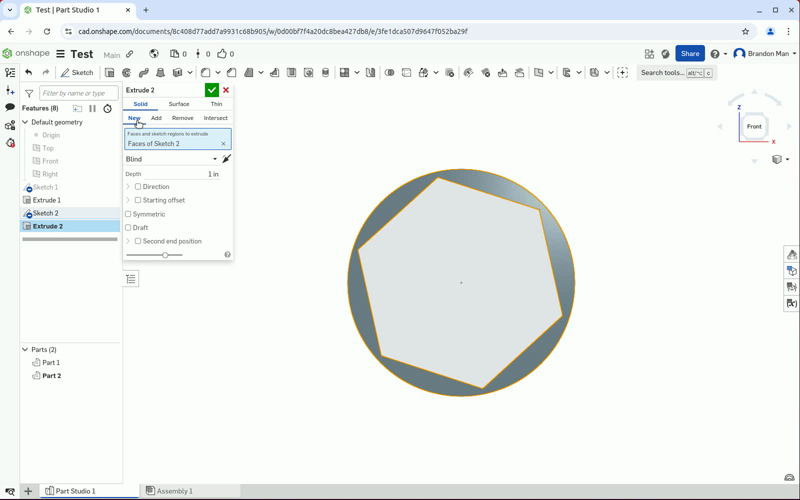
key(tab, 4)
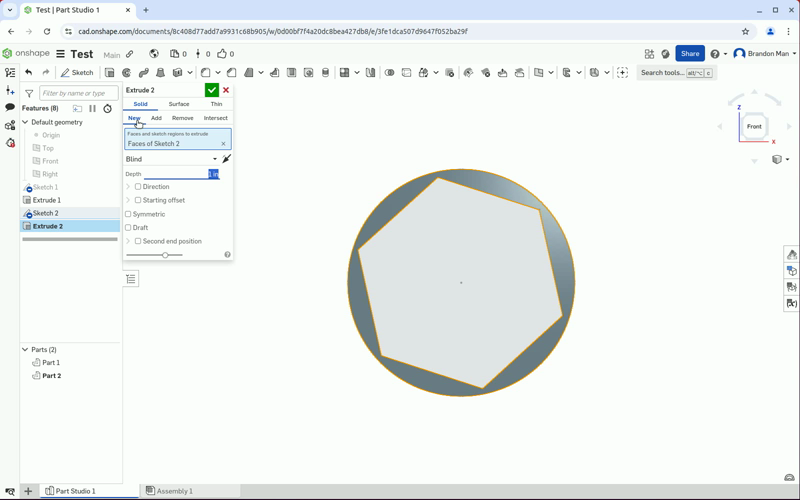
text(7.703)
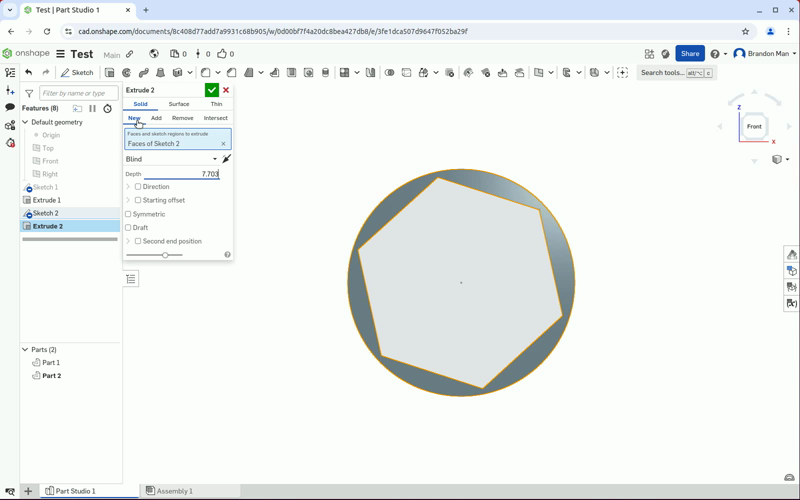
key(enter)
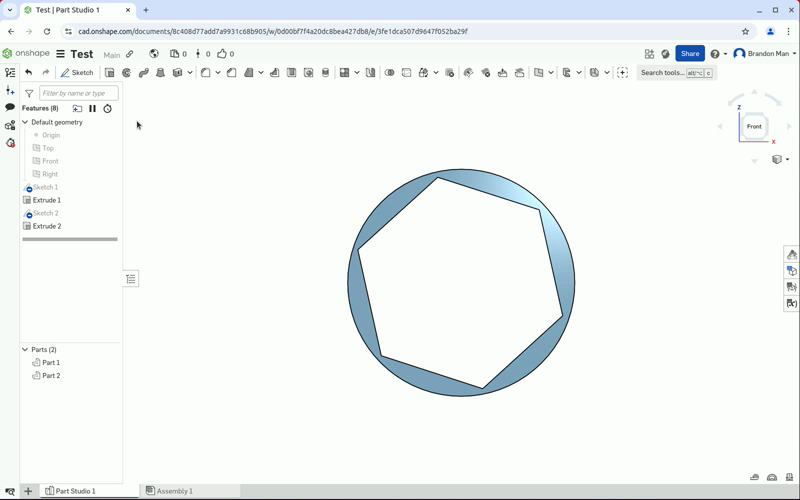
key(shift+h)
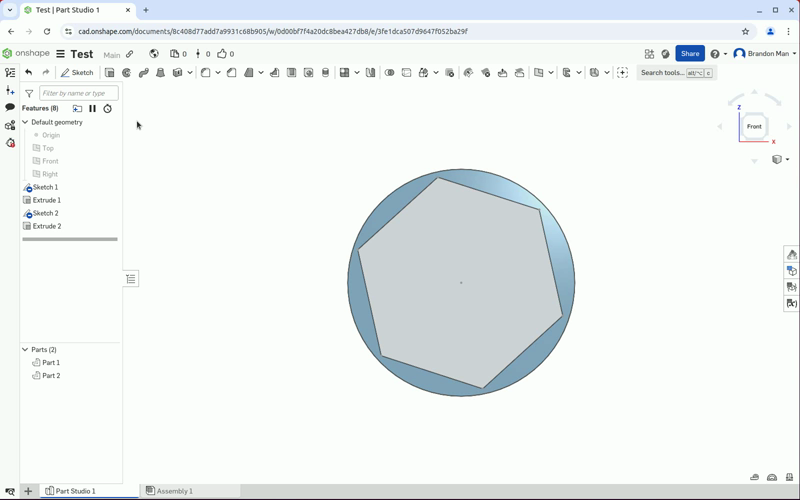
key(shift+h)
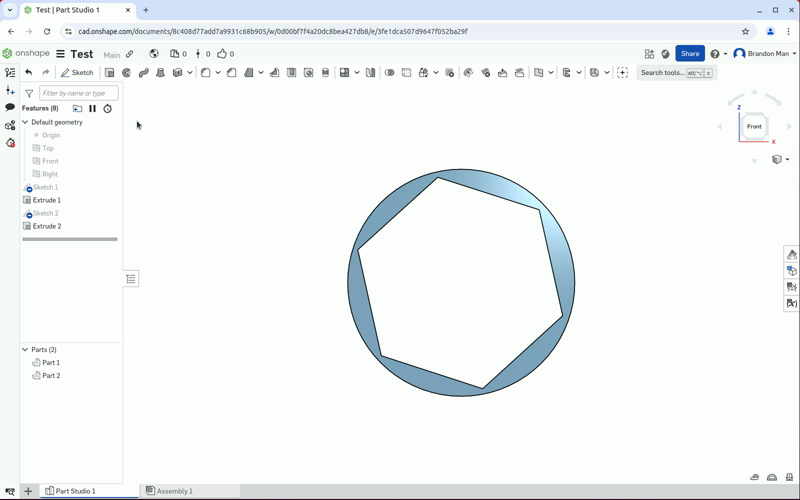
mouse_move(73, 189)
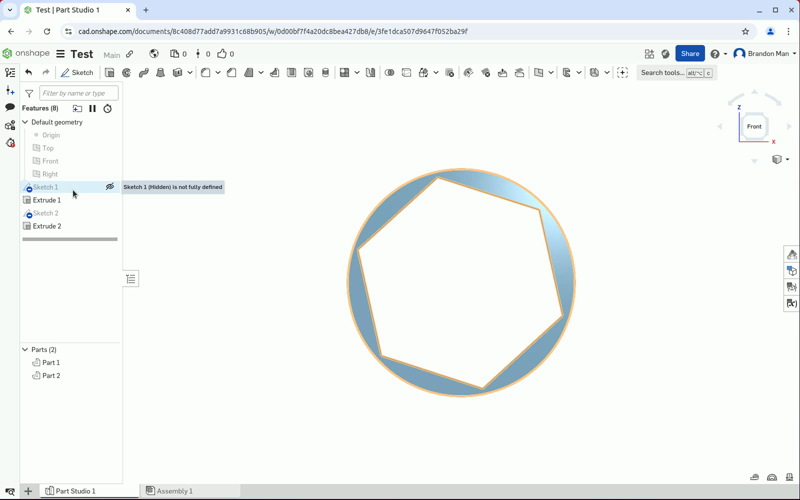
click(73, 189)
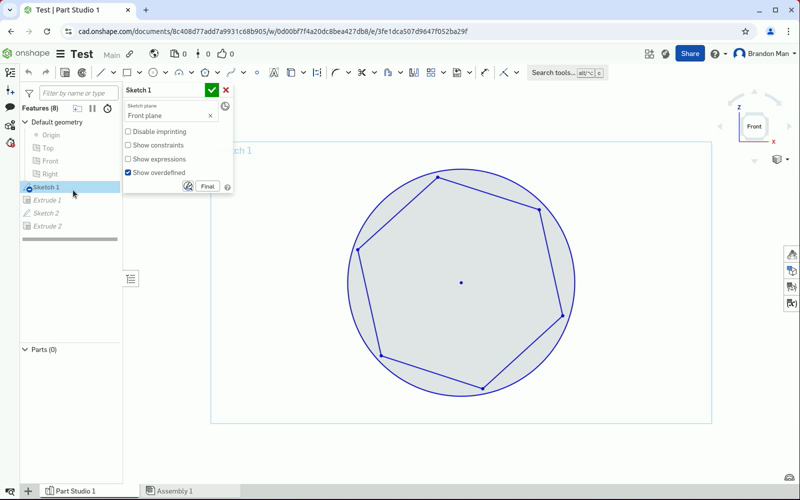
mouse_move(229, 92)
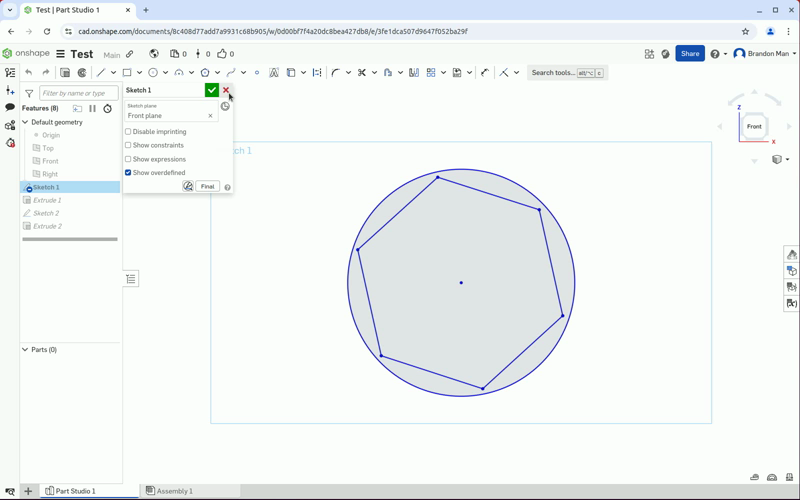
click(229, 92)
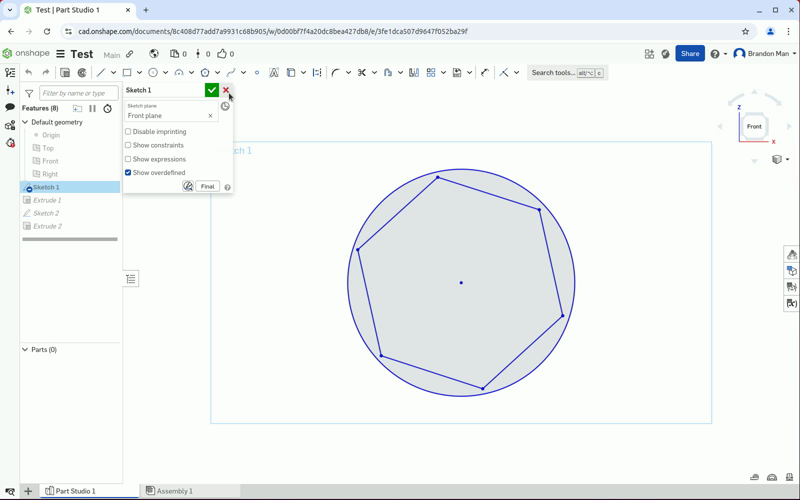
key(shift+s)
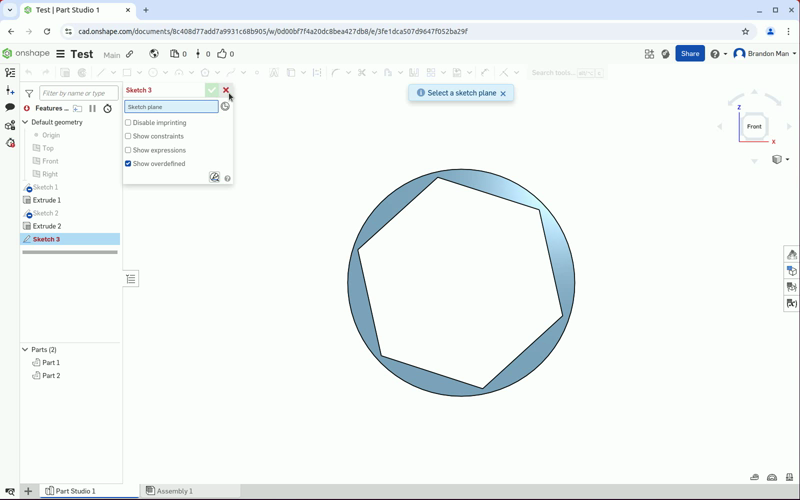
mouse_move(73, 163)
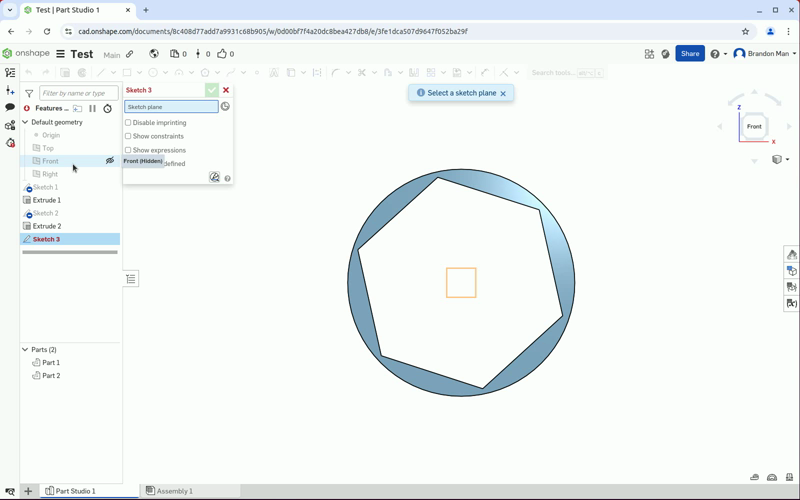
click(73, 163)
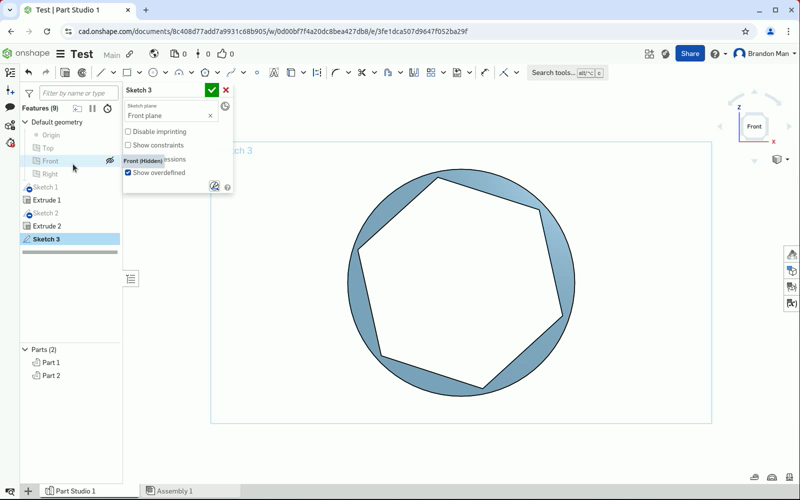
mouse_move(73, 352)
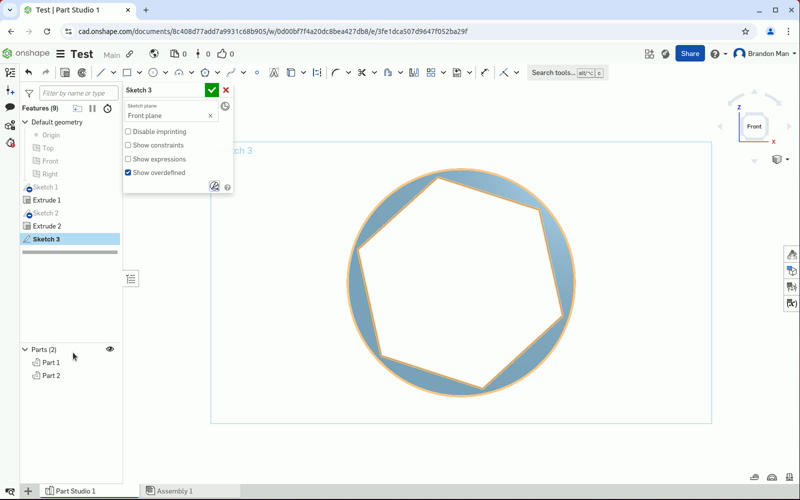
key(y)
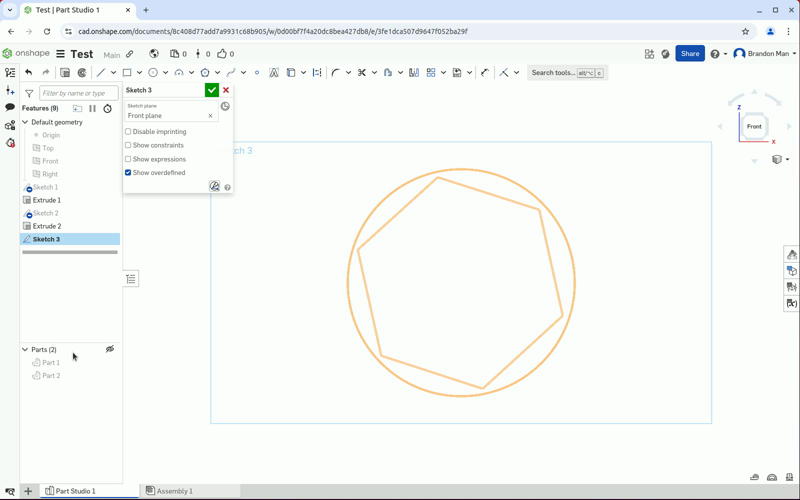
key(l)
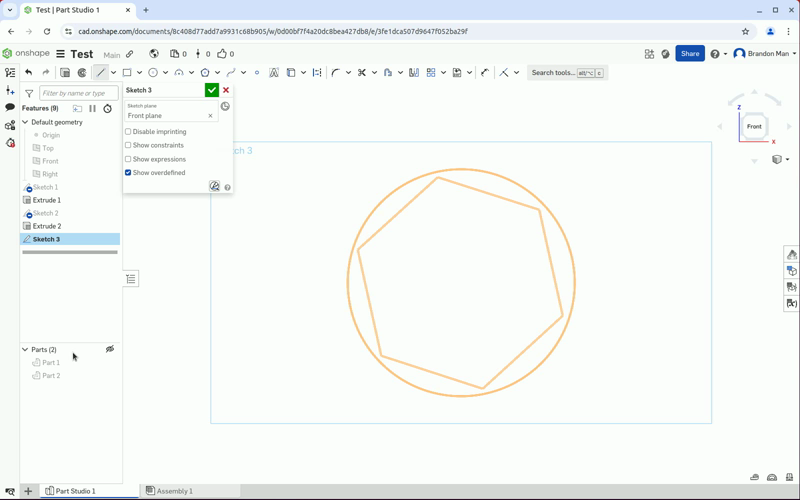
key_down(shift)
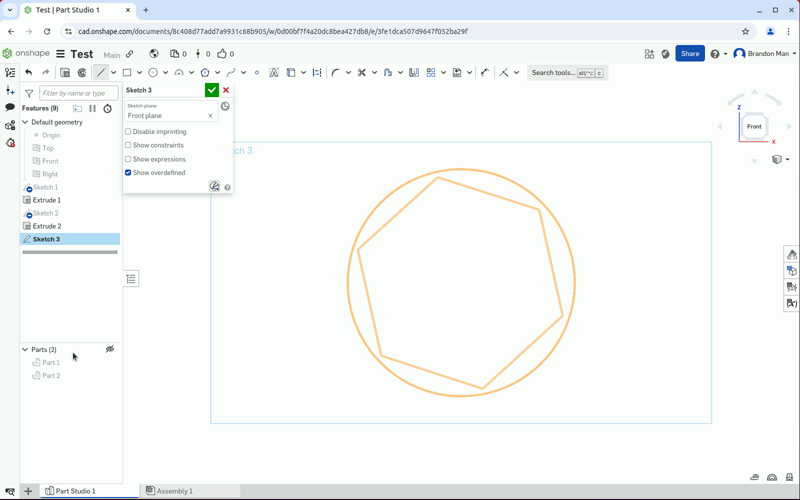
mouse_move(382, 245)
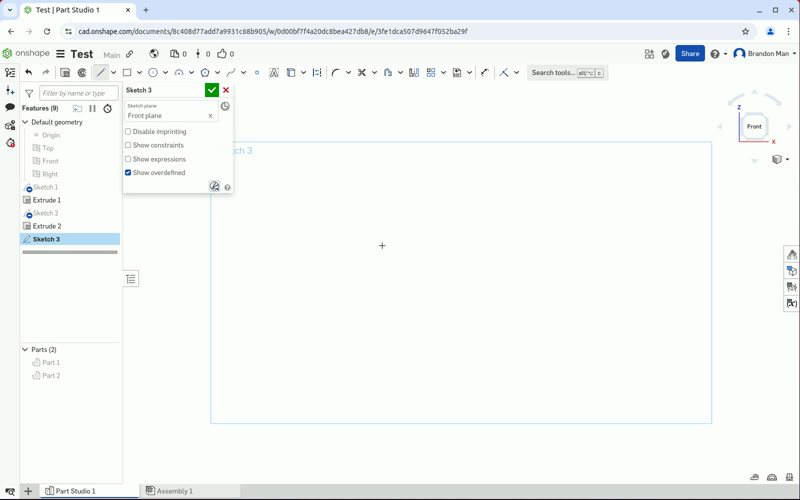
click(382, 245)
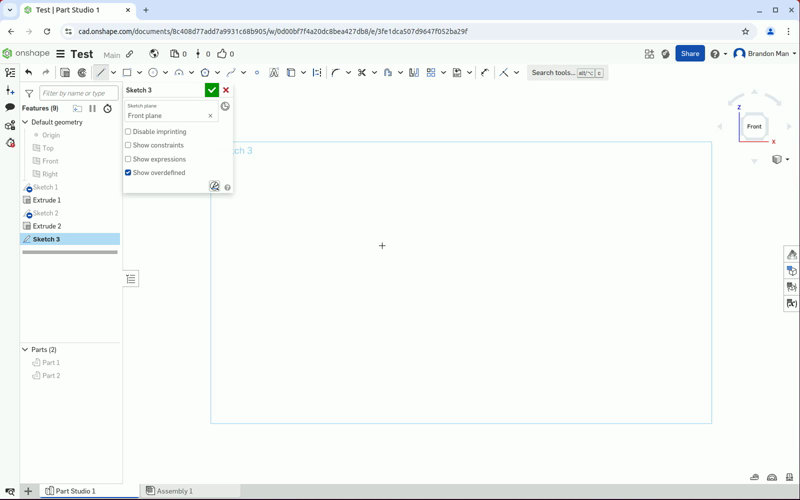
key_up(shift)
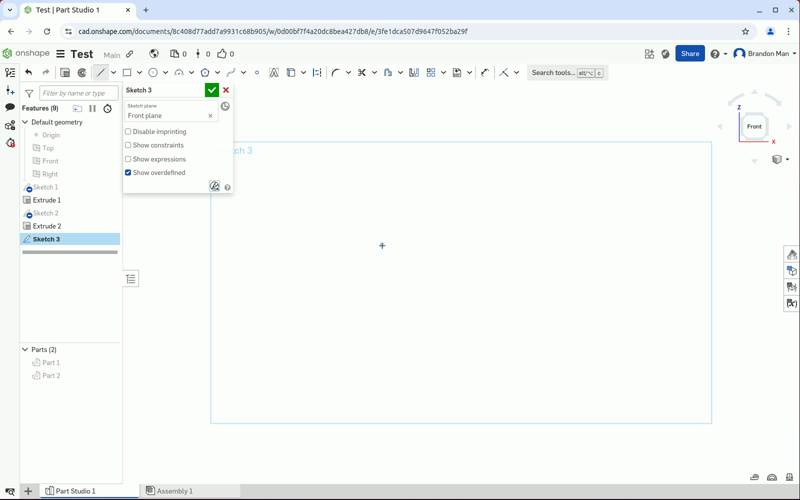
key_down(shift)
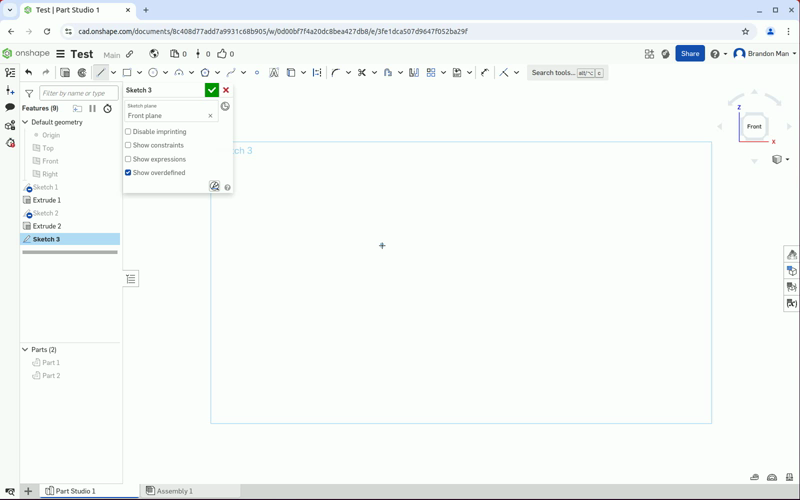
mouse_move(389, 331)
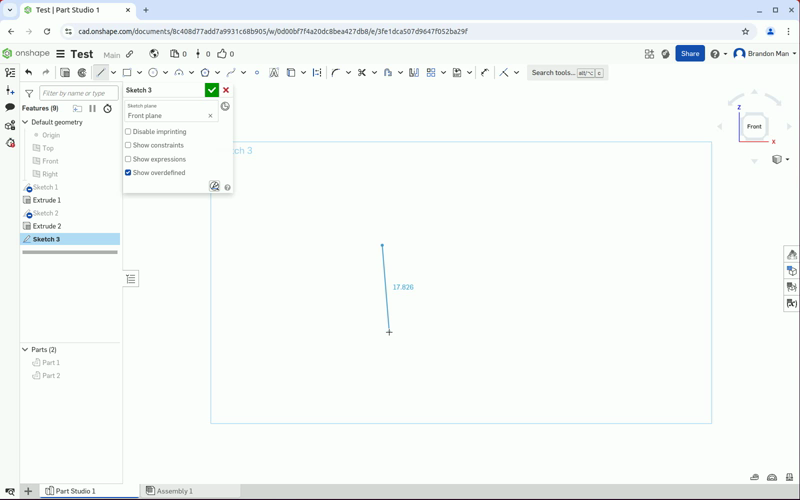
click(389, 331)
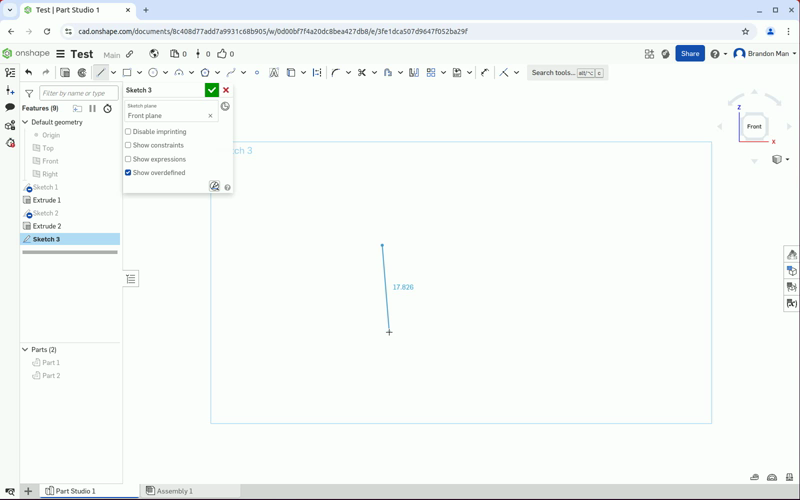
key_up(shift)
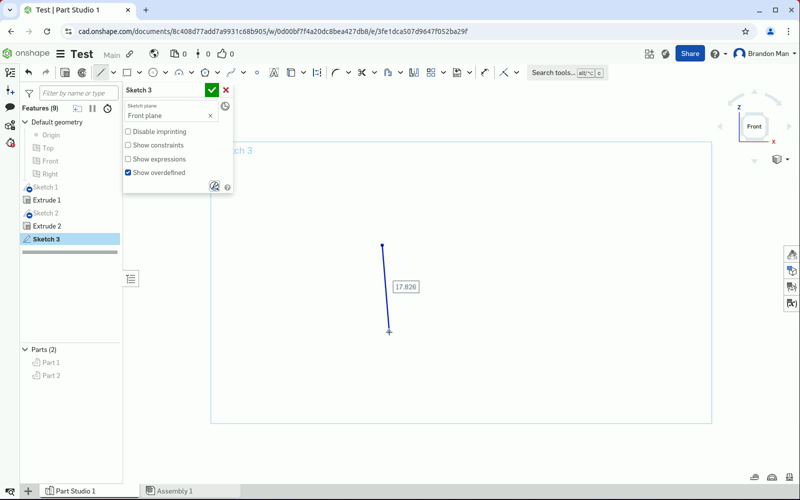
key_down(shift)
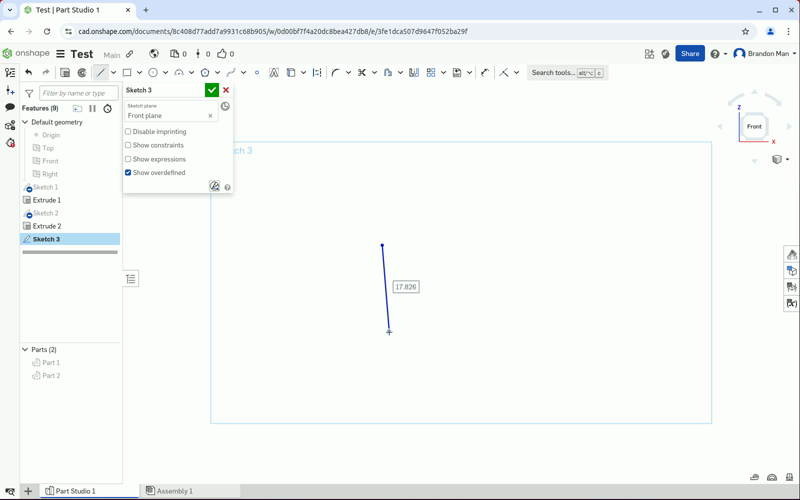
mouse_move(468, 369)
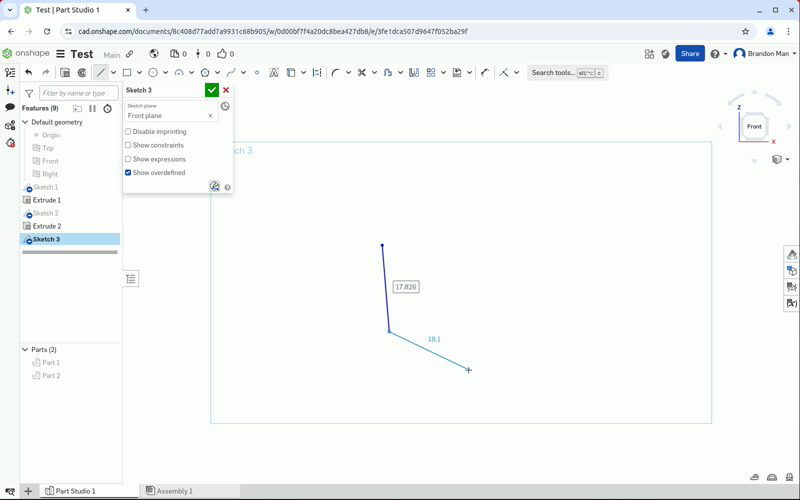
click(468, 369)
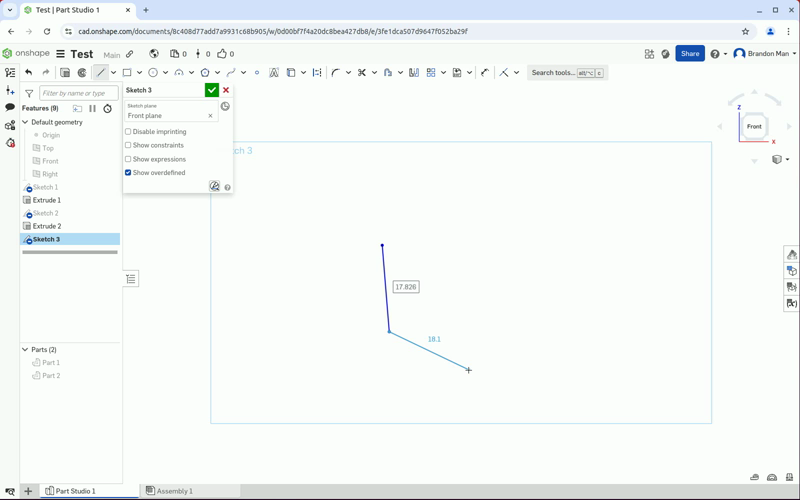
key_up(shift)
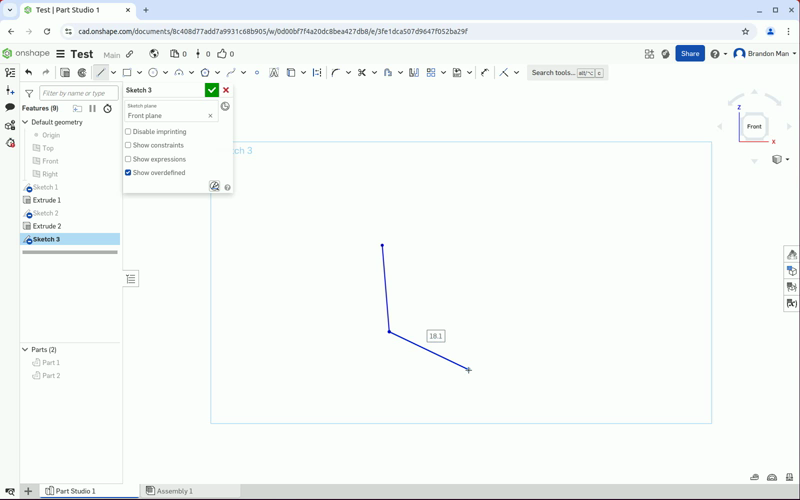
key_down(shift)
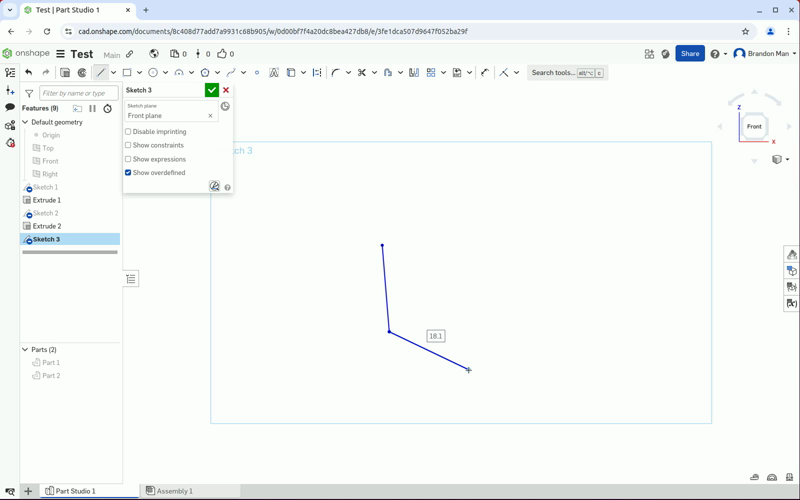
mouse_move(540, 320)
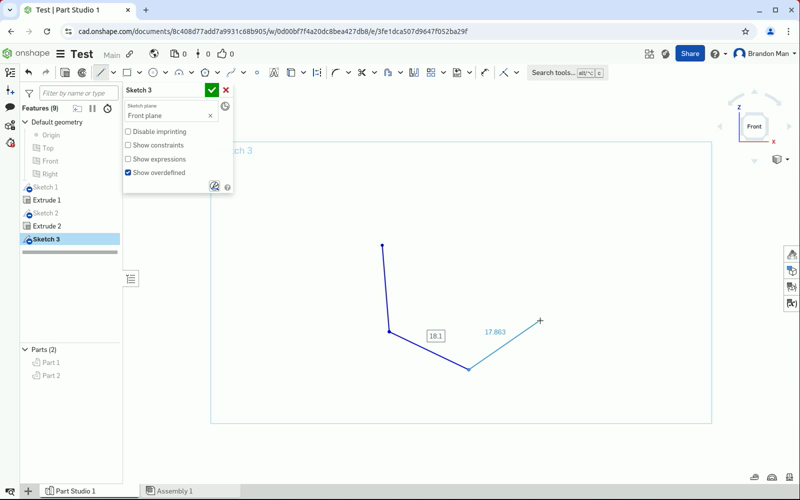
click(540, 320)
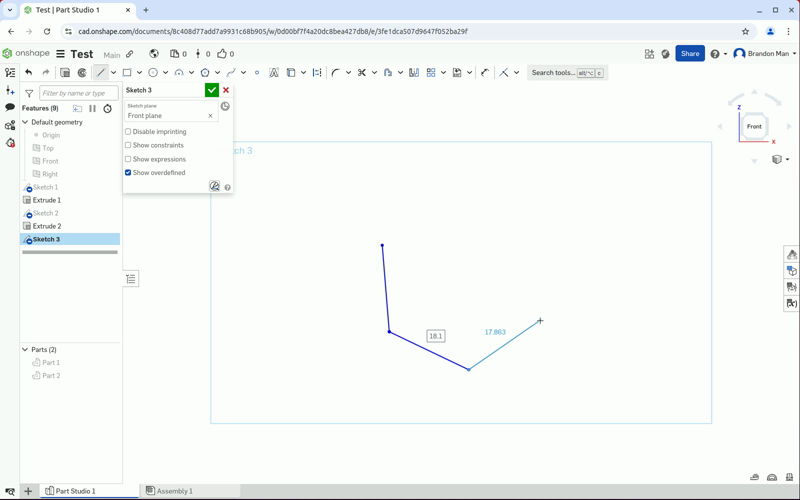
key_up(shift)
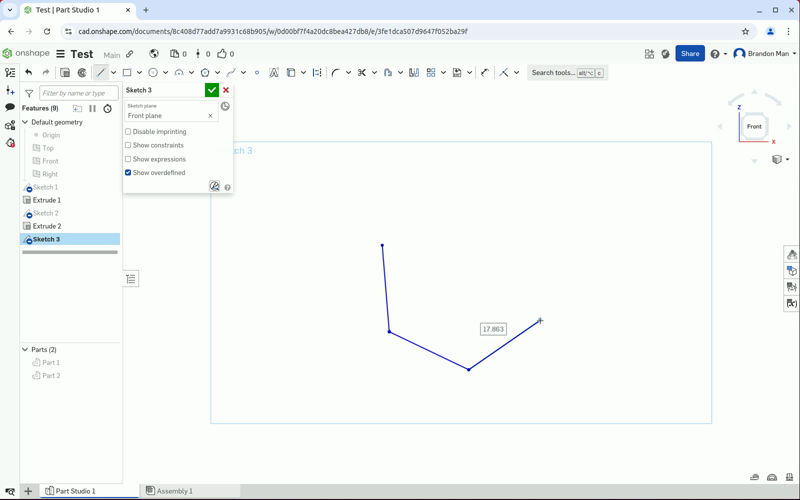
key_down(shift)
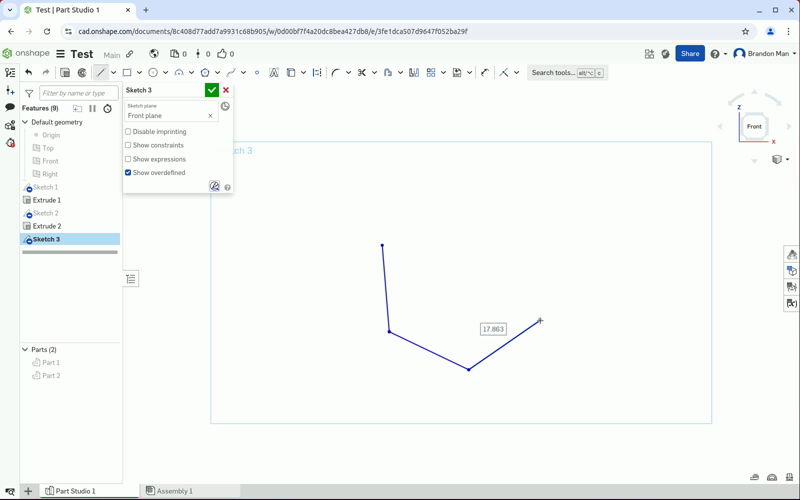
mouse_move(533, 233)
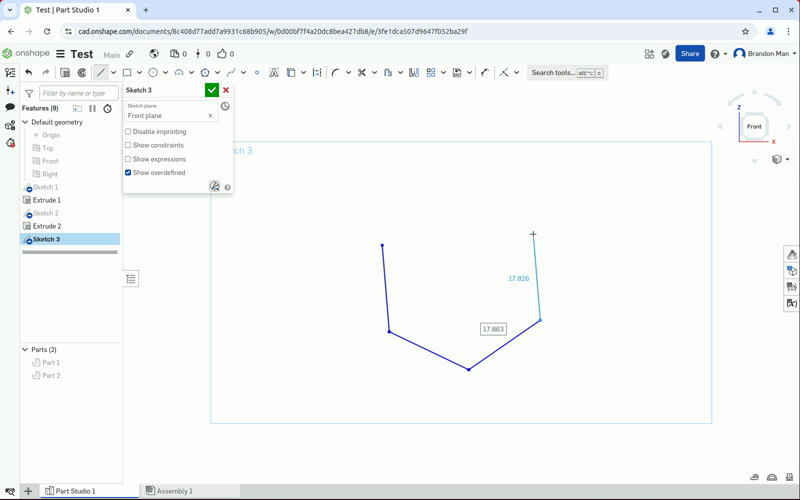
click(533, 233)
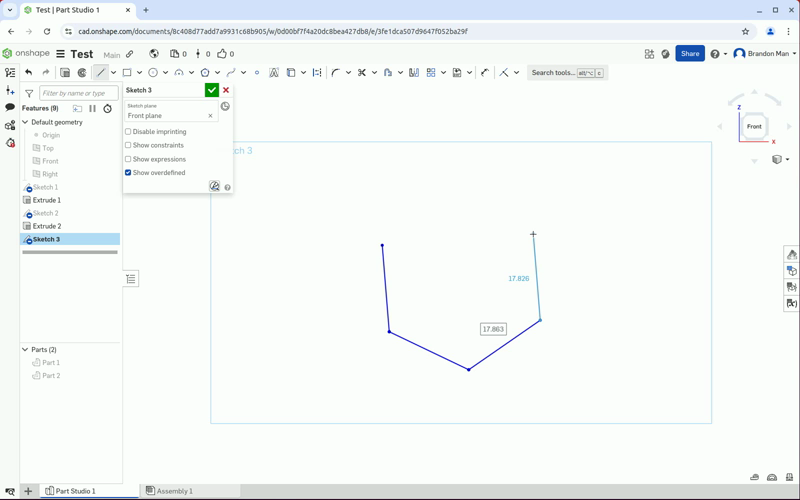
key_up(shift)
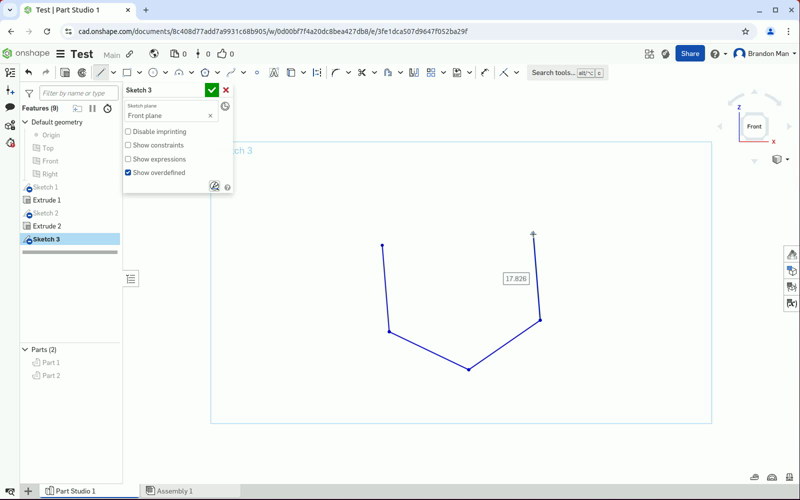
key_down(shift)
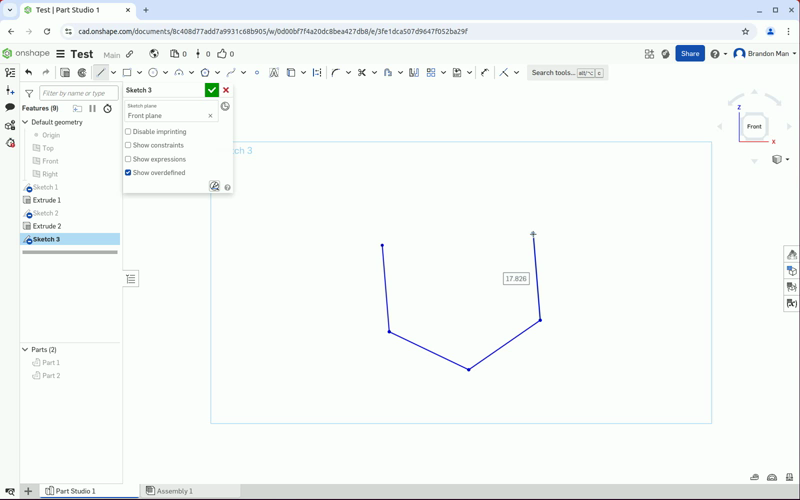
mouse_move(453, 195)
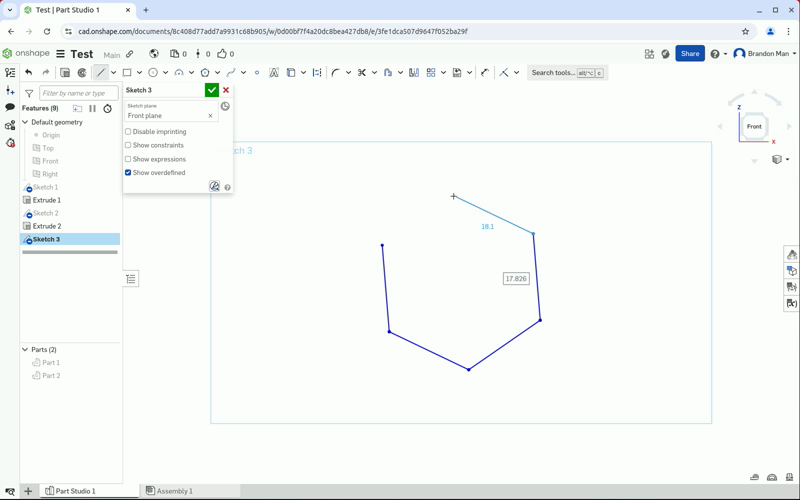
click(453, 195)
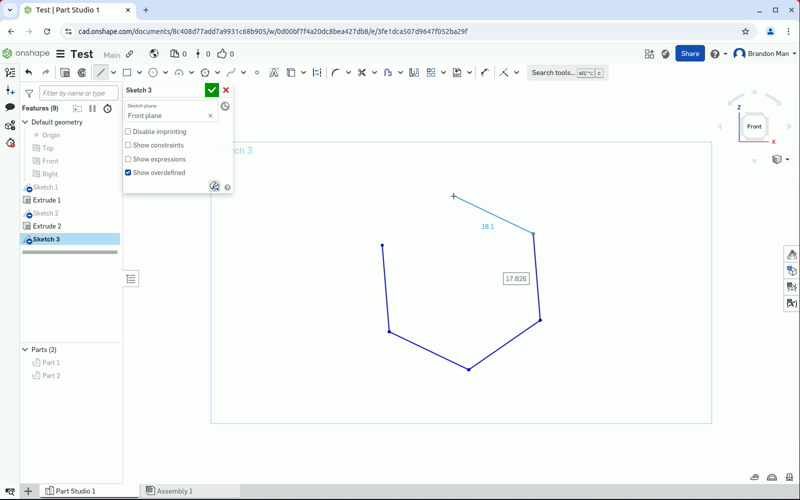
key_up(shift)
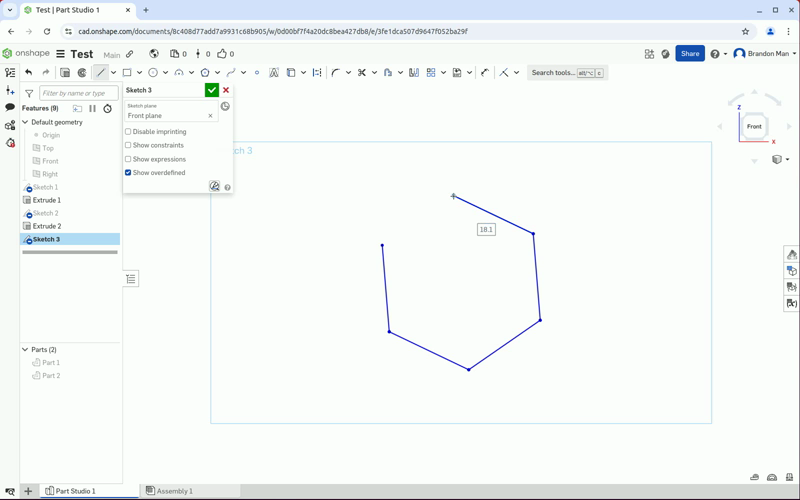
key_down(shift)
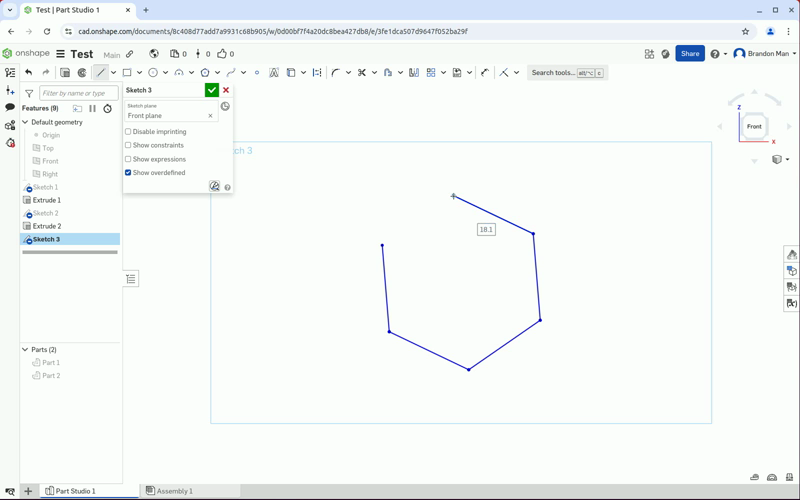
mouse_move(382, 245)
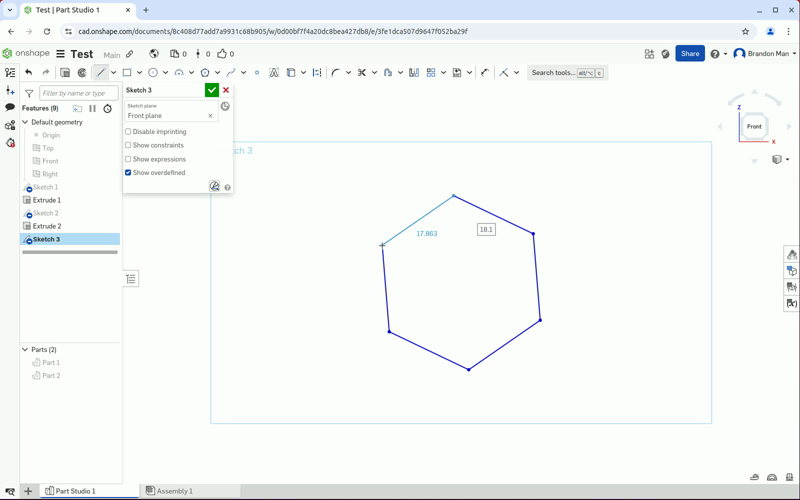
key_up(shift)
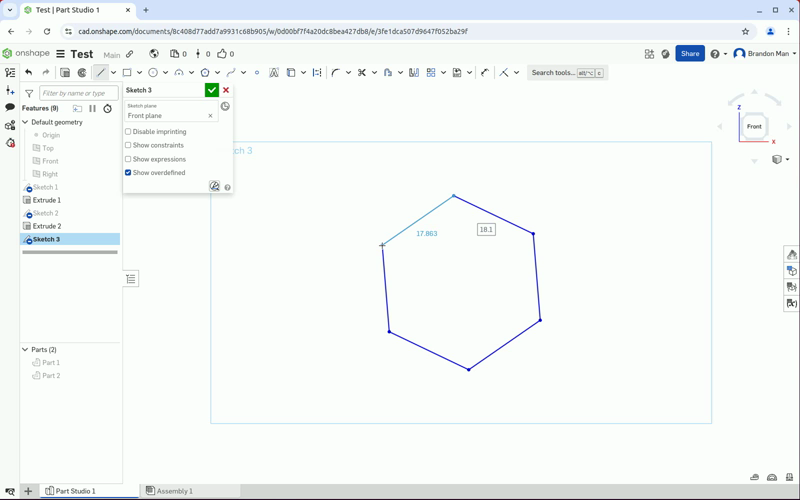
click(382, 245)
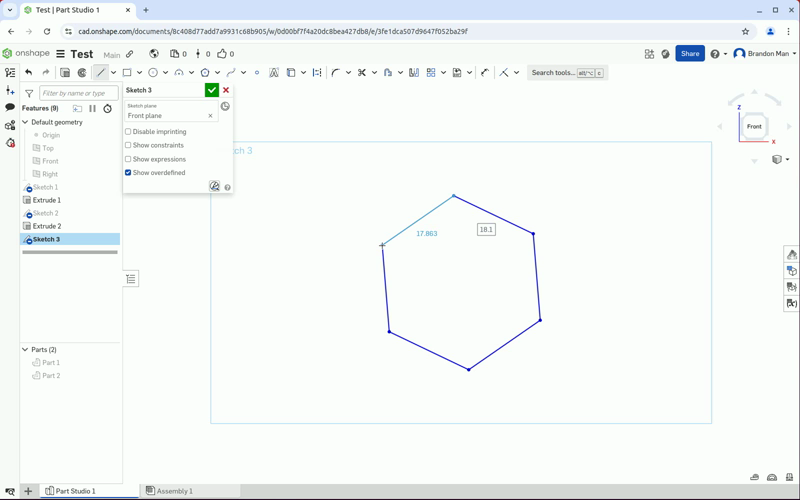
key(esc)
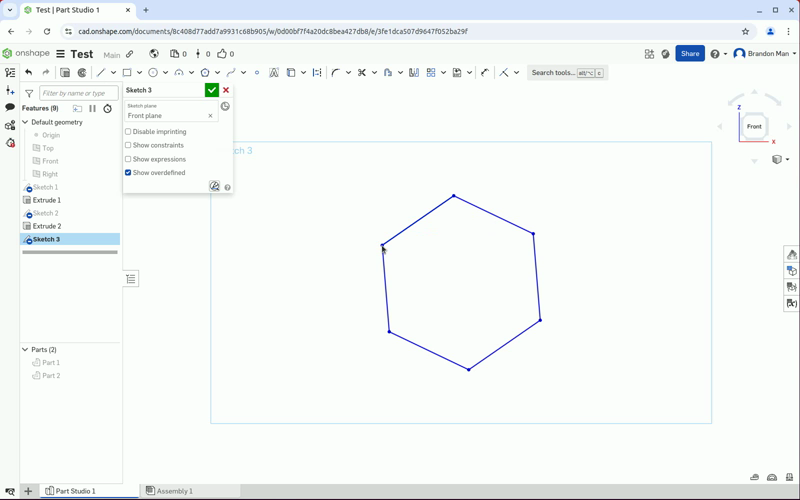
mouse_move(467, 225)
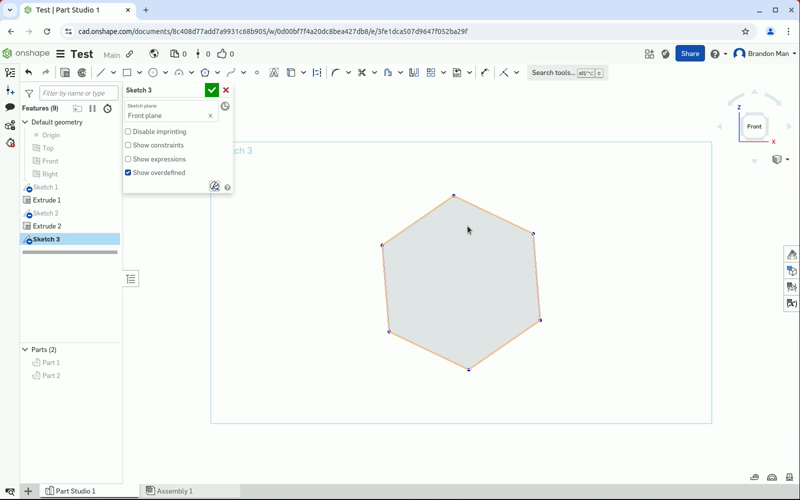
click(467, 225)
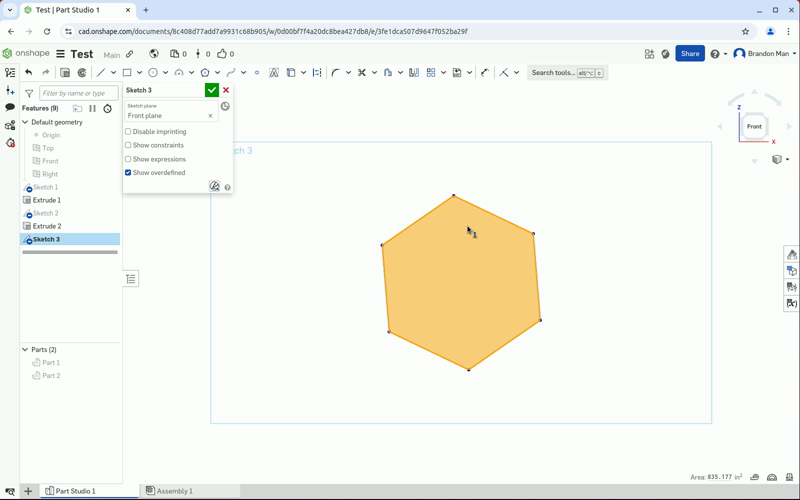
mouse_move(73, 352)
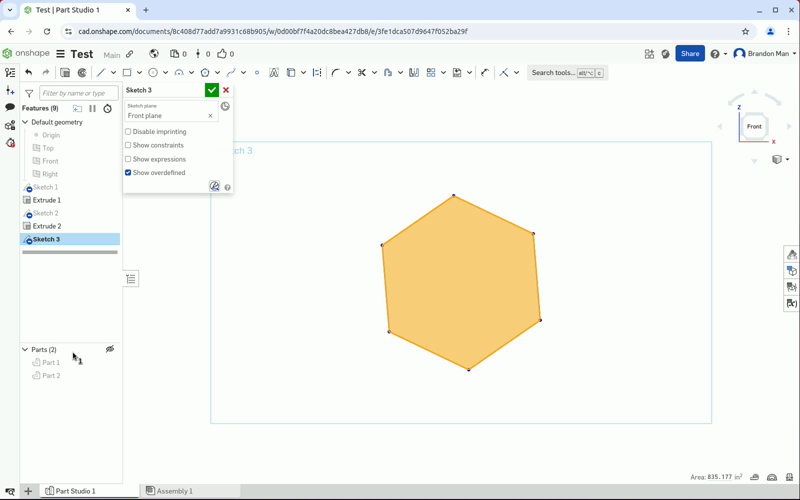
key(shift+y)
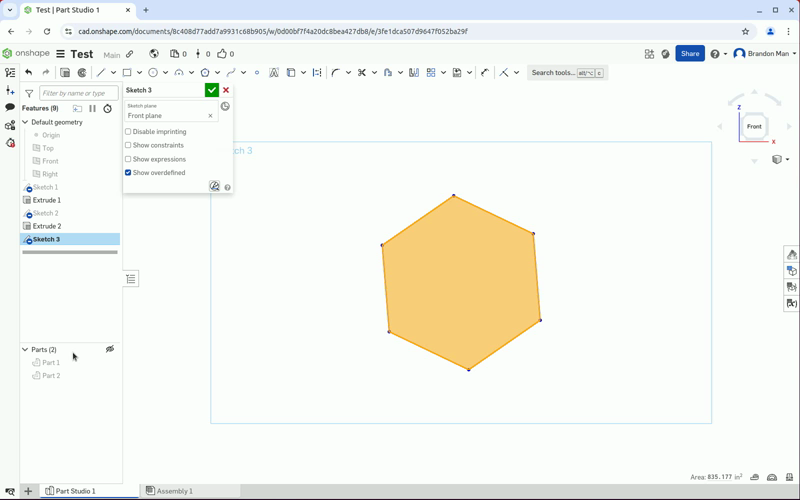
key(shift+e)
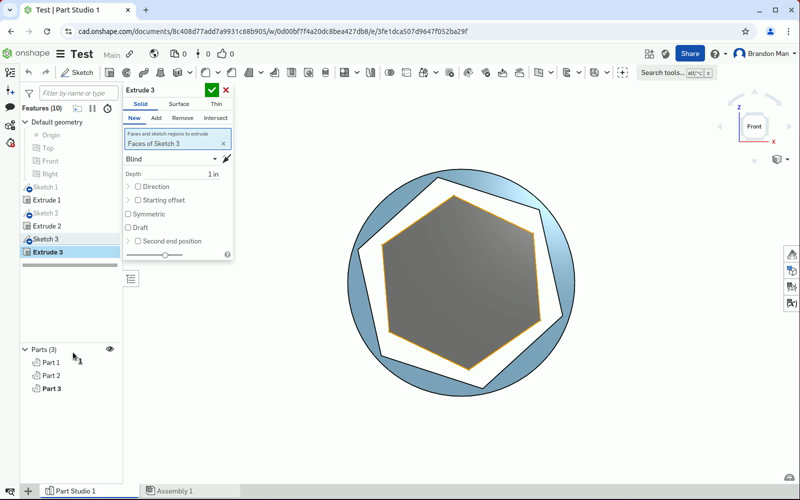
mouse_move(143, 106)
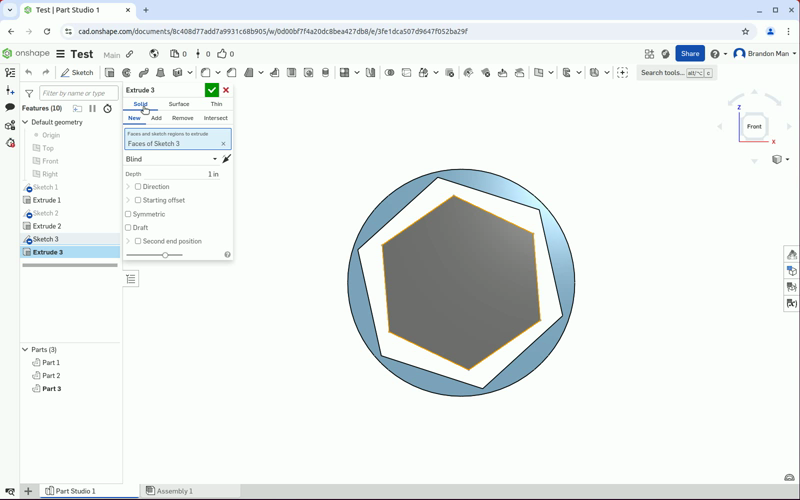
click(143, 106)
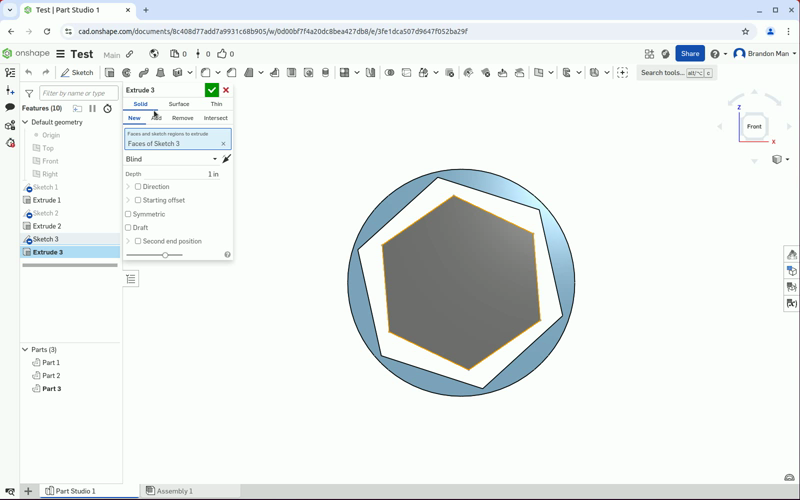
mouse_move(186, 120)
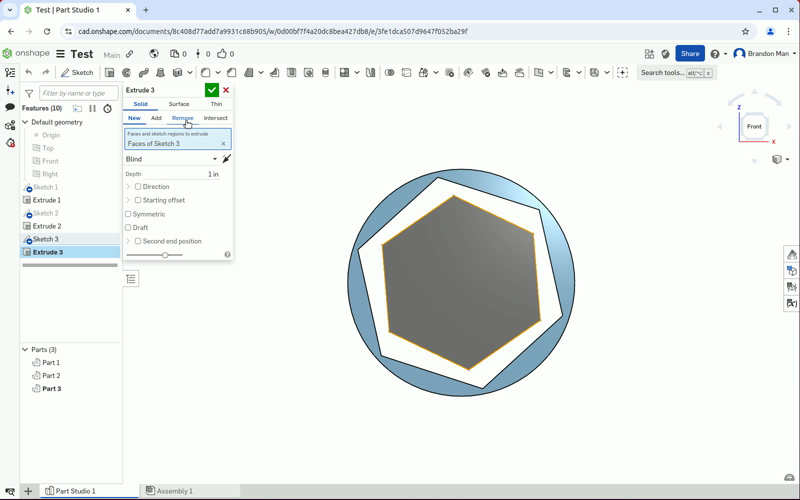
click(186, 120)
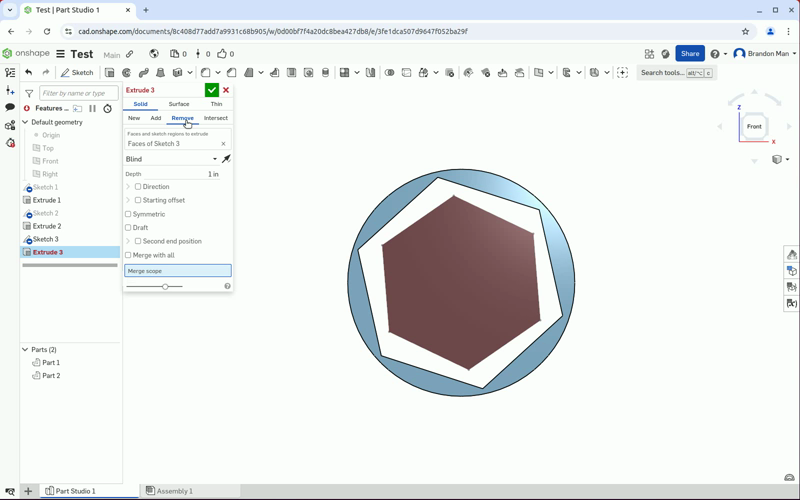
key(tab, 4)
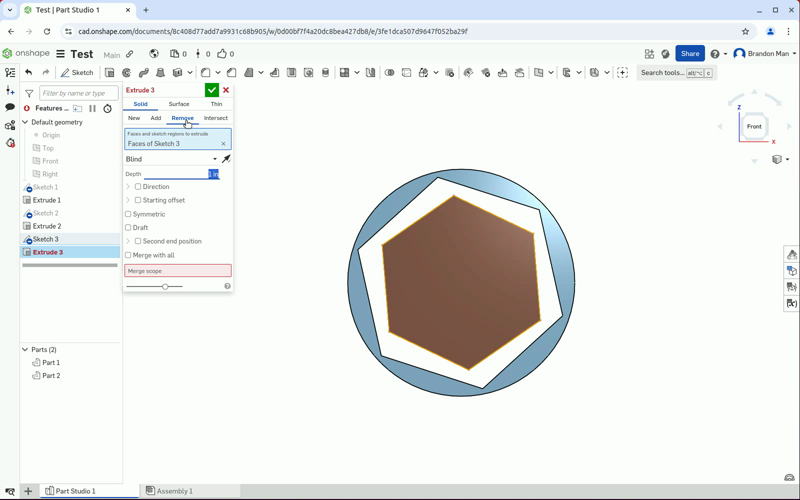
text(-2.407)
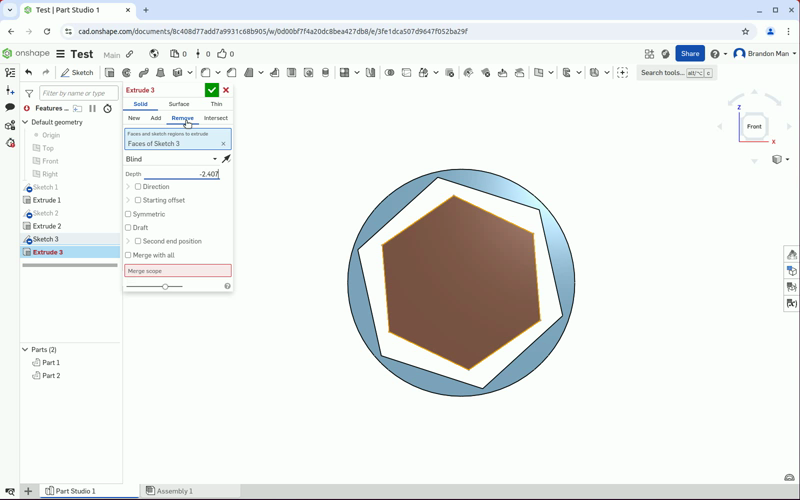
key(tab, 6)
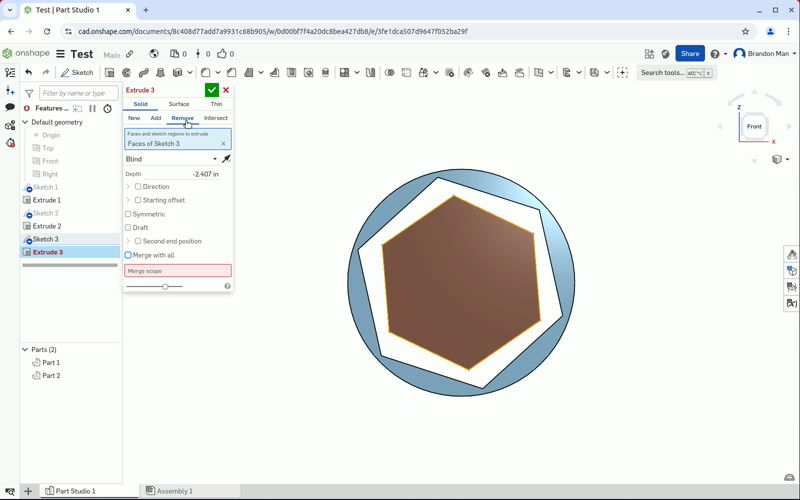
key(space)
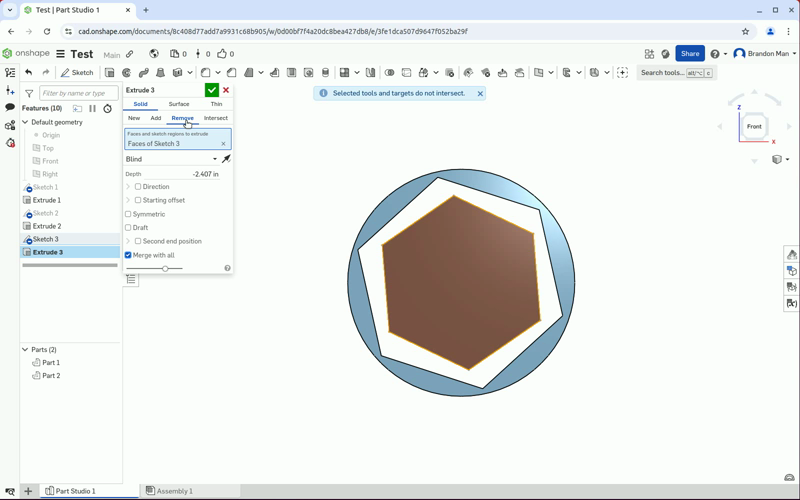
key(enter)
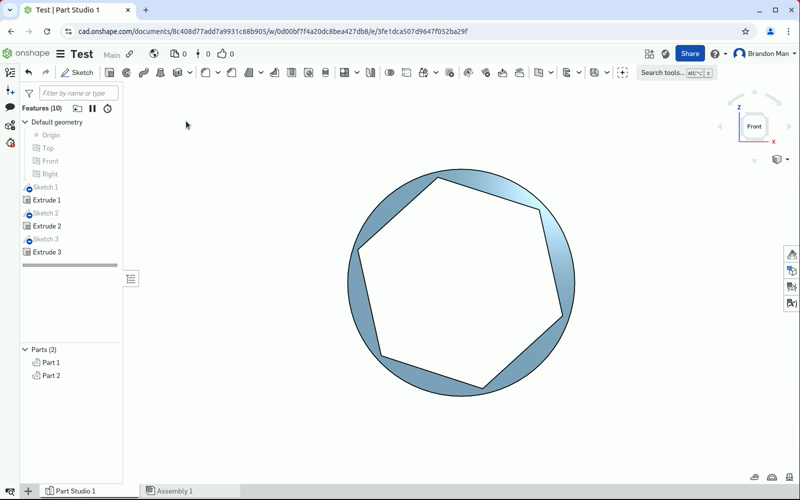
key(shift+h)
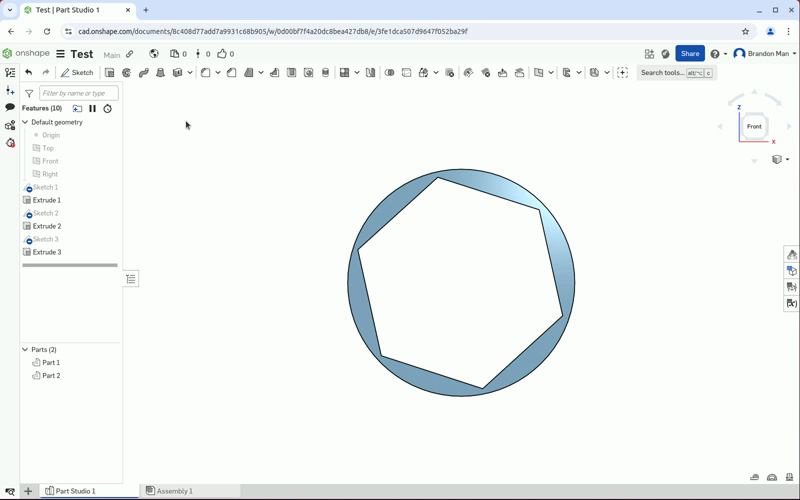
key(shift+h)
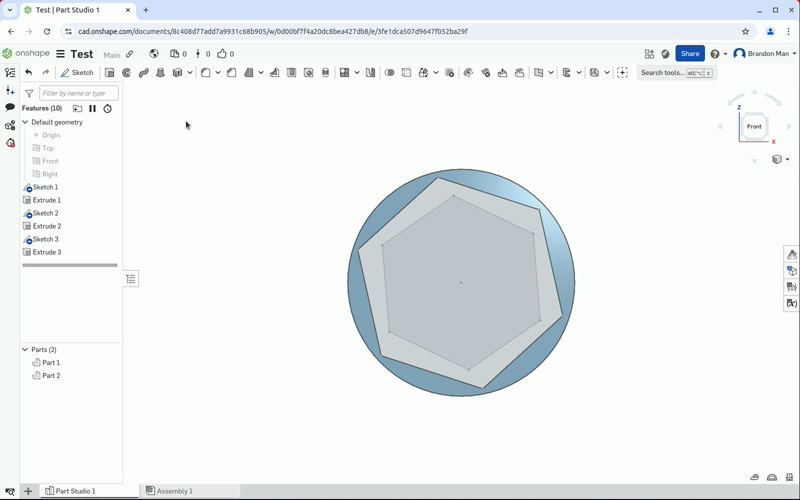
key(shift+7)
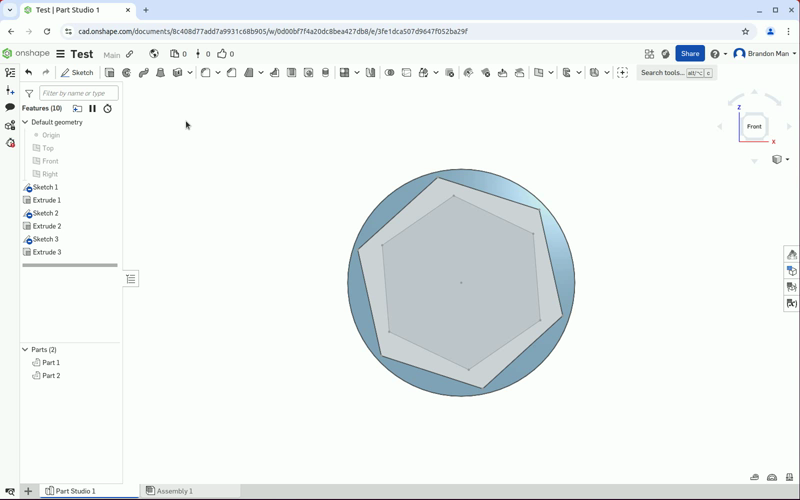
key(left, 2)
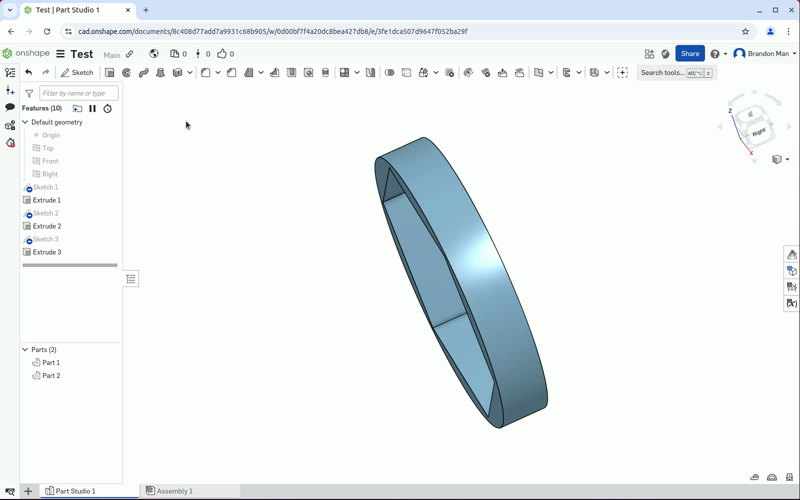
key(down, 2)
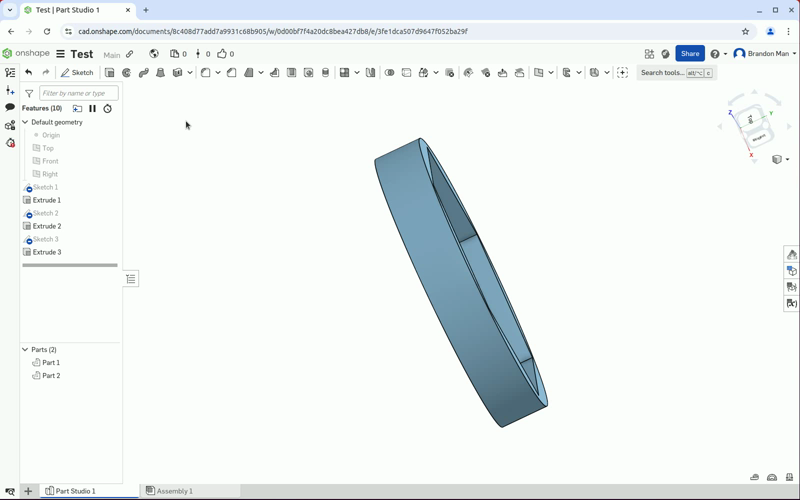
key(up, 2)
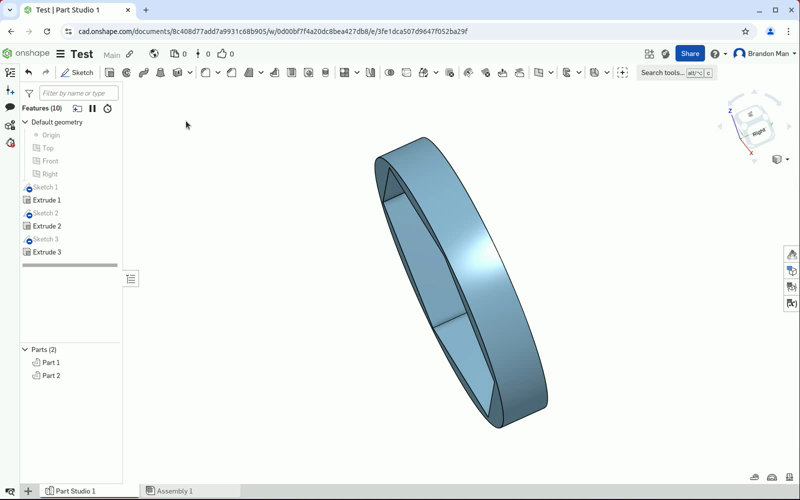
key(right, 2)
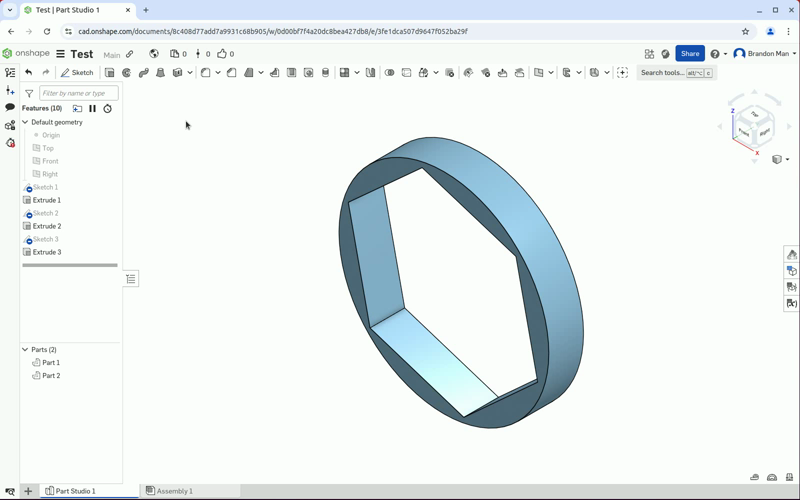
mouse_move(73, 189)
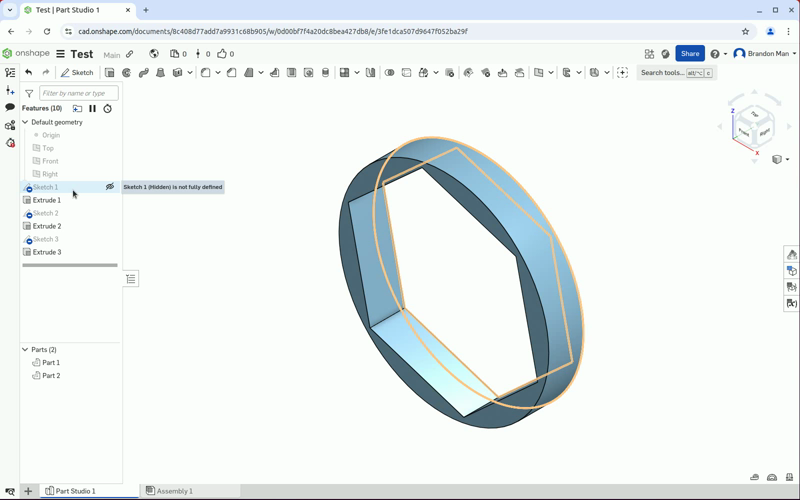
click(73, 189)